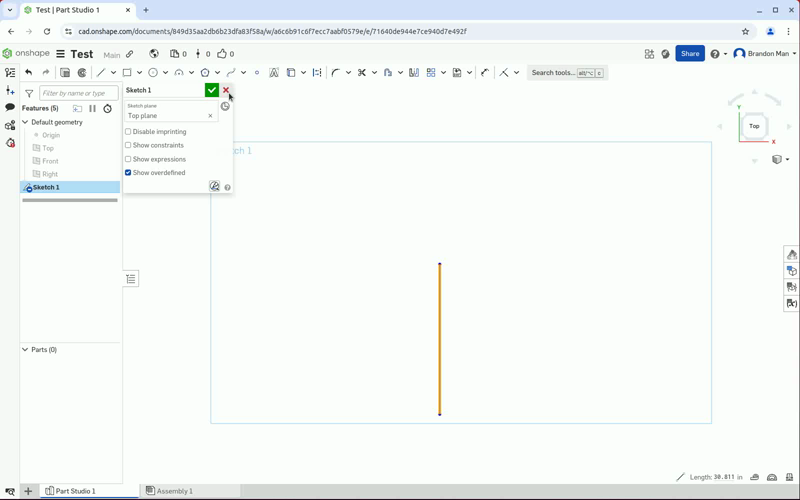
key(shift+h)
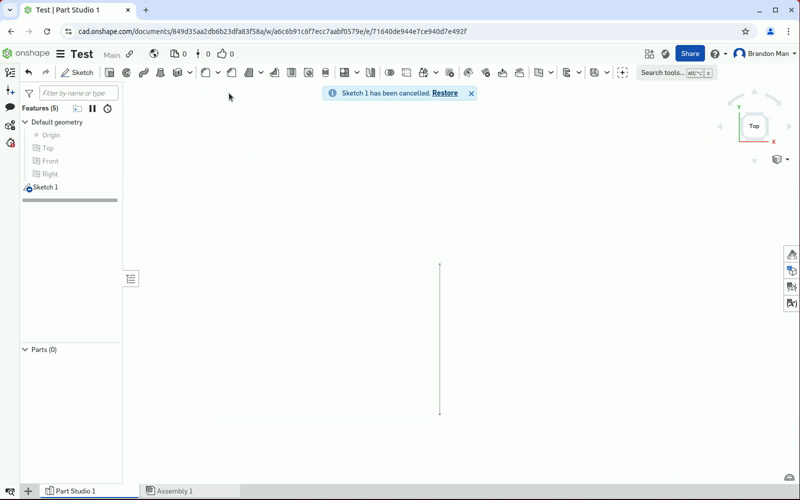
key(shift+s)
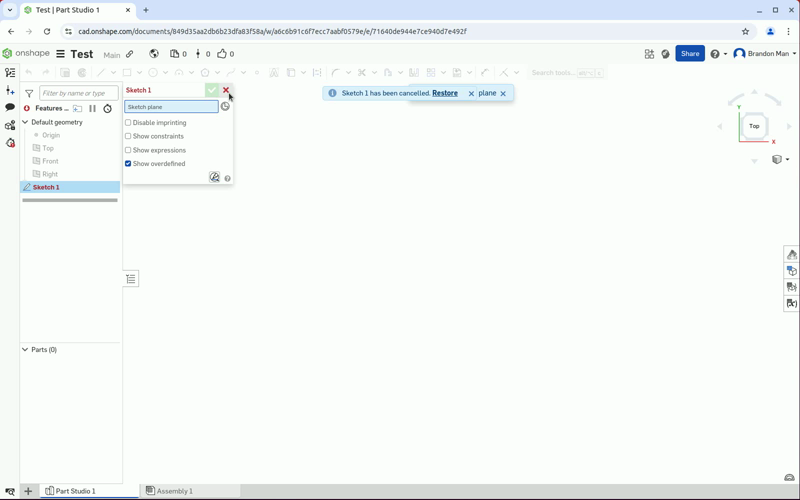
mouse_move(73, 150)
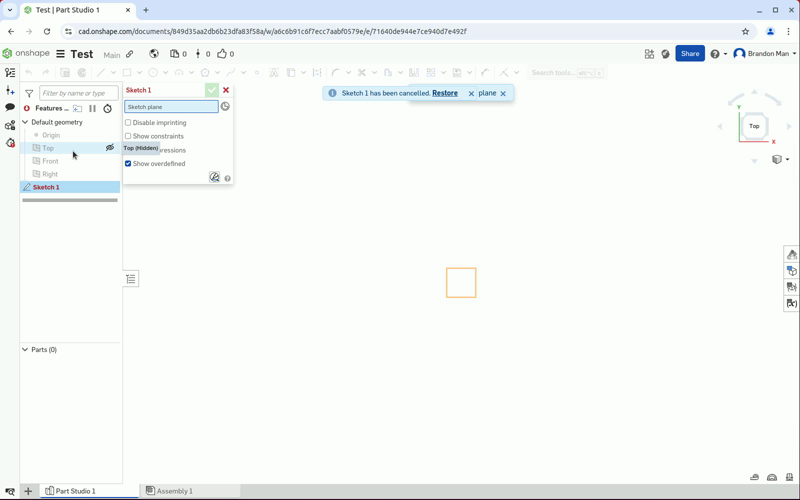
click(73, 150)
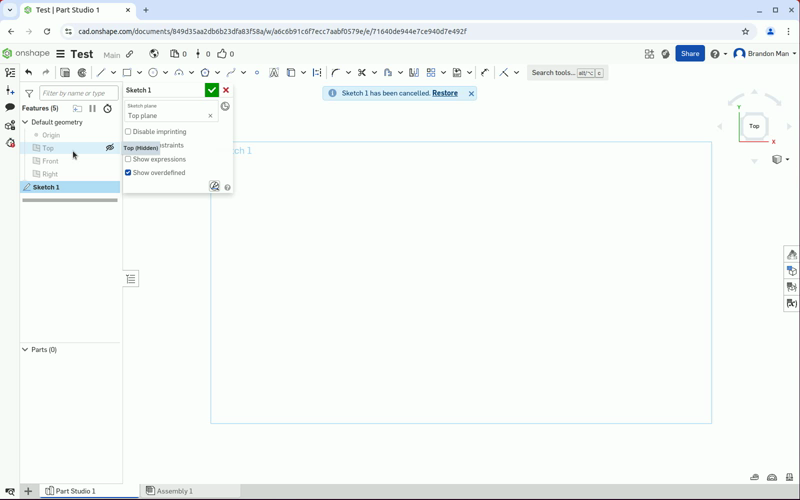
mouse_move(73, 352)
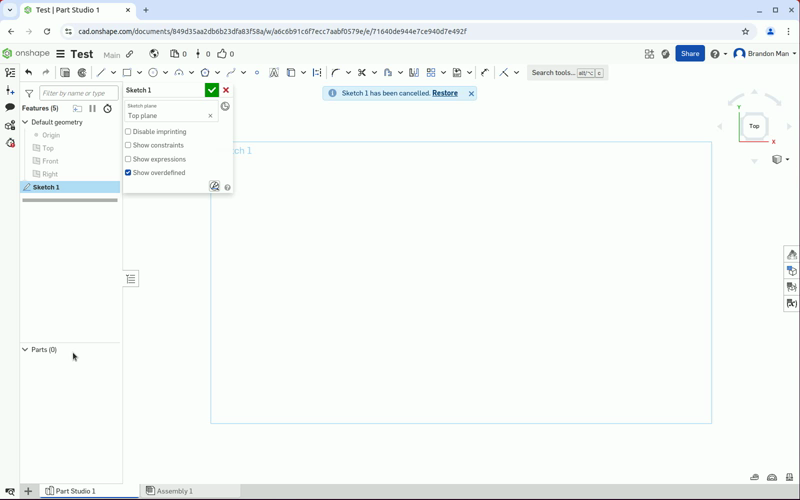
key(y)
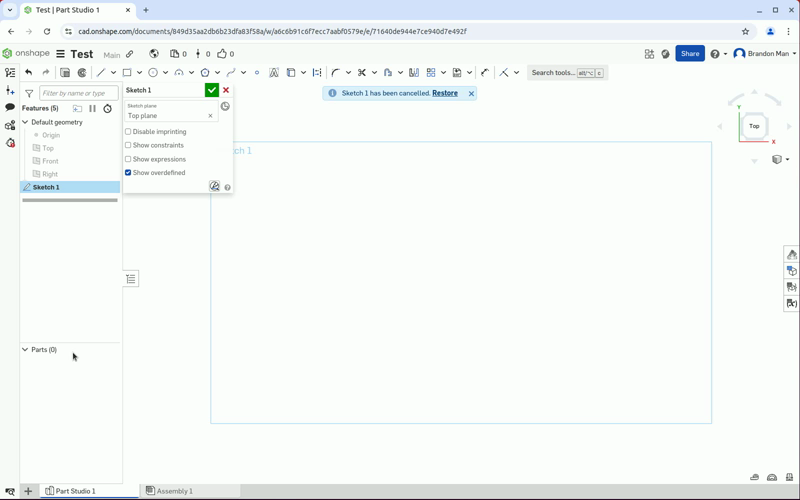
key(a)
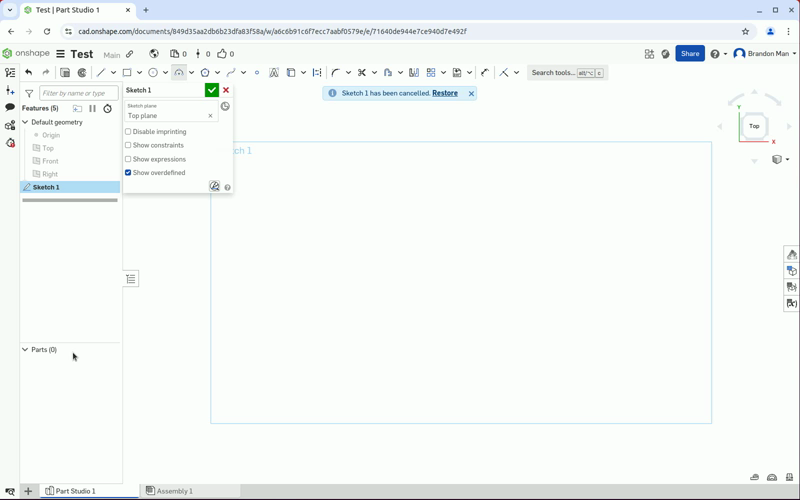
key_down(shift)
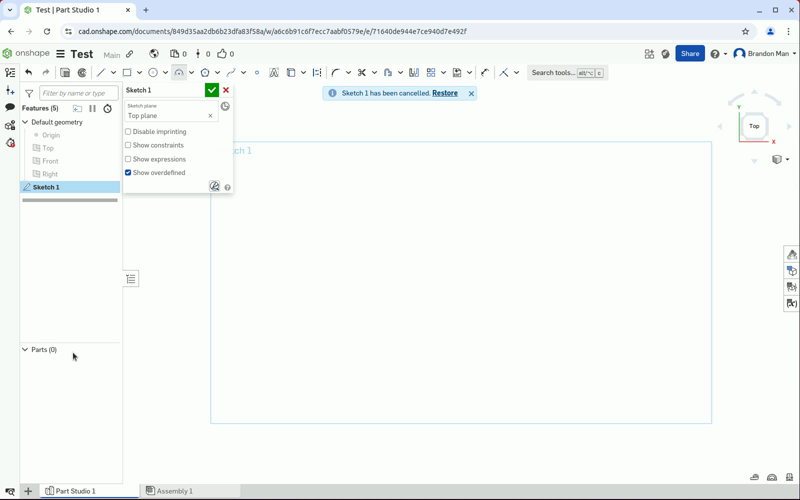
mouse_move(390, 362)
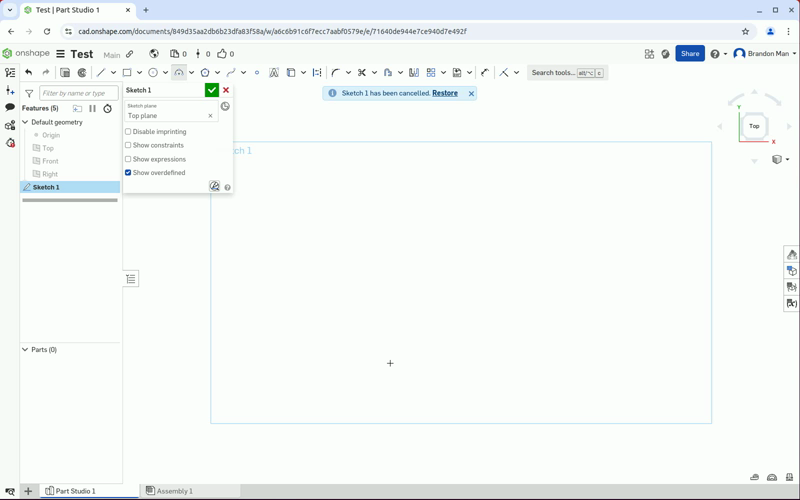
click(390, 362)
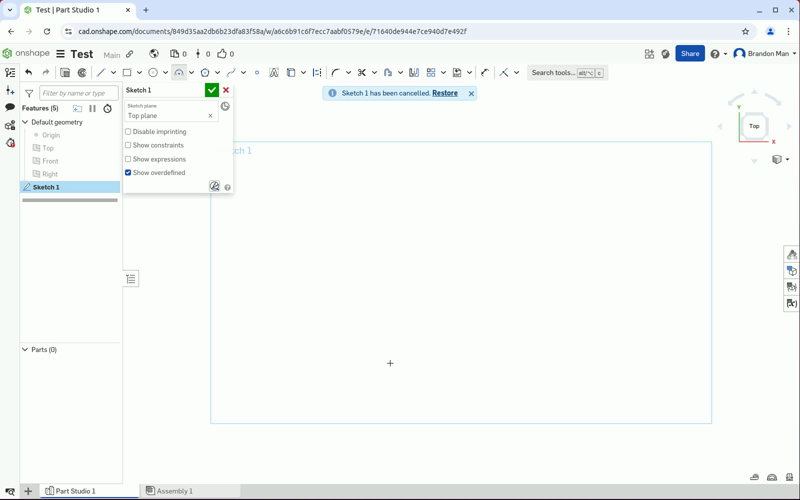
key_up(shift)
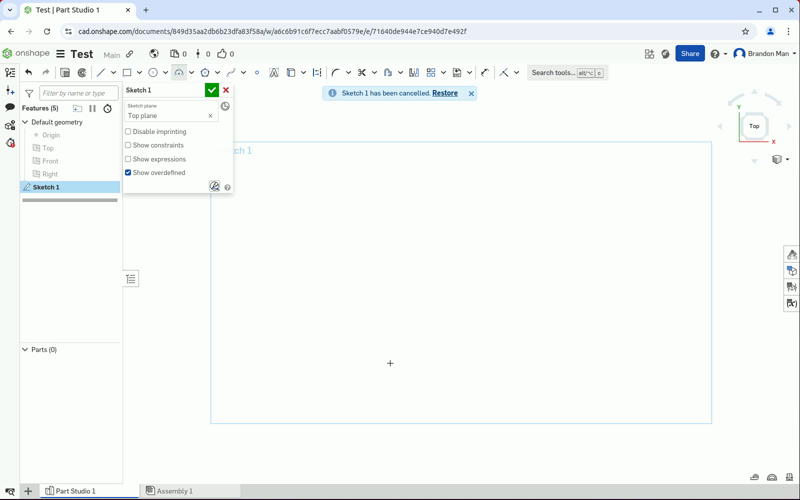
key_down(shift)
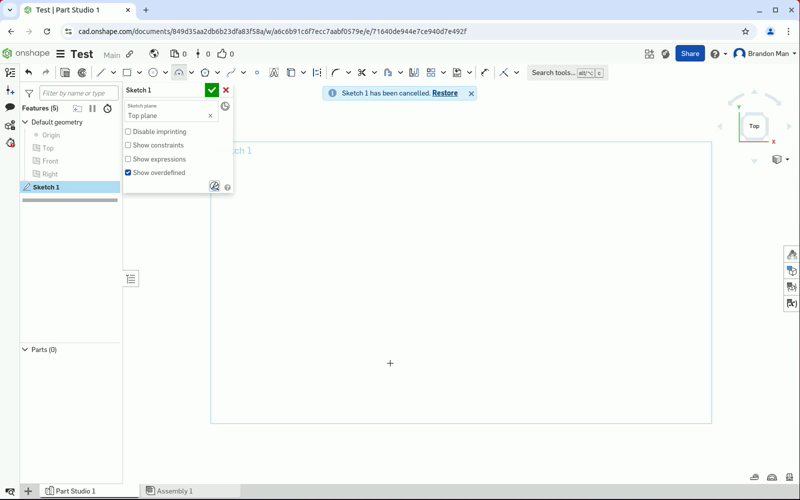
mouse_move(531, 362)
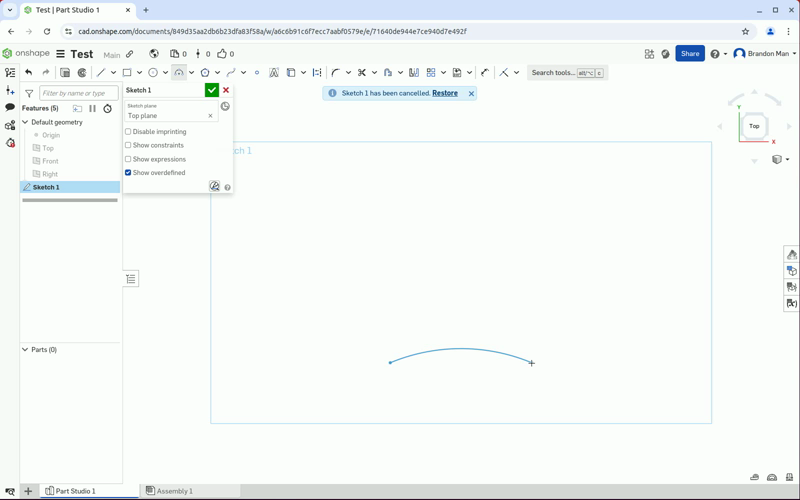
click(531, 362)
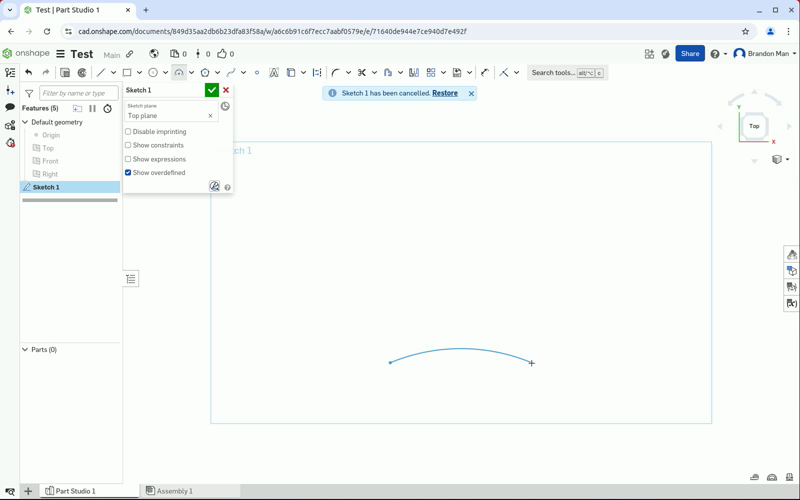
mouse_move(461, 291)
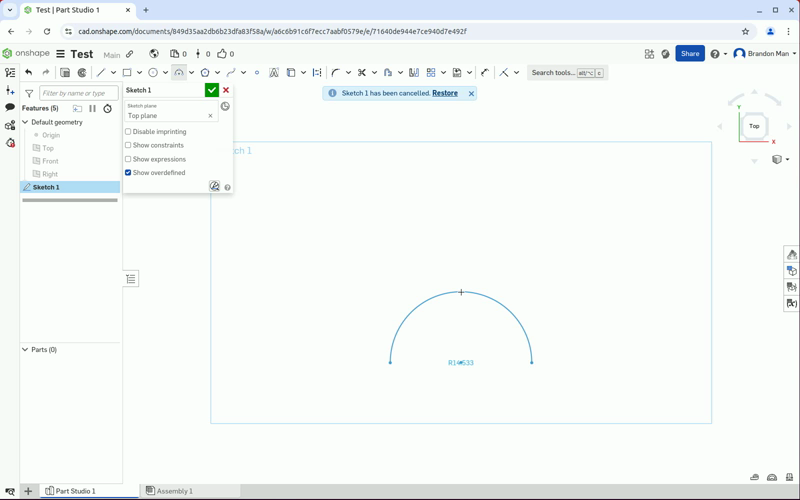
click(461, 291)
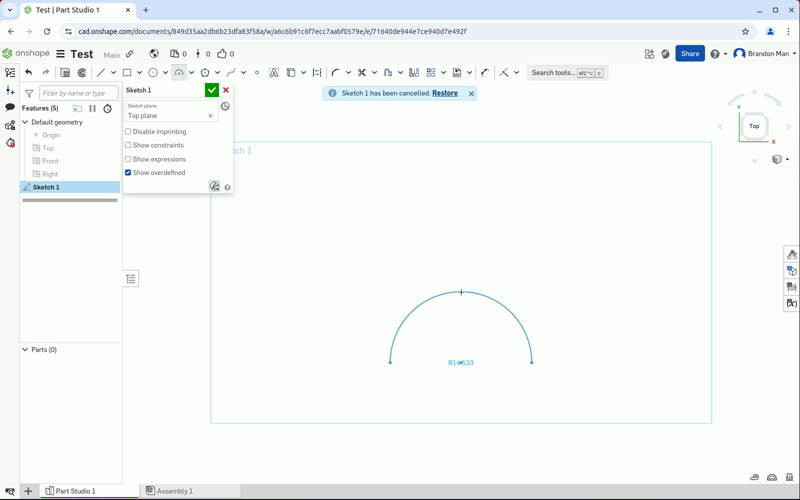
key_up(shift)
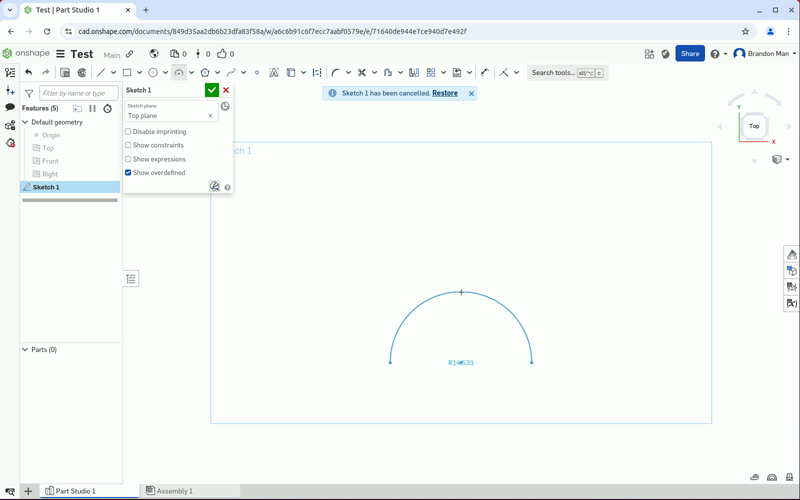
key(esc)
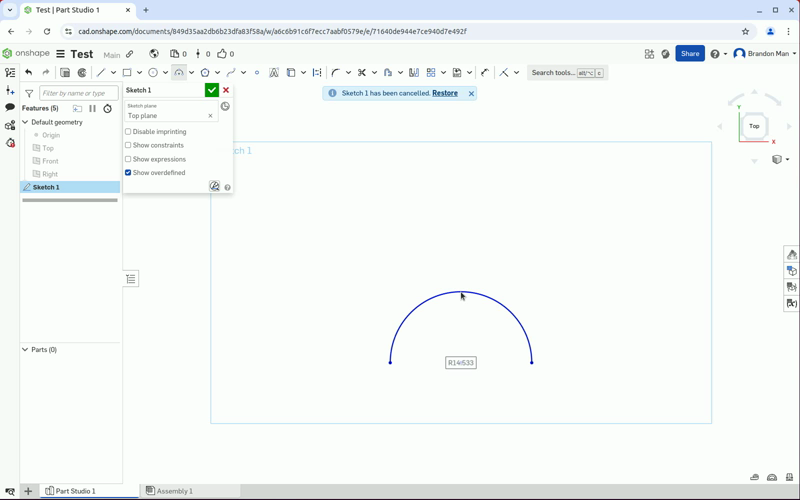
key(l)
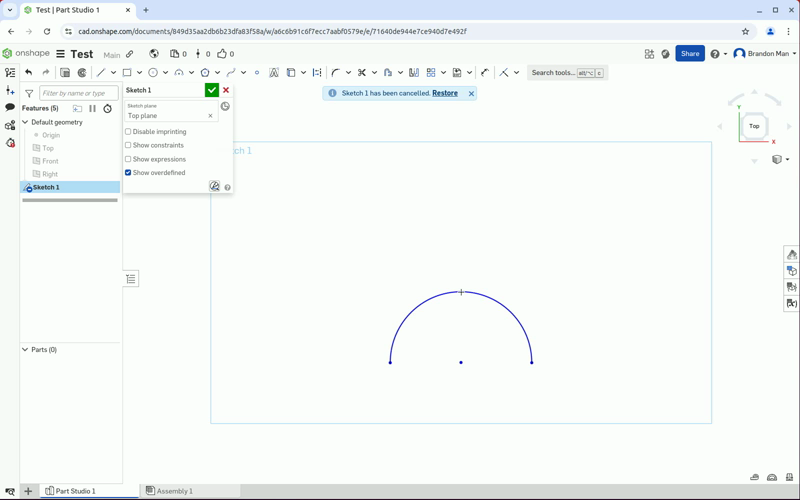
mouse_move(531, 362)
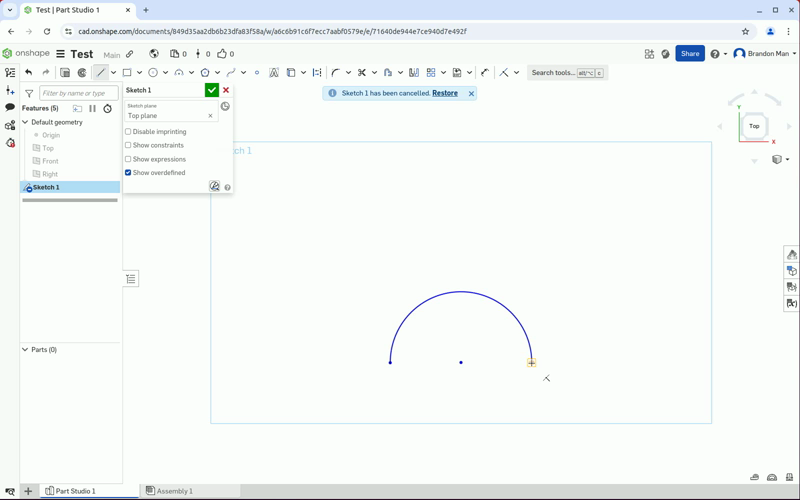
click(531, 362)
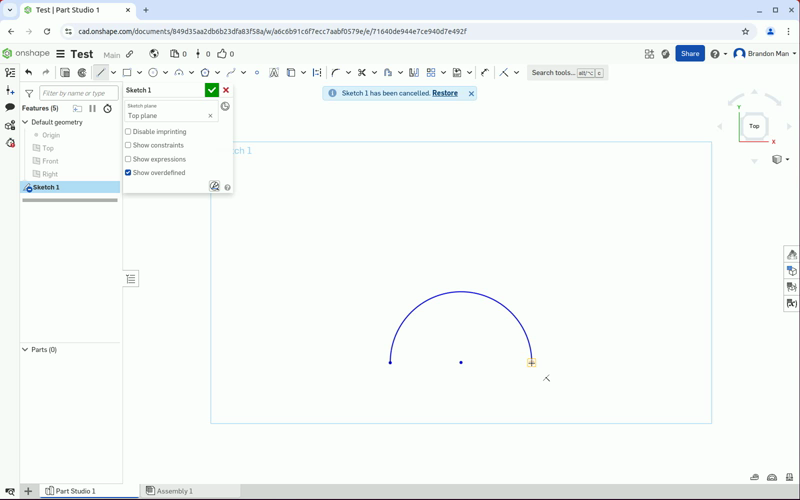
key_down(shift)
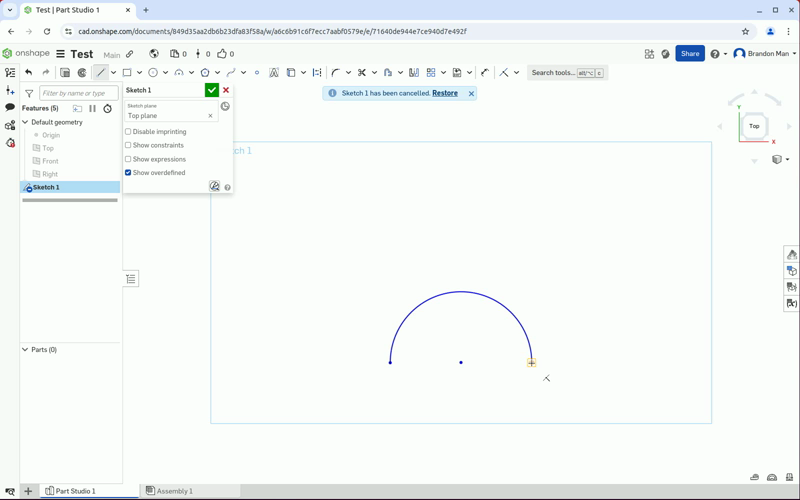
mouse_move(531, 202)
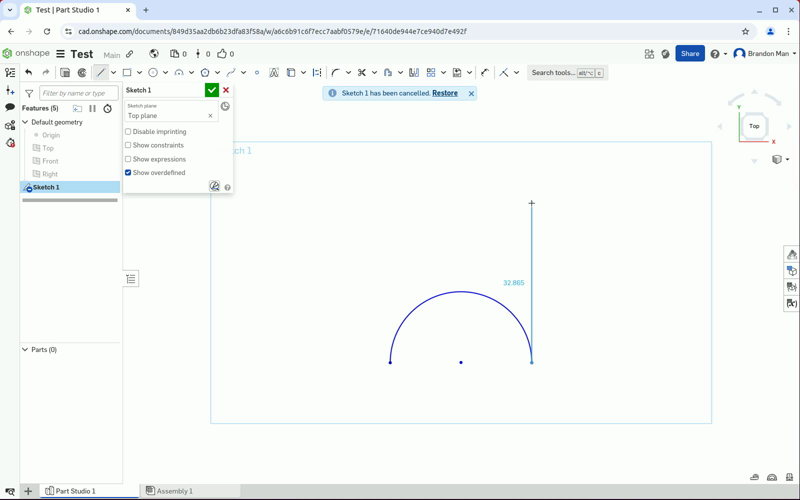
click(531, 202)
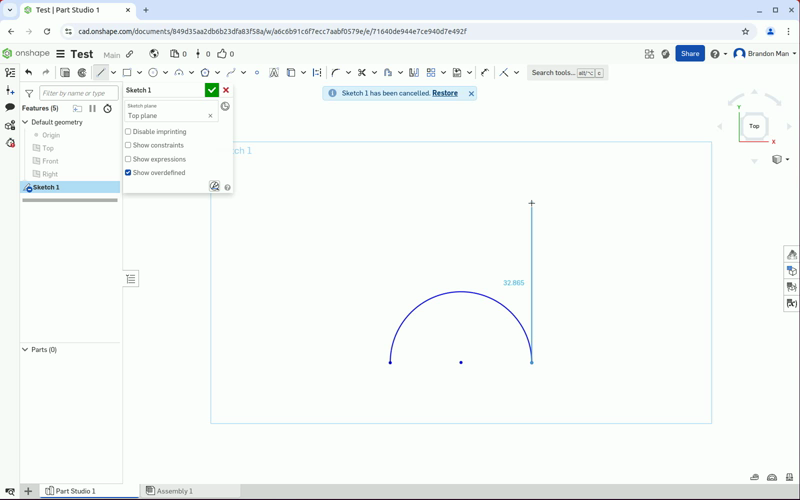
key_up(shift)
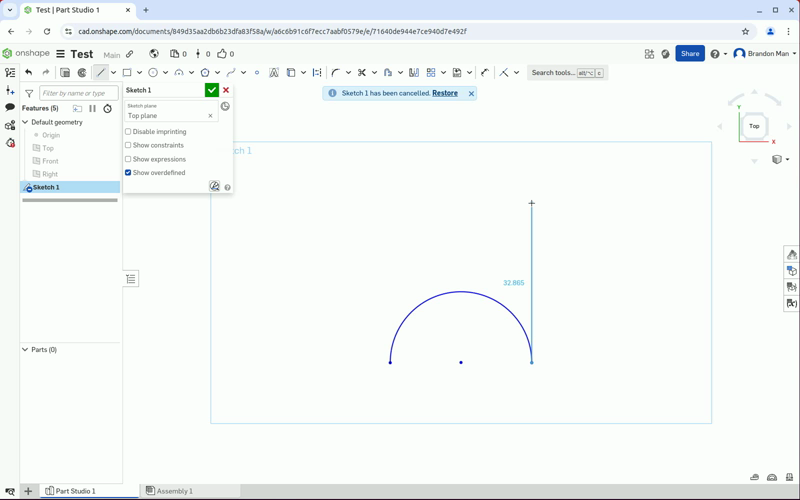
key_down(shift)
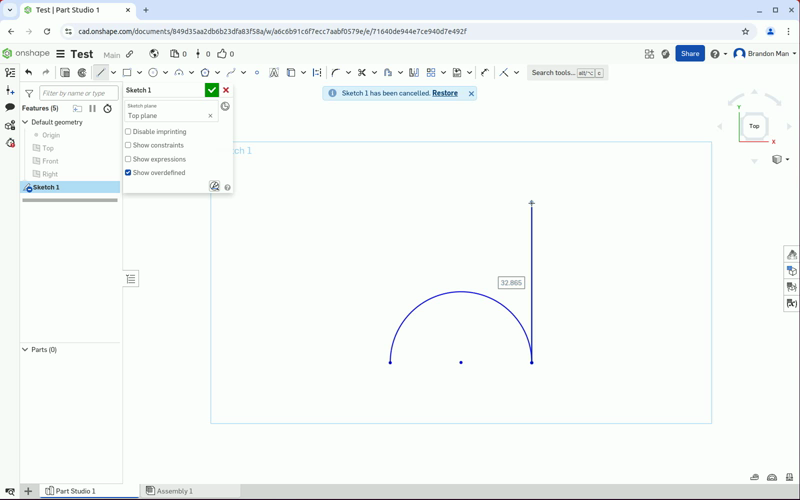
mouse_move(390, 202)
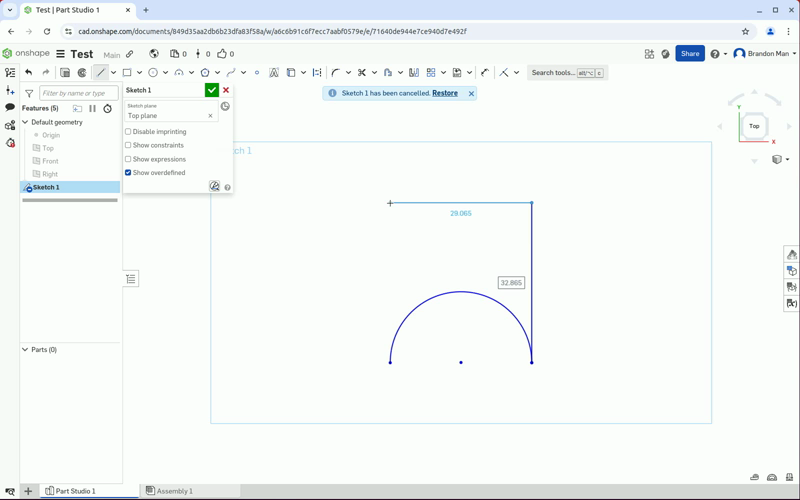
click(390, 202)
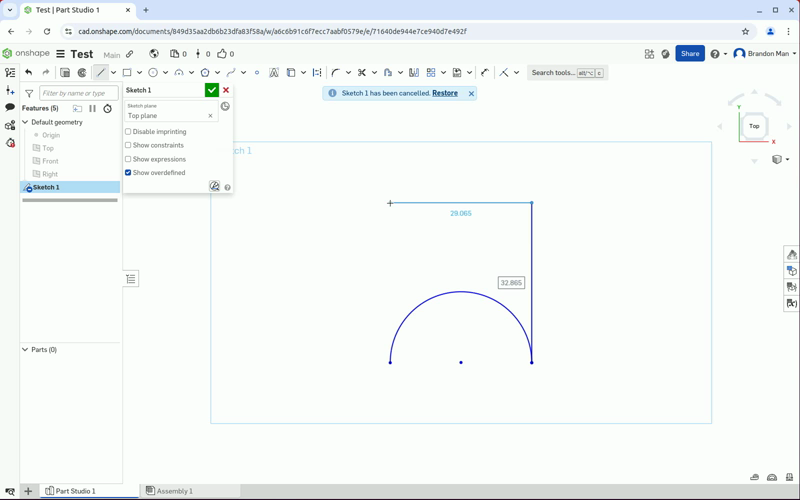
key_up(shift)
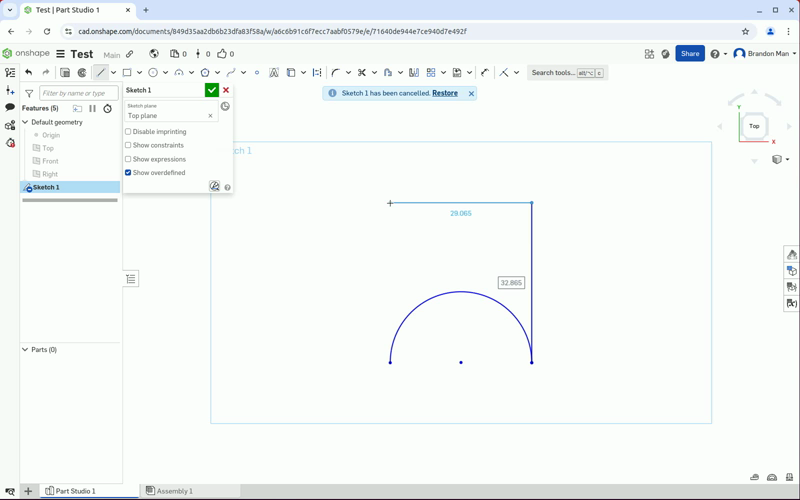
key_down(shift)
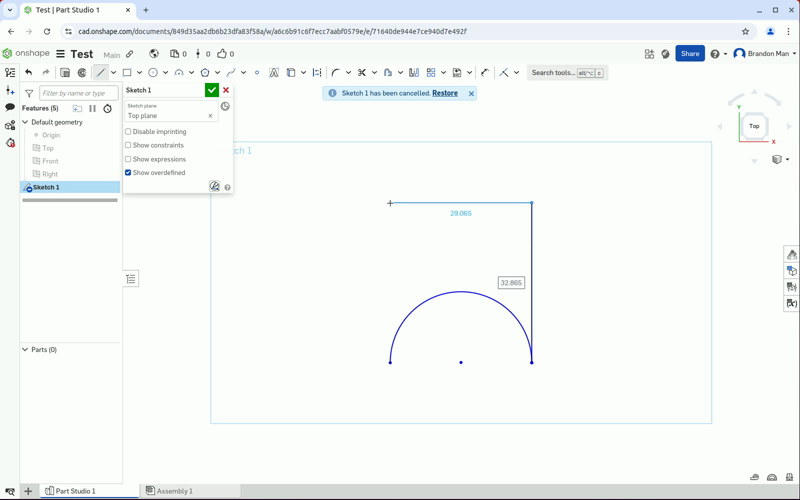
mouse_move(390, 362)
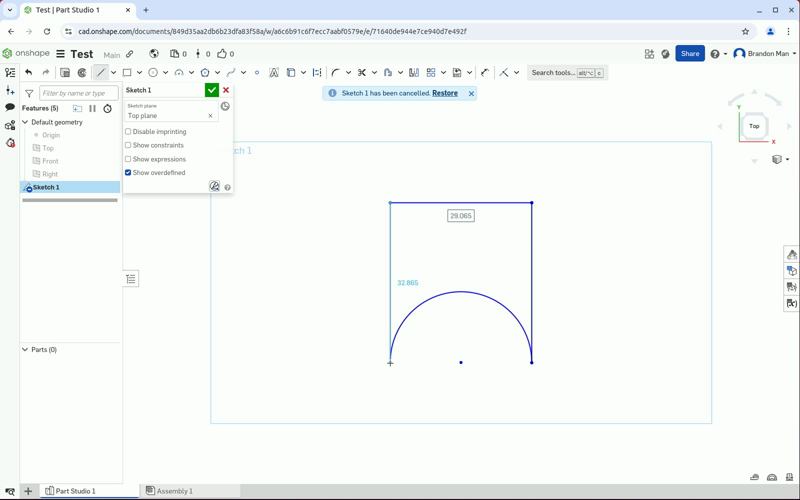
key_up(shift)
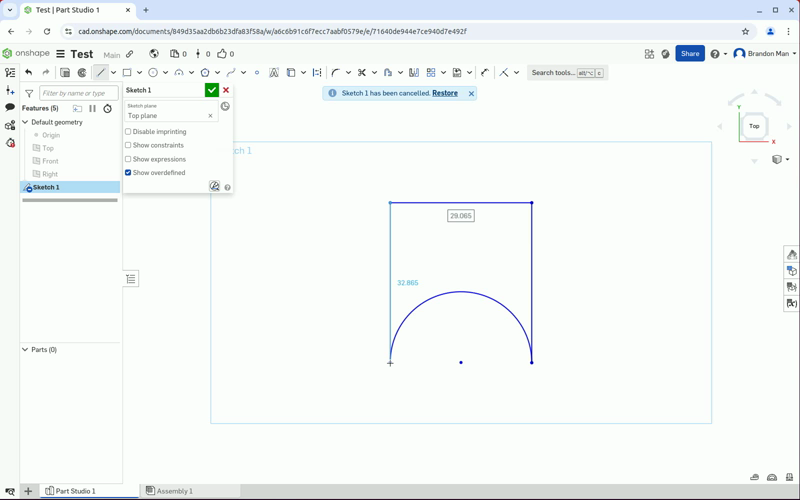
click(390, 362)
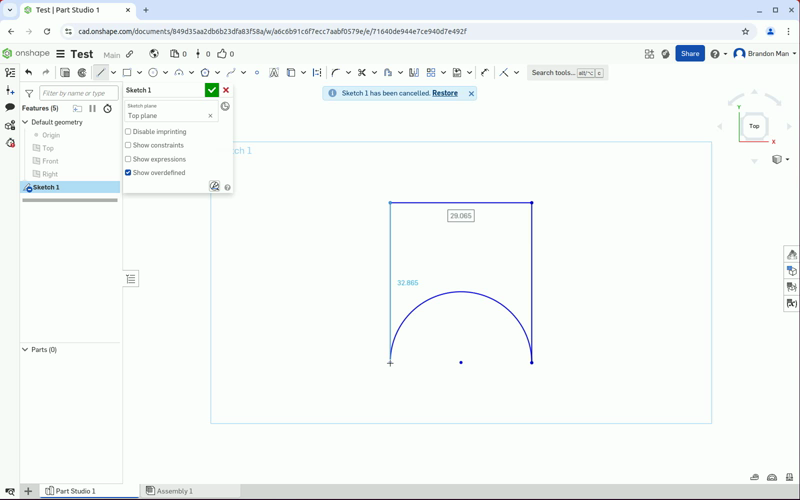
key(esc)
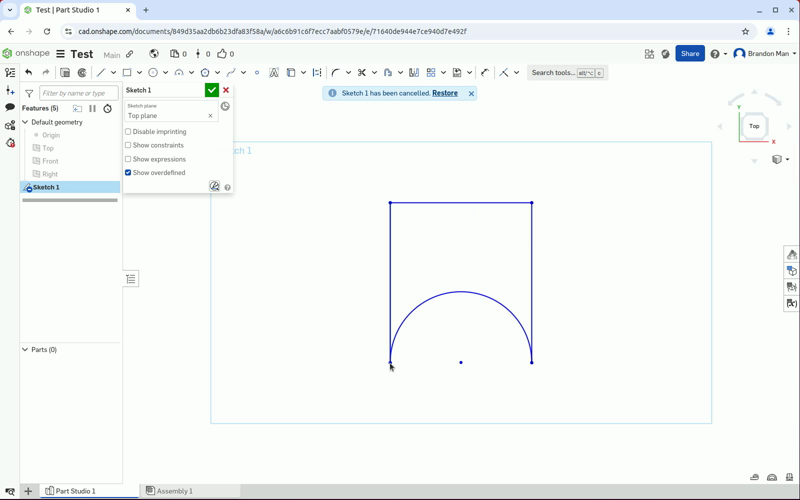
mouse_move(483, 266)
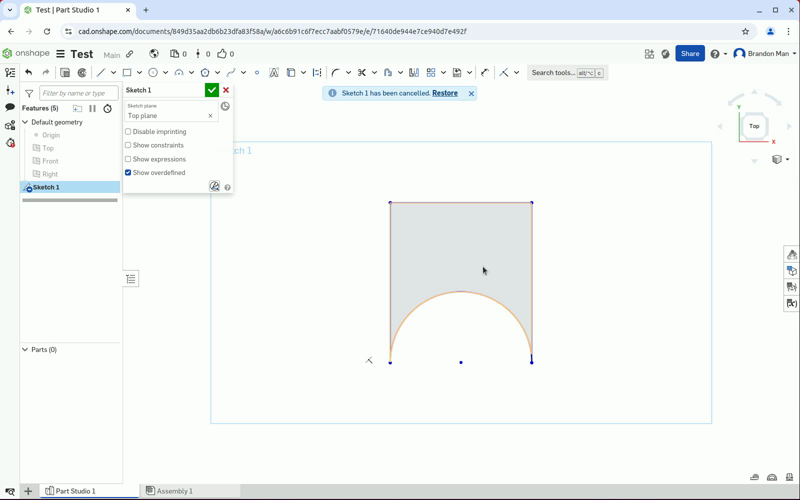
click(483, 266)
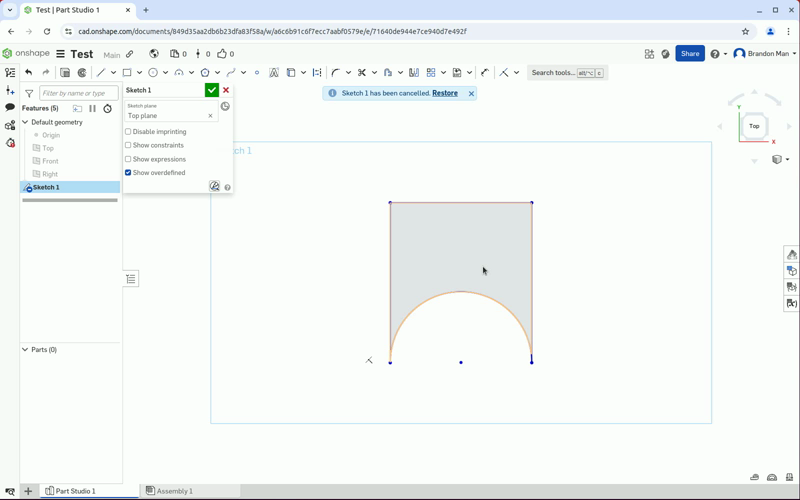
mouse_move(73, 352)
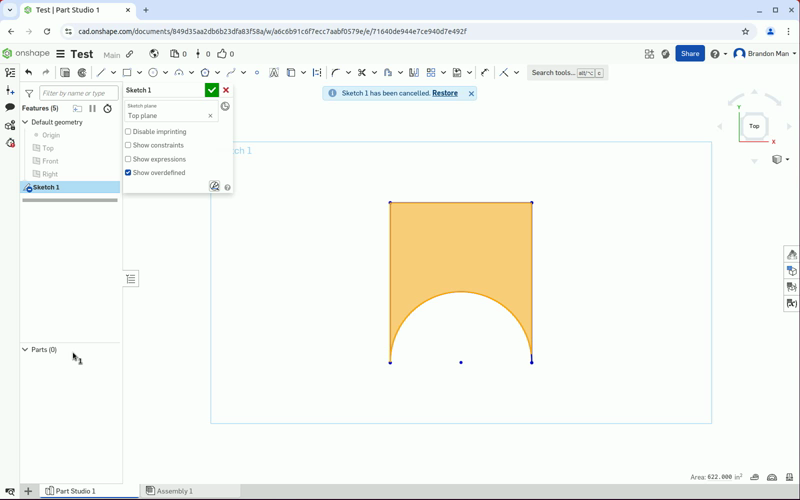
key(shift+y)
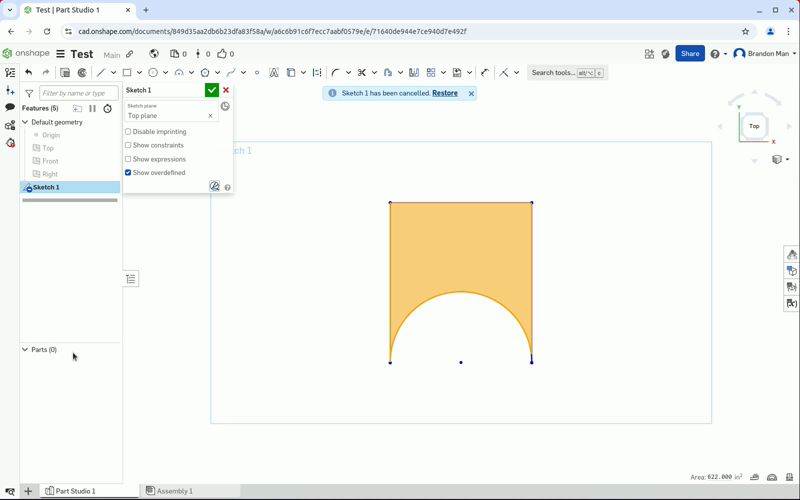
key(shift+e)
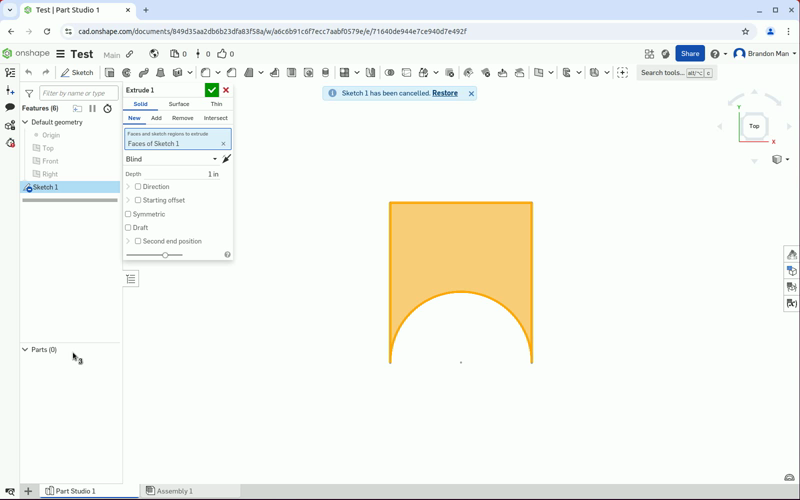
mouse_move(143, 106)
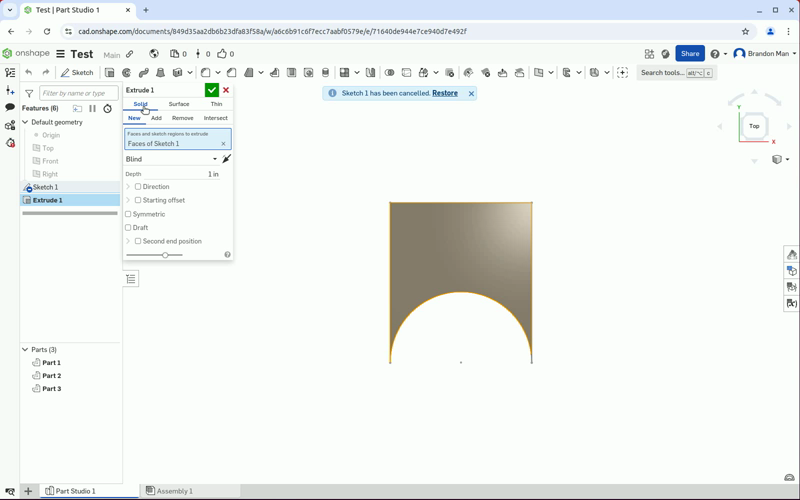
click(143, 106)
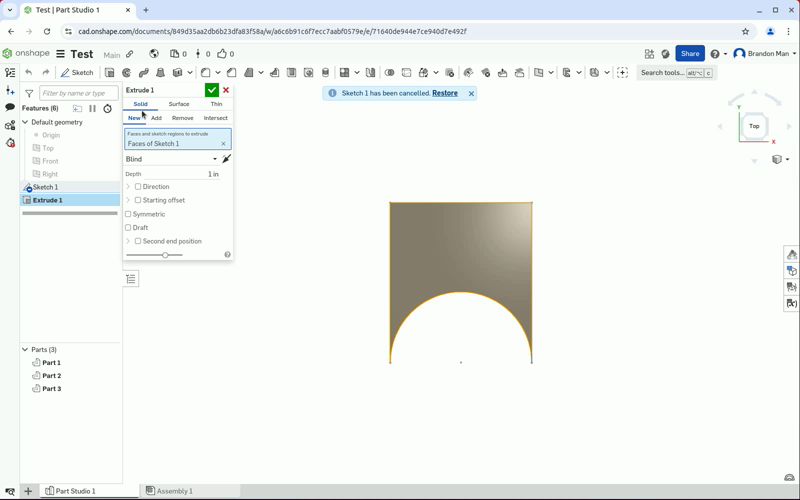
mouse_move(137, 120)
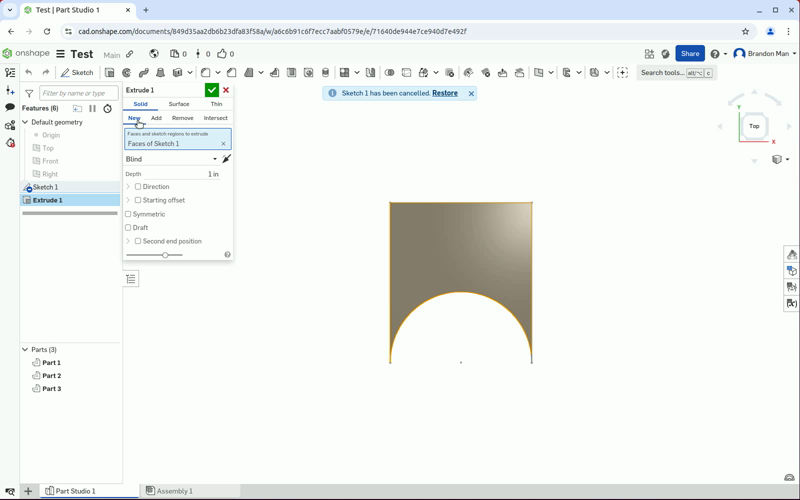
click(137, 120)
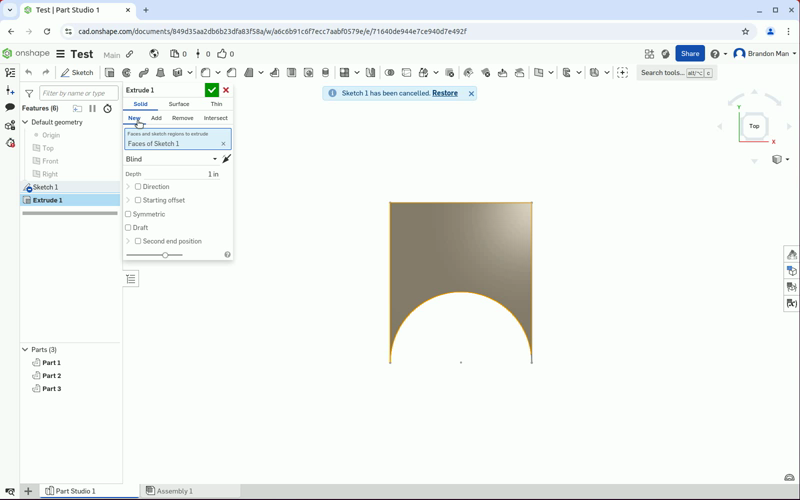
key(tab, 4)
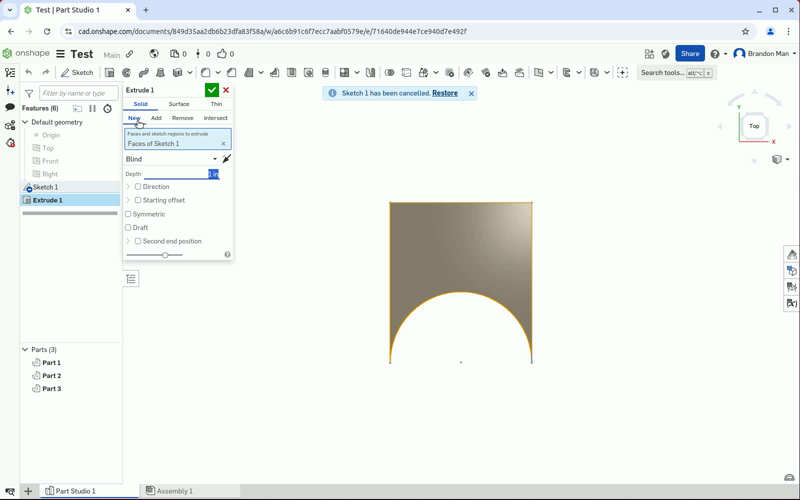
text(1.204)
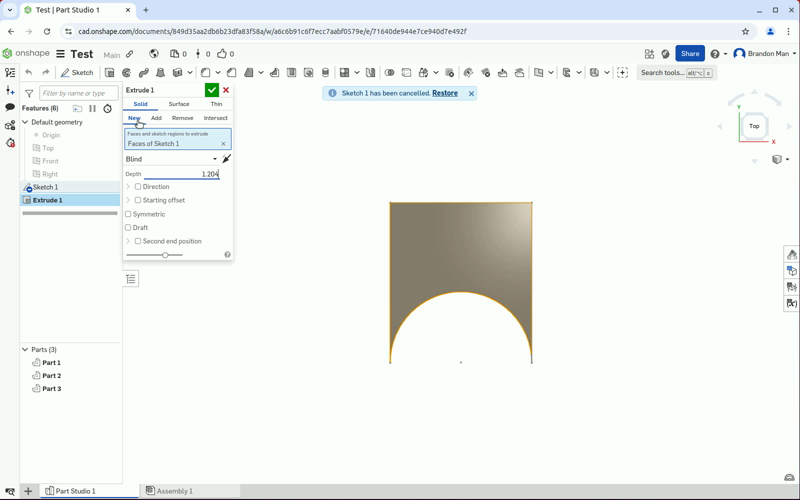
key(enter)
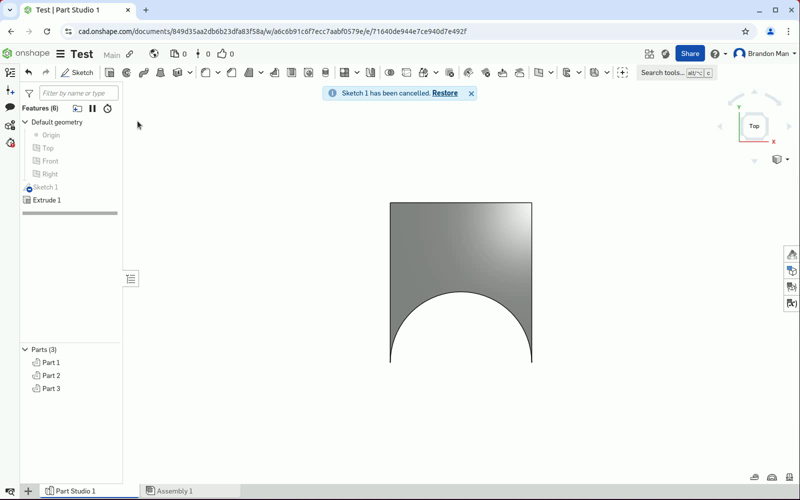
key(shift+h)
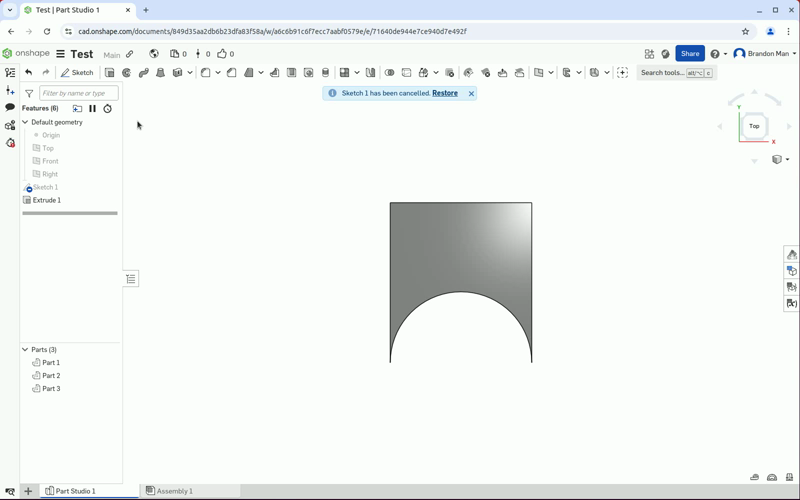
key(shift+h)
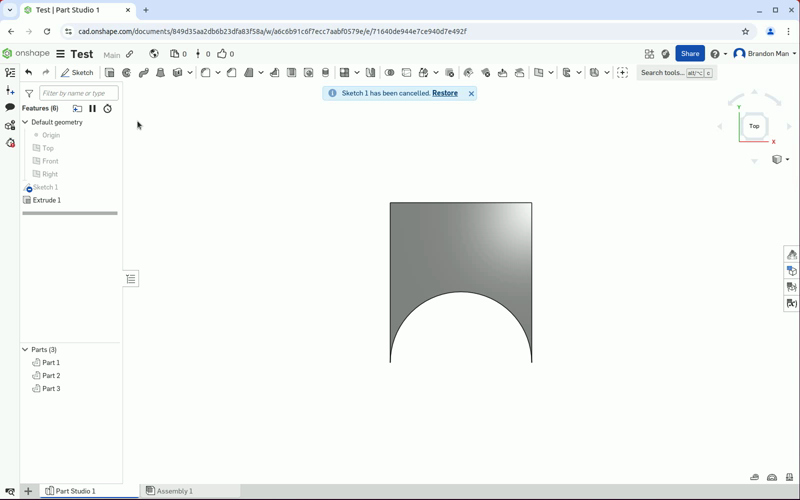
mouse_move(73, 189)
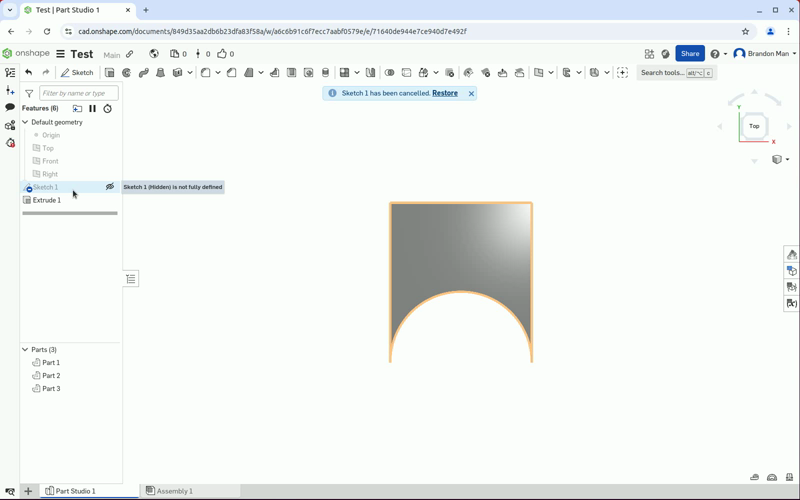
click(73, 189)
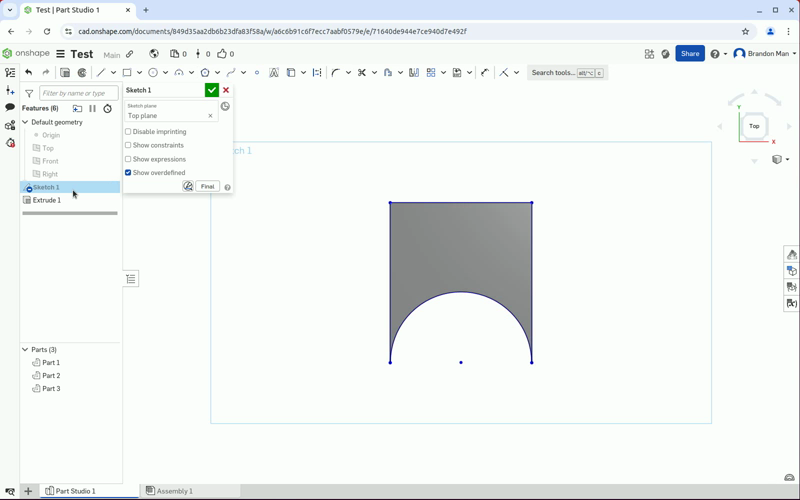
mouse_move(229, 92)
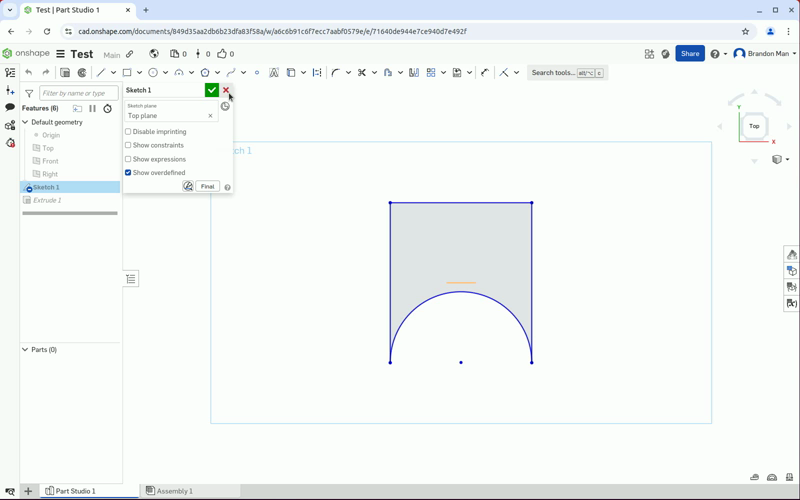
click(229, 92)
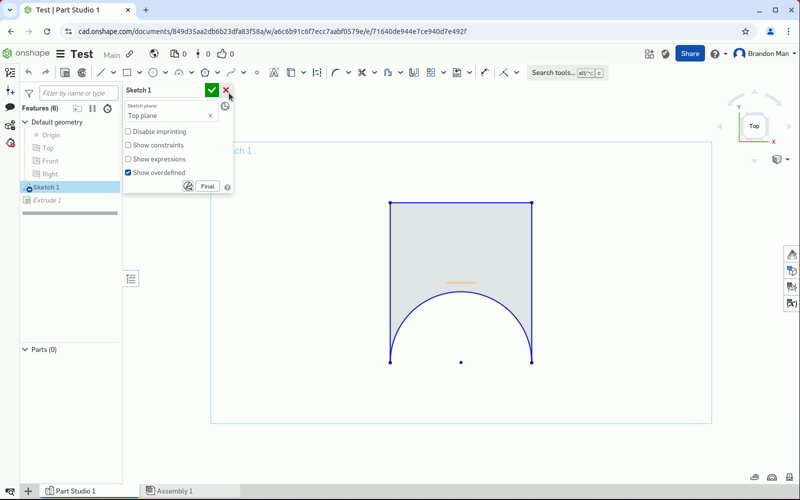
key(shift+s)
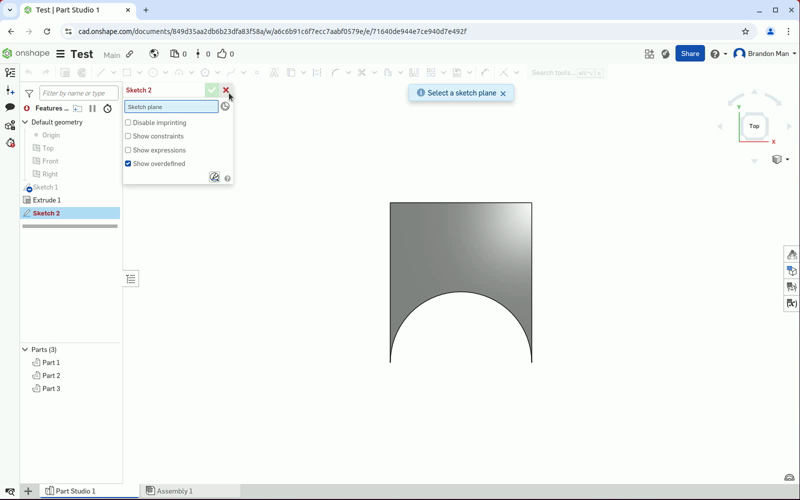
mouse_move(73, 150)
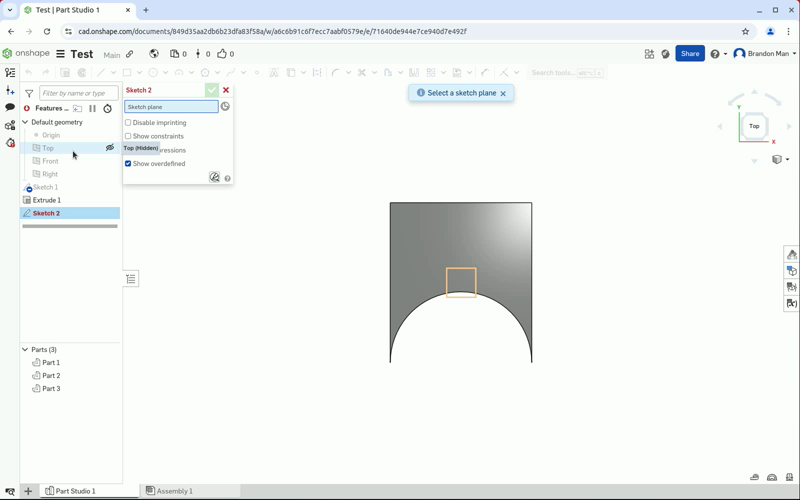
click(73, 150)
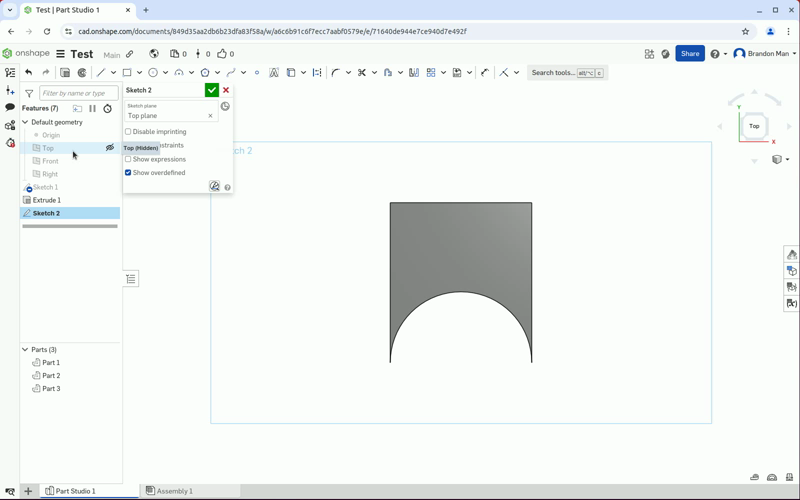
mouse_move(73, 352)
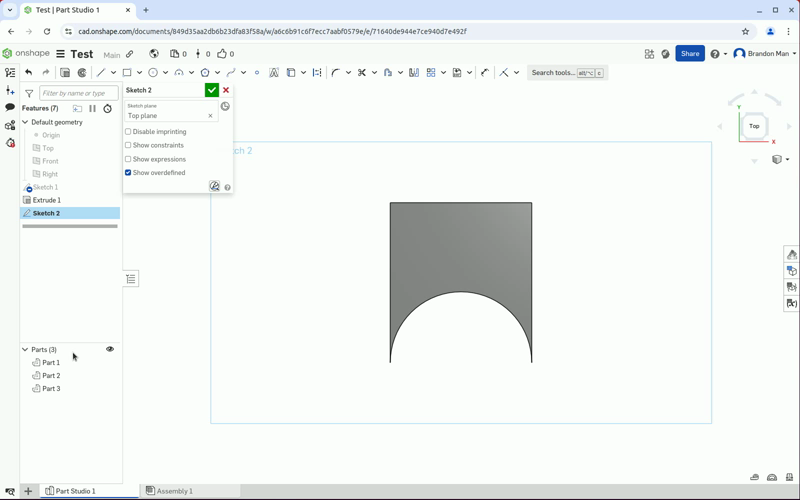
key(y)
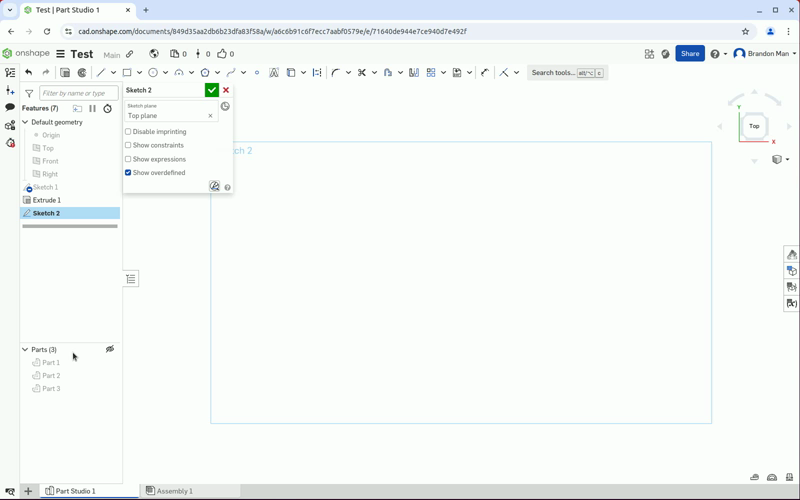
key(l)
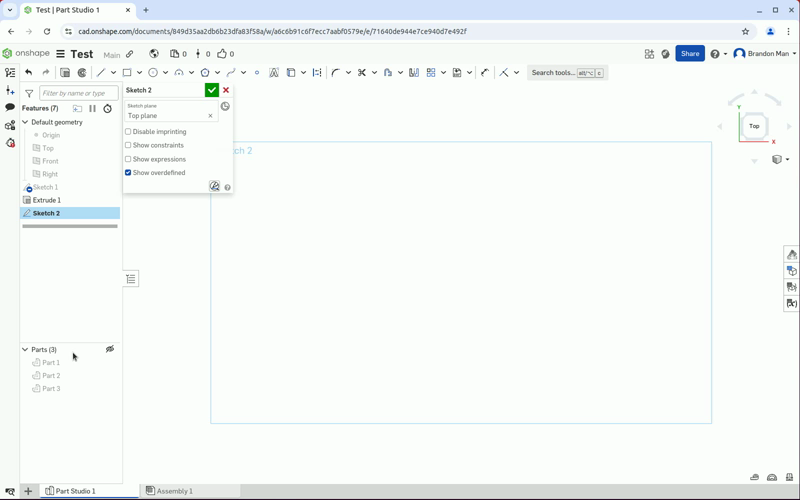
key_down(shift)
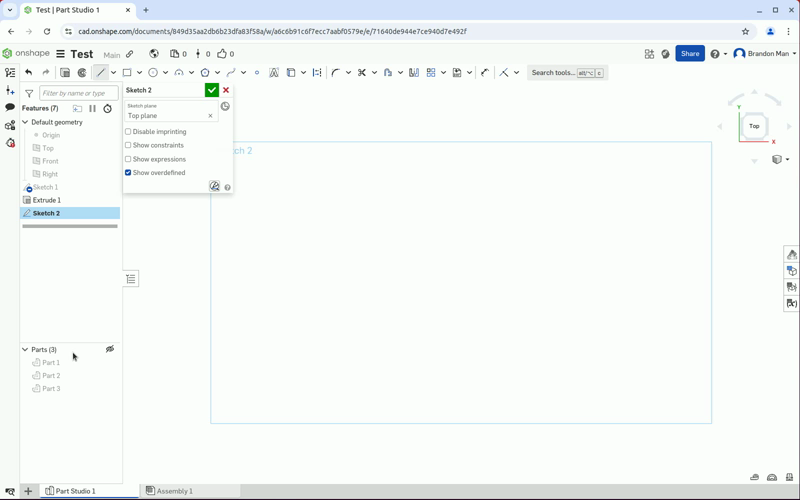
mouse_move(531, 362)
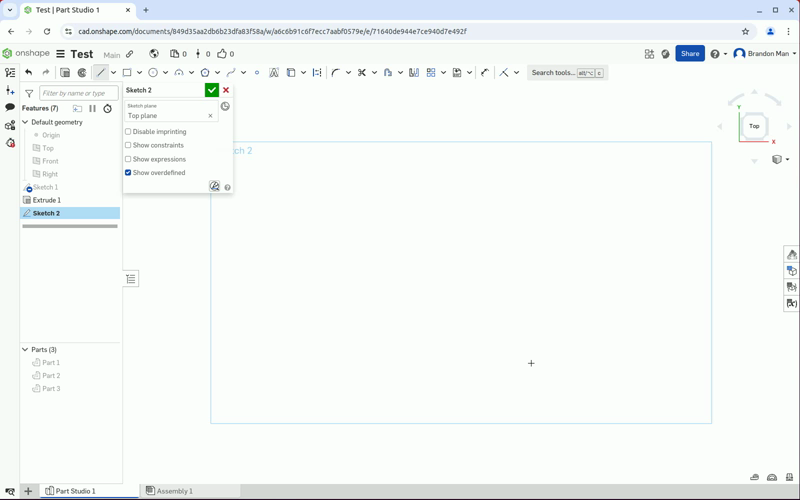
click(531, 362)
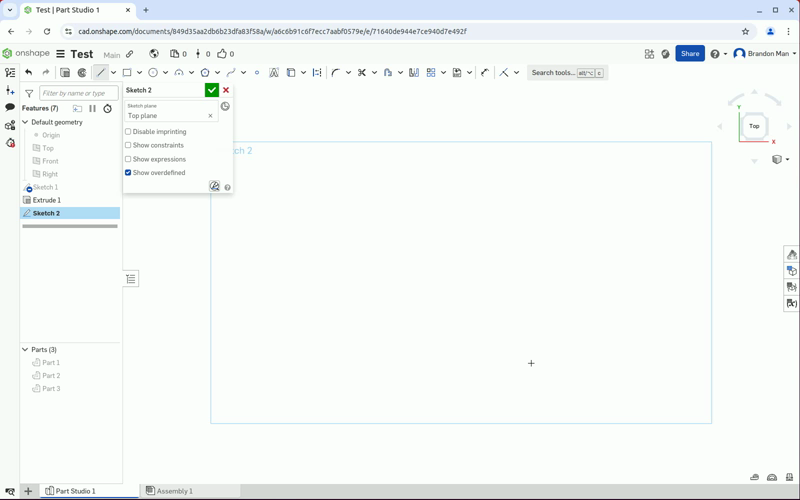
key_up(shift)
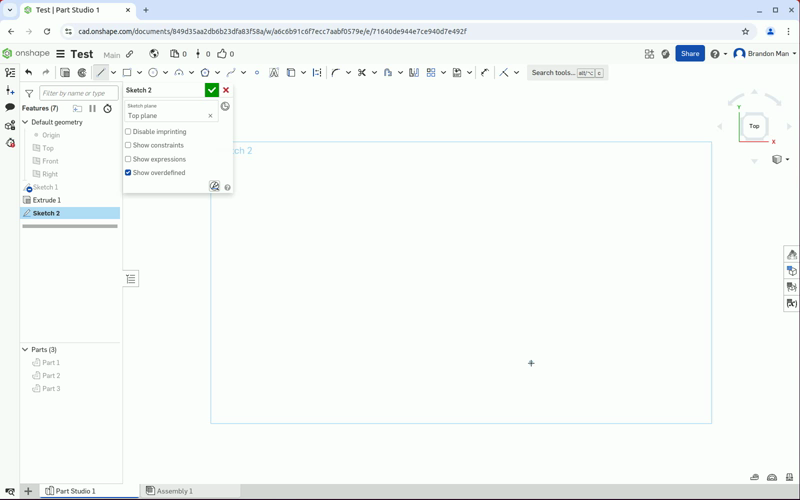
key_down(shift)
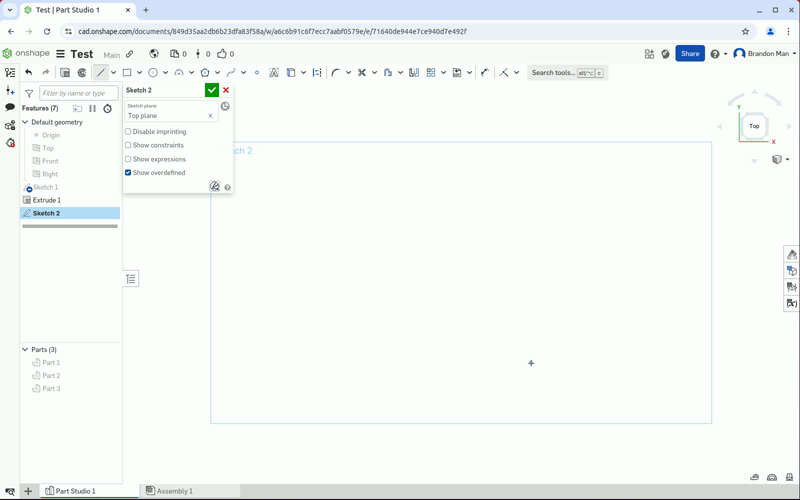
mouse_move(561, 362)
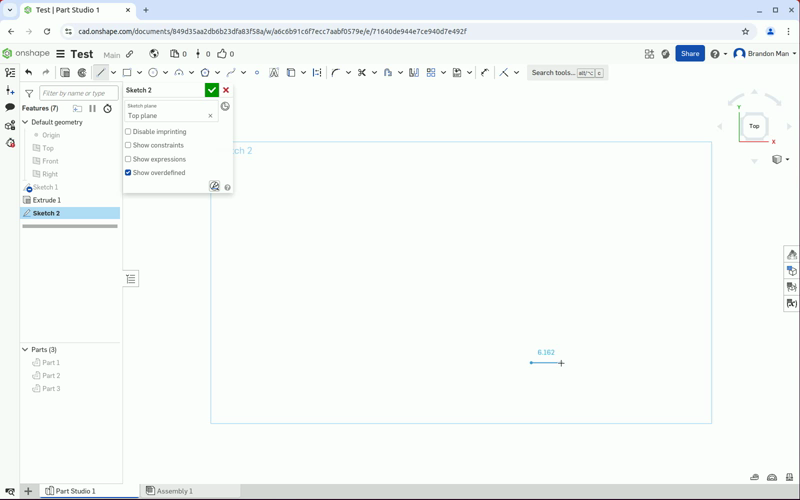
mouse_move(537, 362)
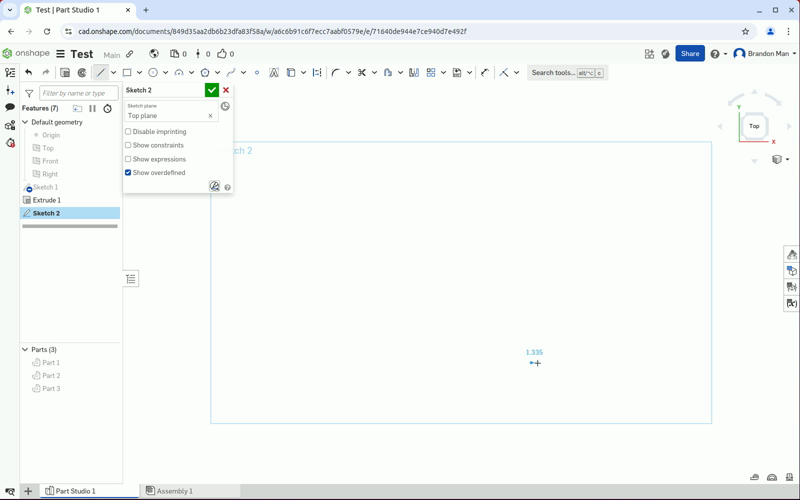
scroll(6)
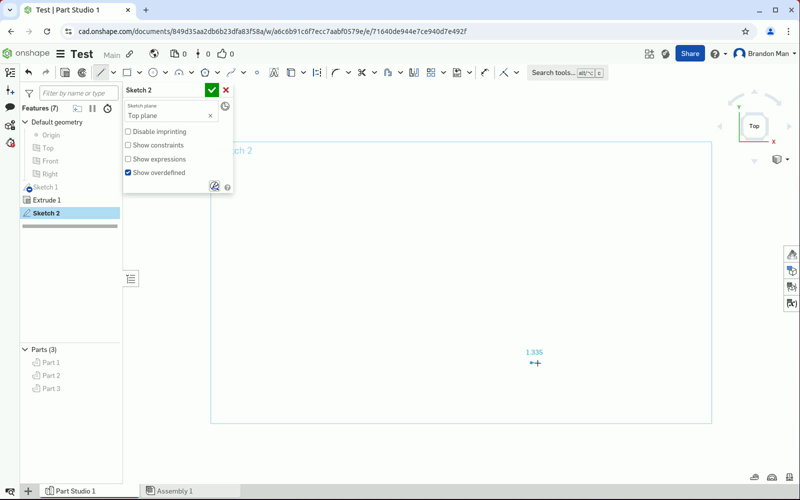
scroll(6)
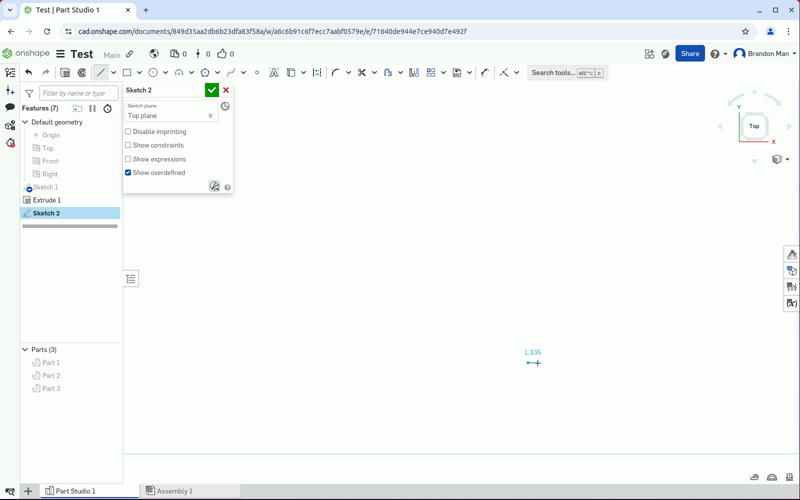
scroll(6)
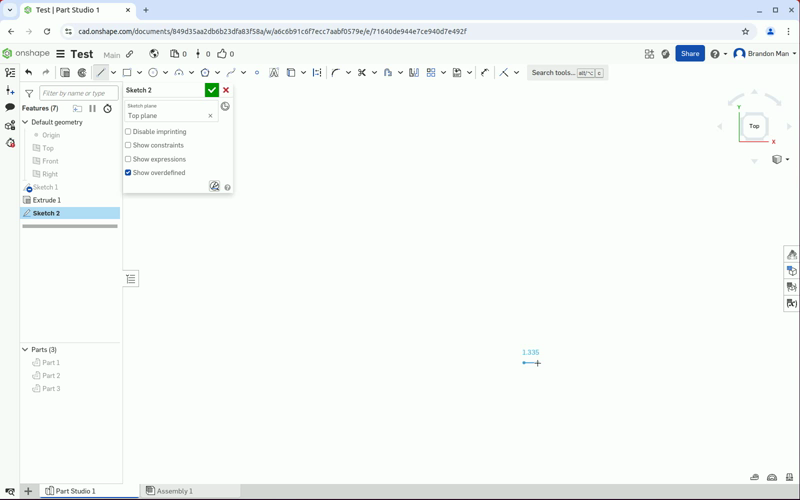
scroll(6)
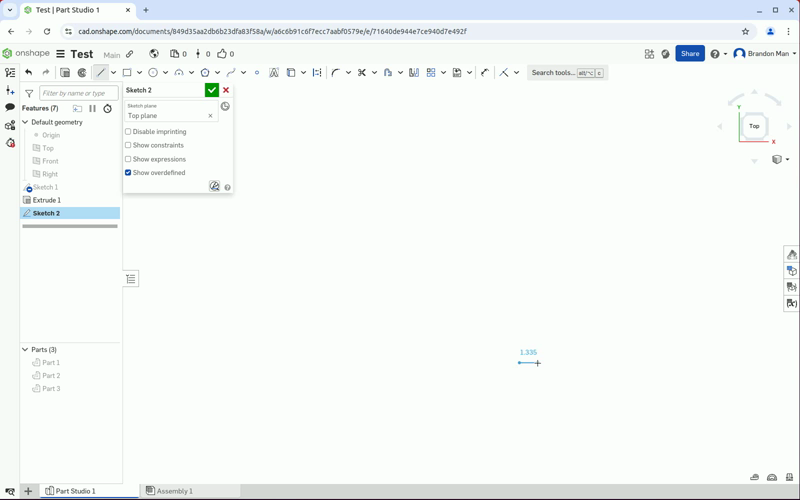
scroll(6)
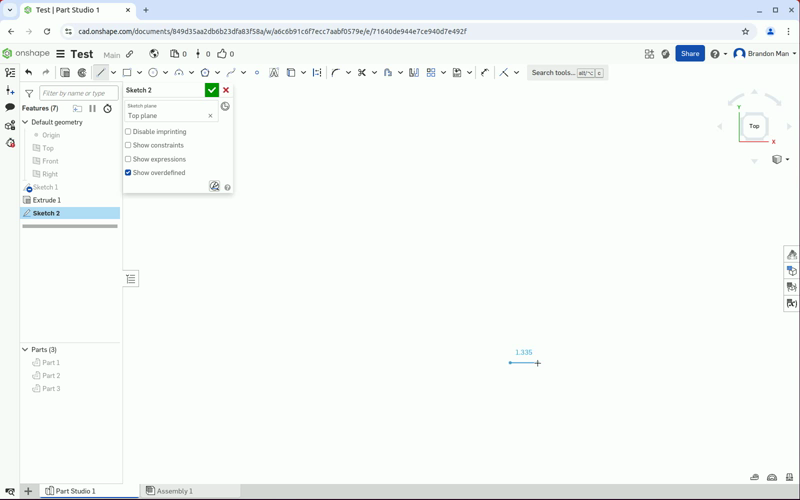
scroll(6)
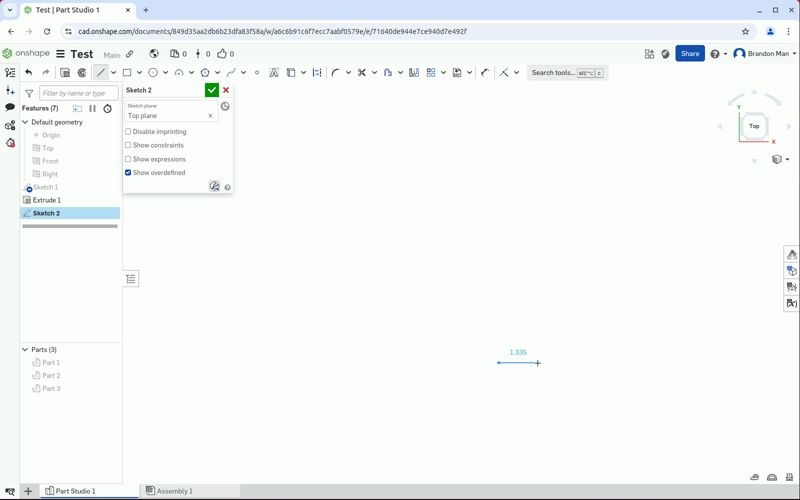
scroll(6)
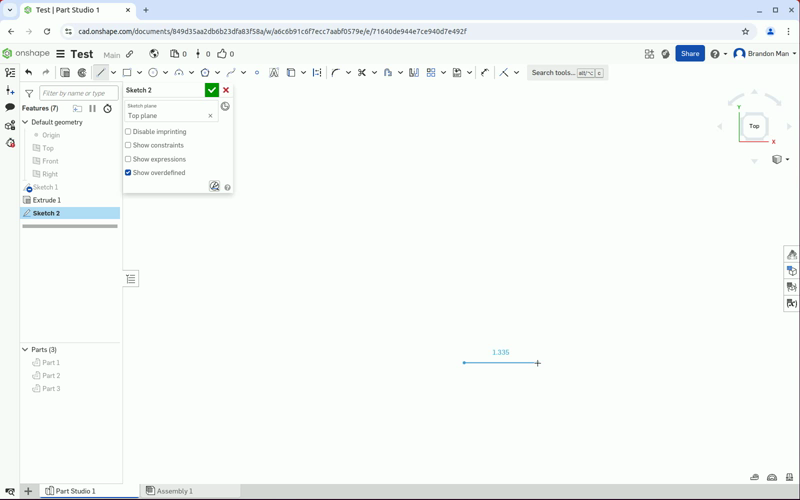
click(537, 362)
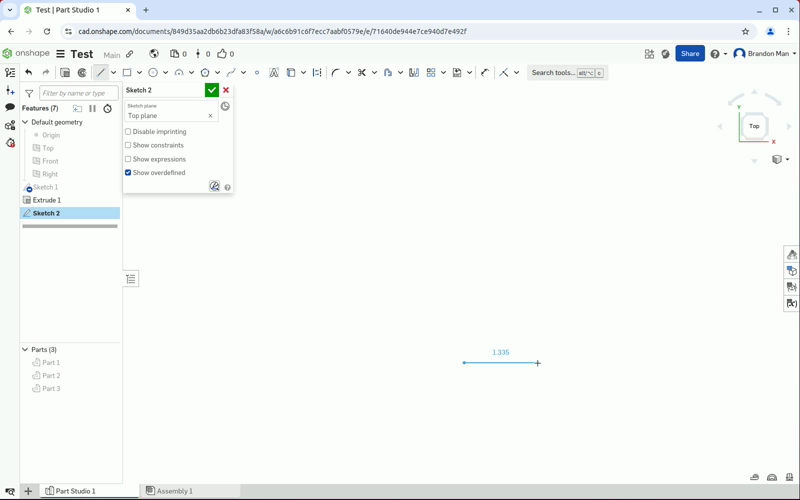
scroll(-6)
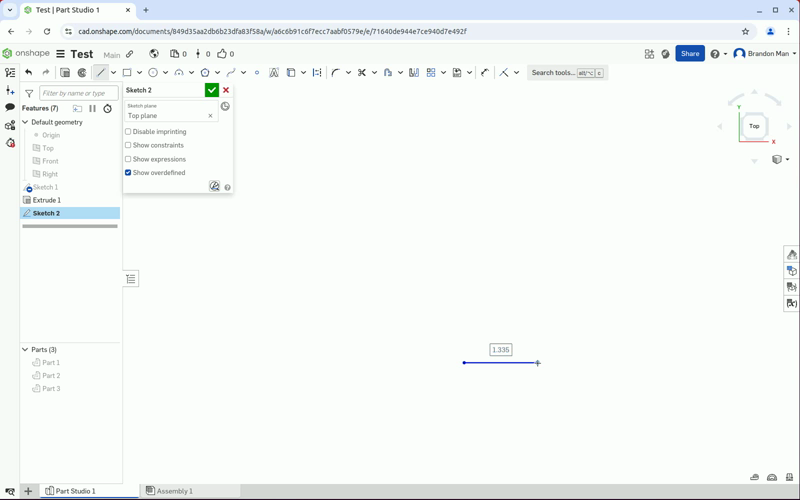
scroll(-6)
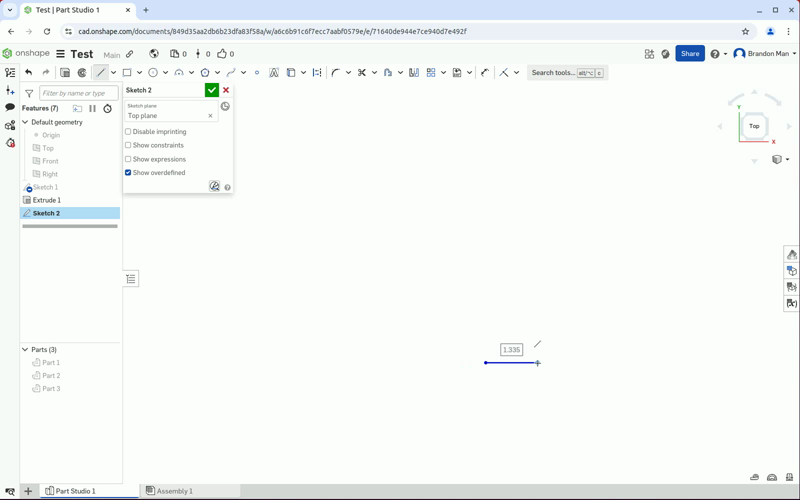
scroll(-6)
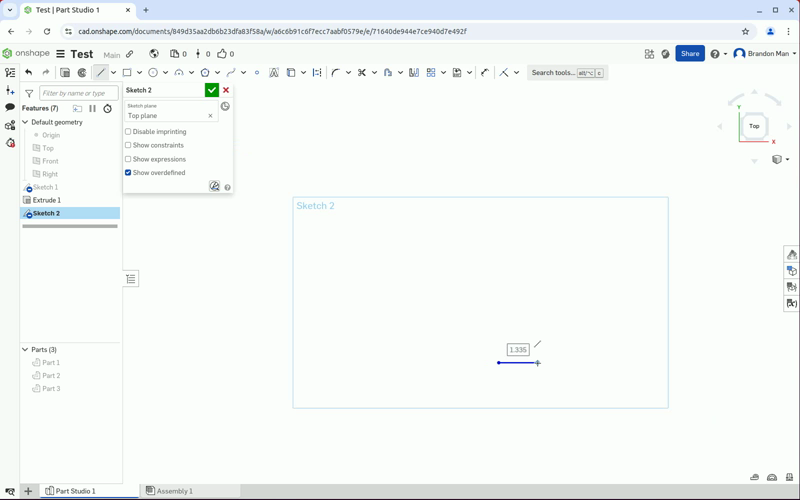
scroll(-6)
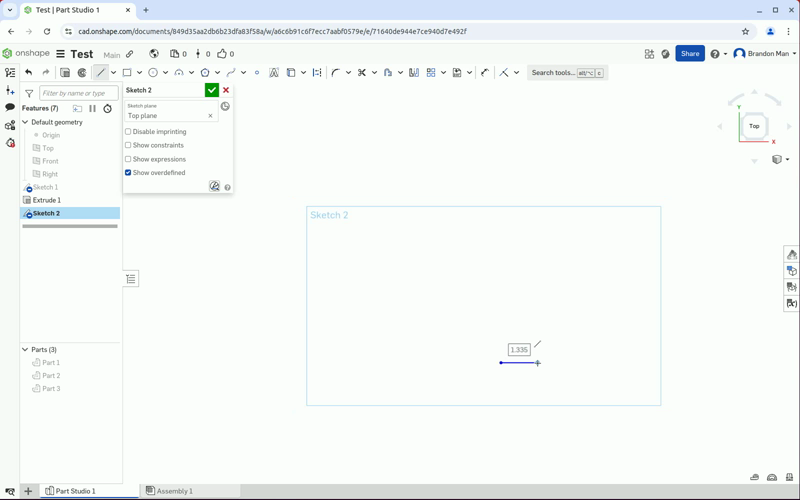
scroll(-6)
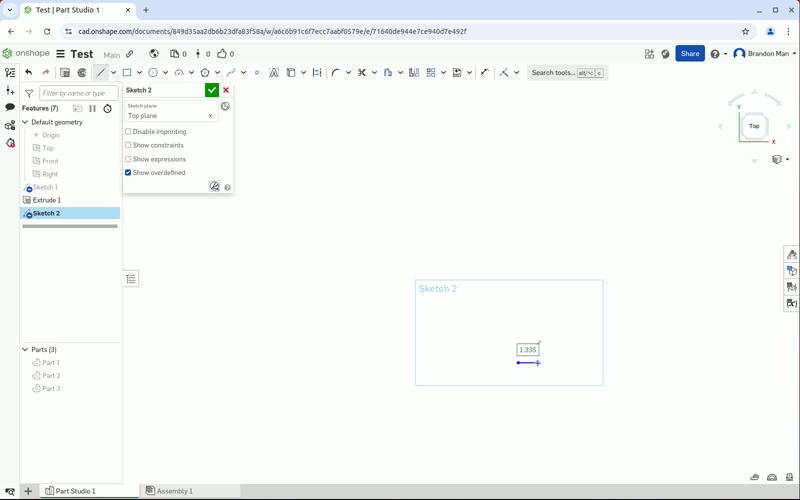
scroll(-6)
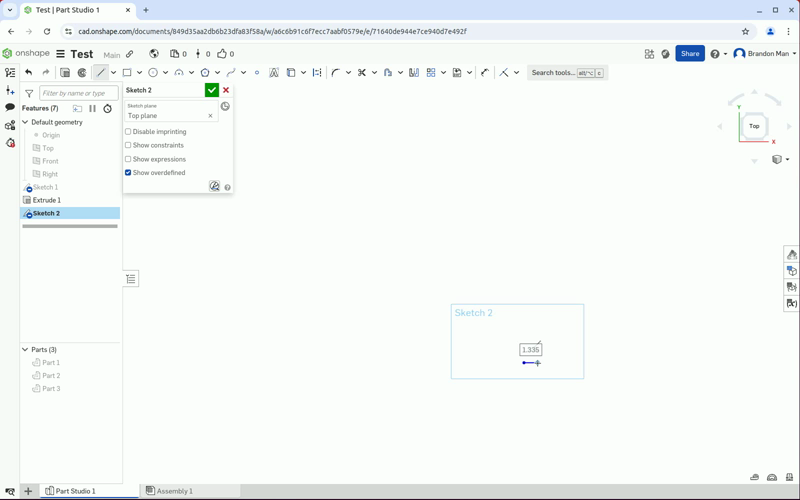
scroll(-6)
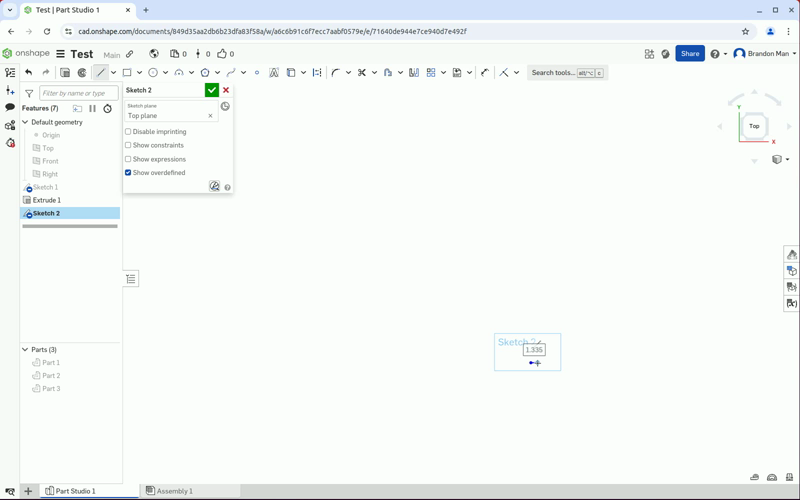
key_up(shift)
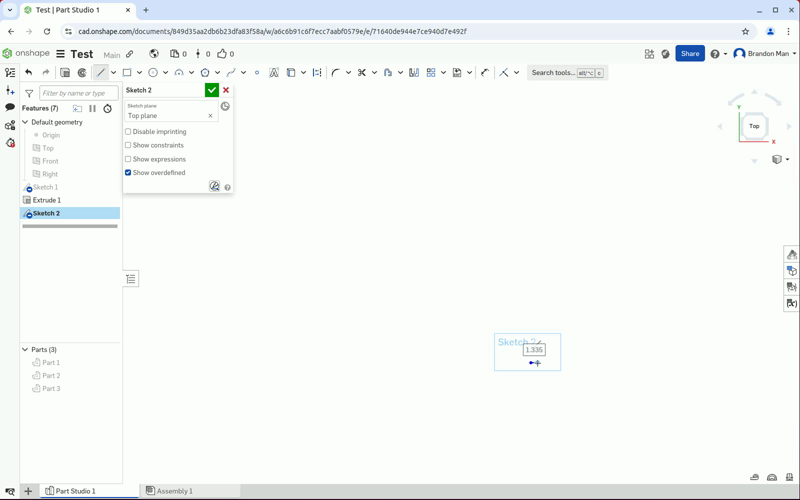
key_down(shift)
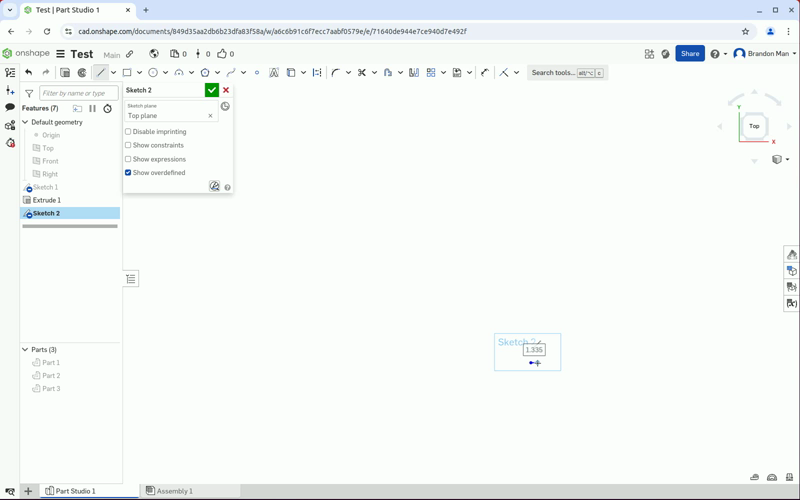
mouse_move(537, 202)
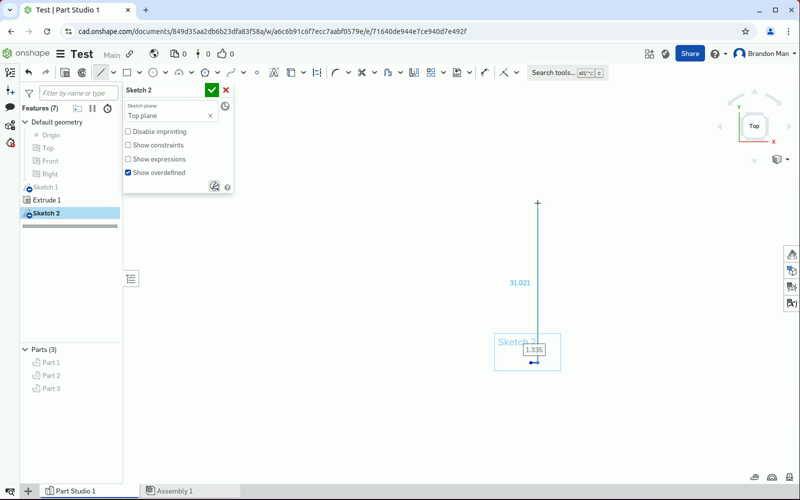
click(537, 202)
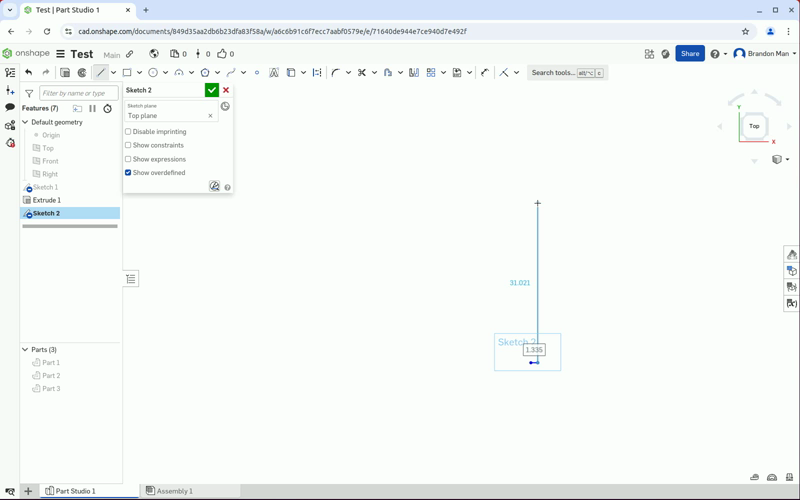
key_up(shift)
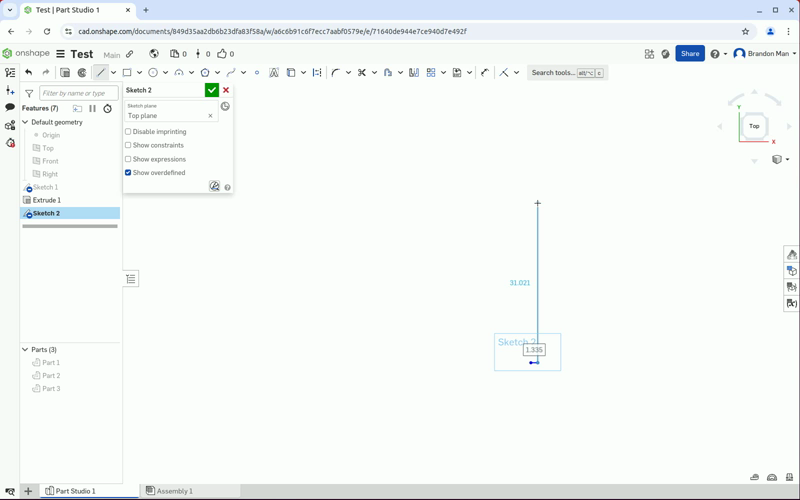
key_down(shift)
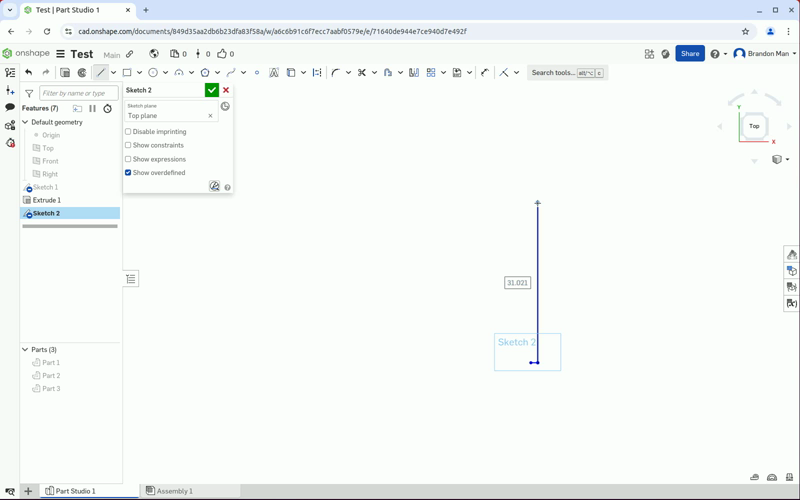
mouse_move(567, 202)
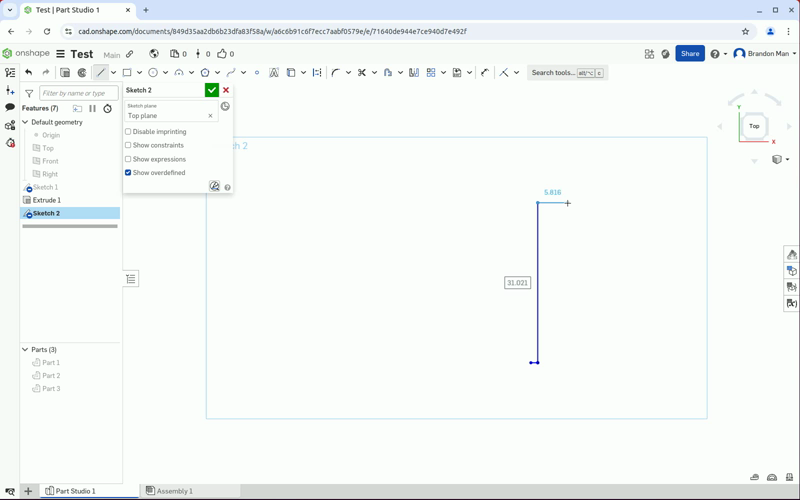
mouse_move(531, 202)
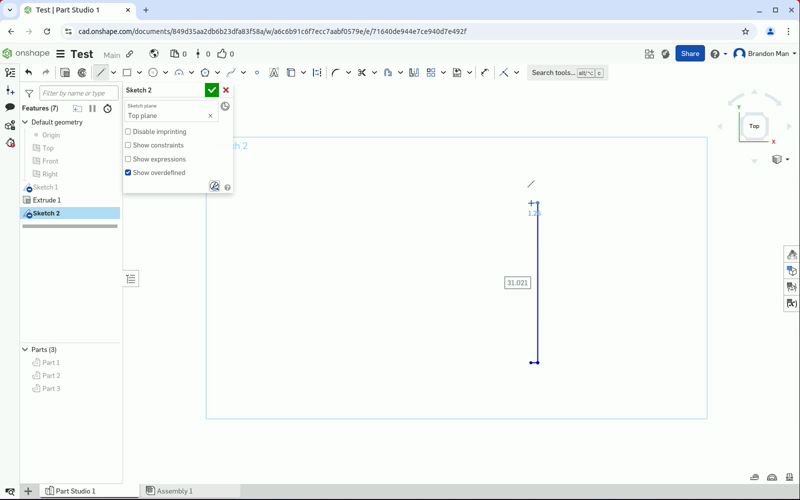
scroll(6)
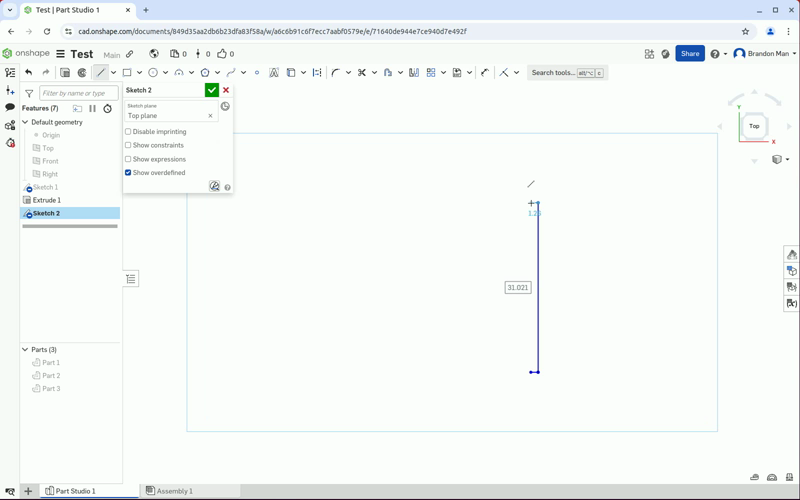
scroll(6)
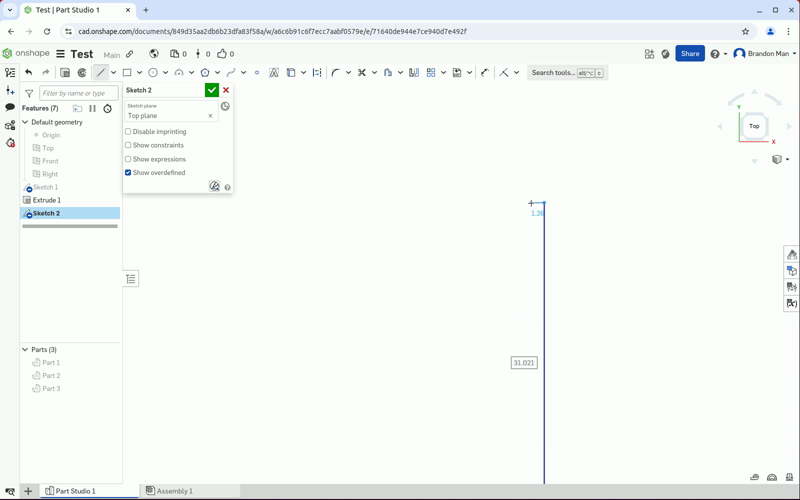
scroll(6)
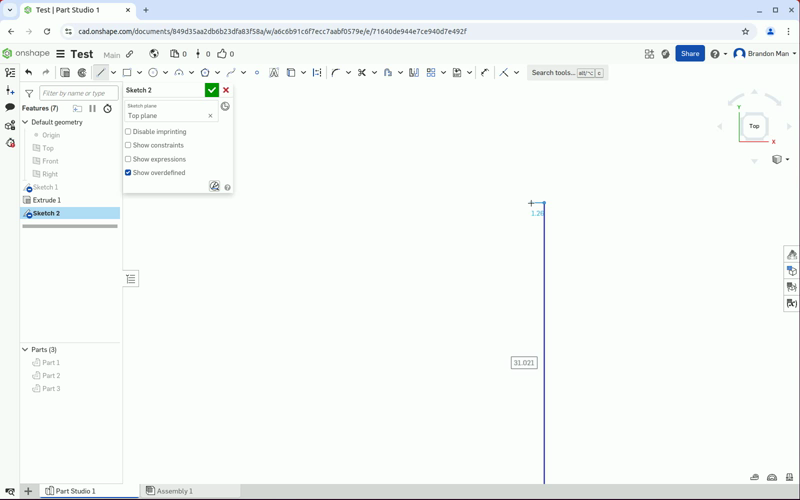
scroll(6)
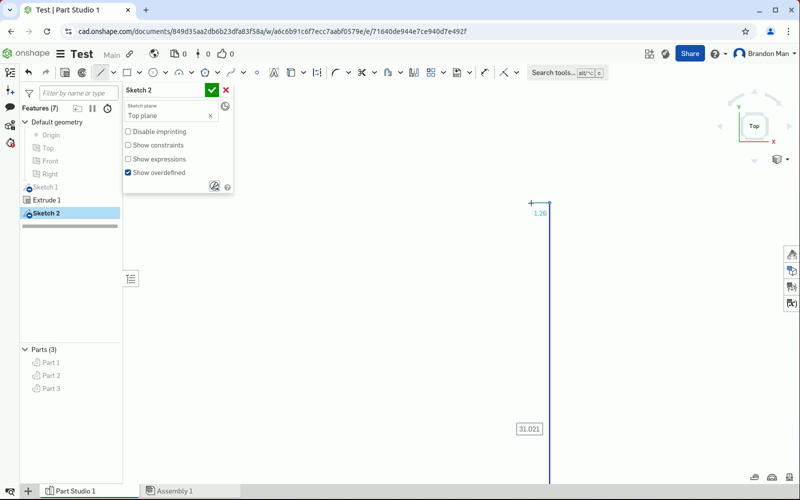
scroll(6)
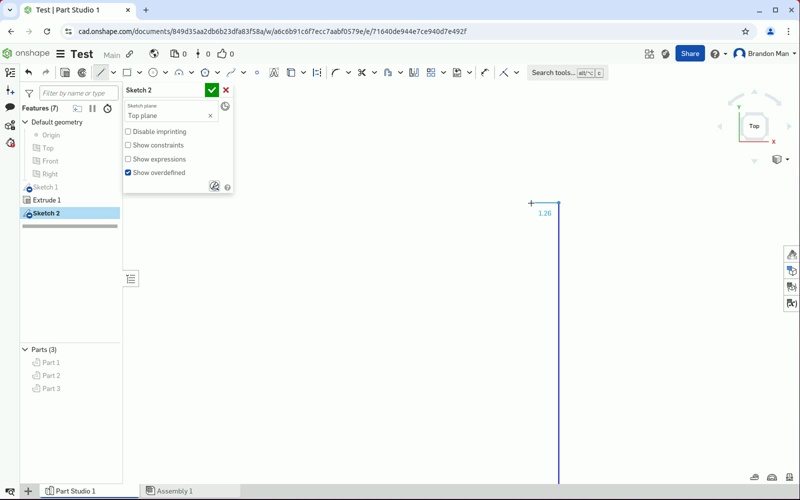
scroll(6)
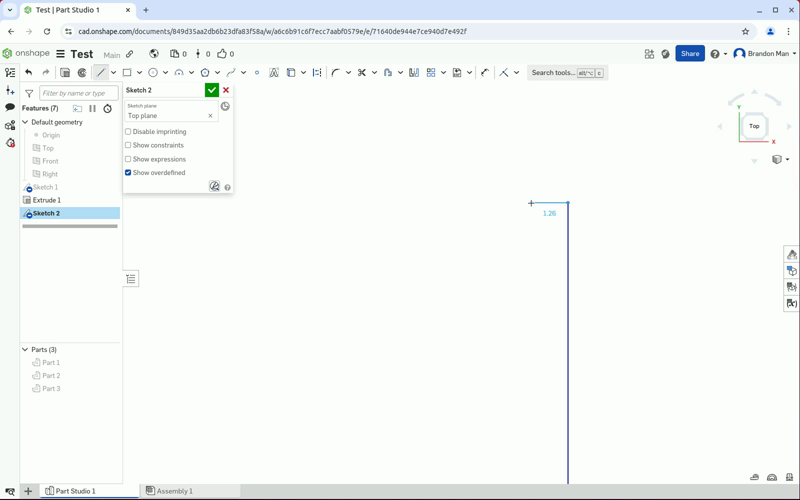
scroll(6)
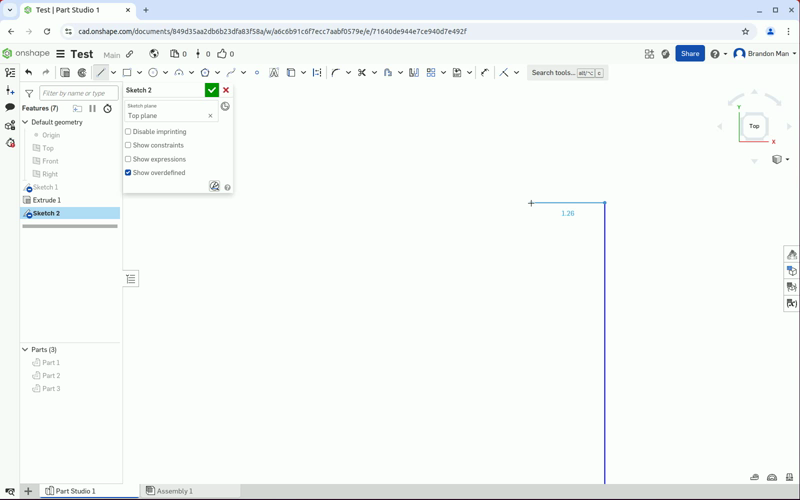
click(531, 202)
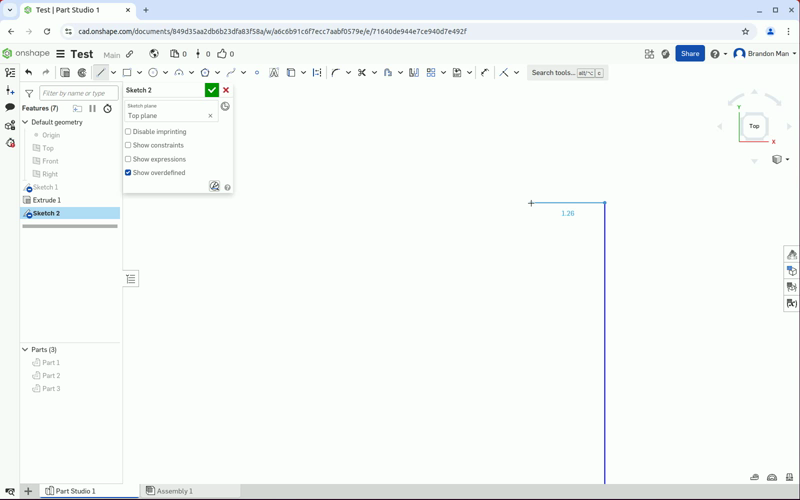
scroll(-6)
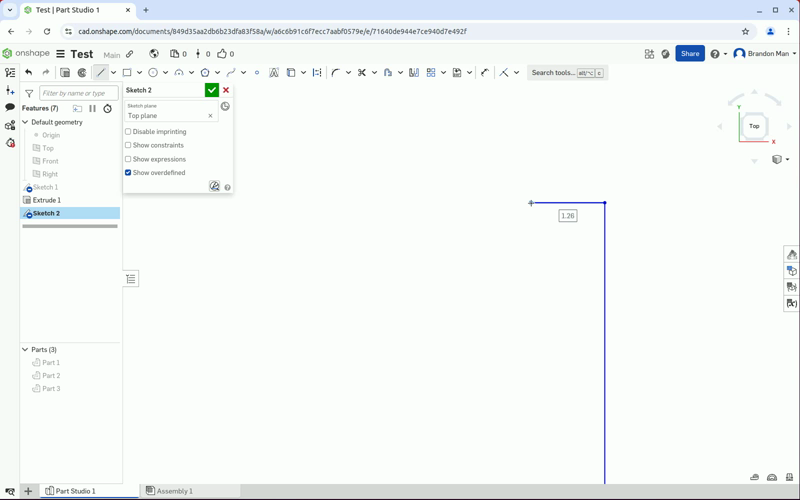
scroll(-6)
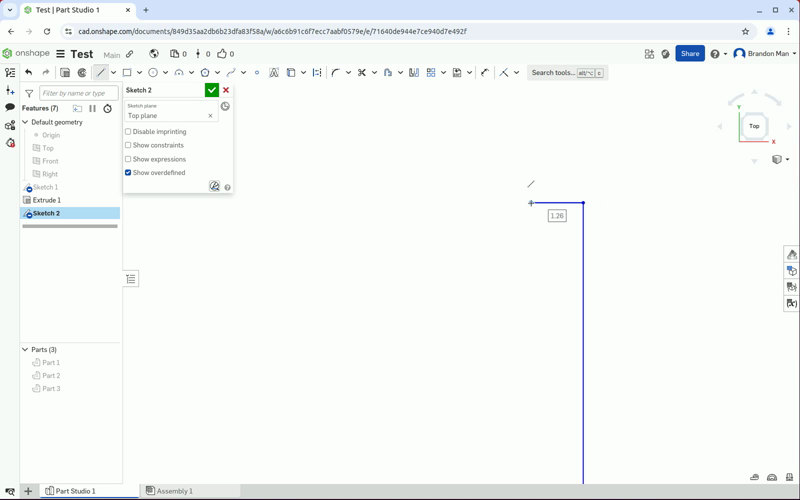
scroll(-6)
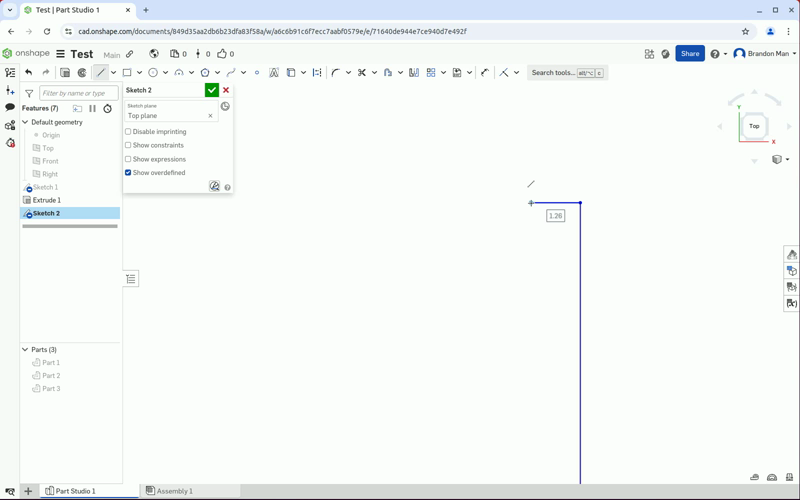
scroll(-6)
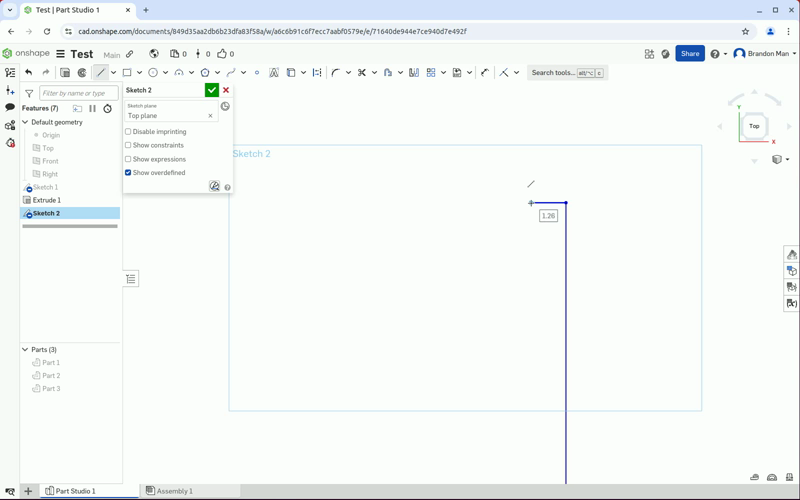
scroll(-6)
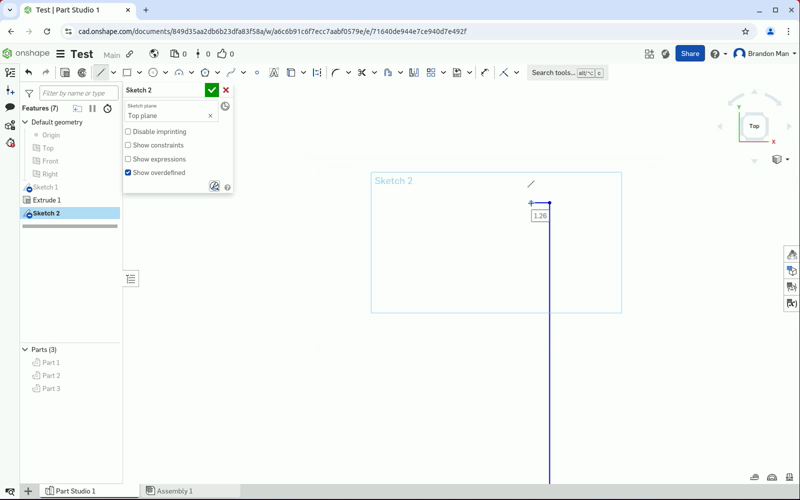
scroll(-6)
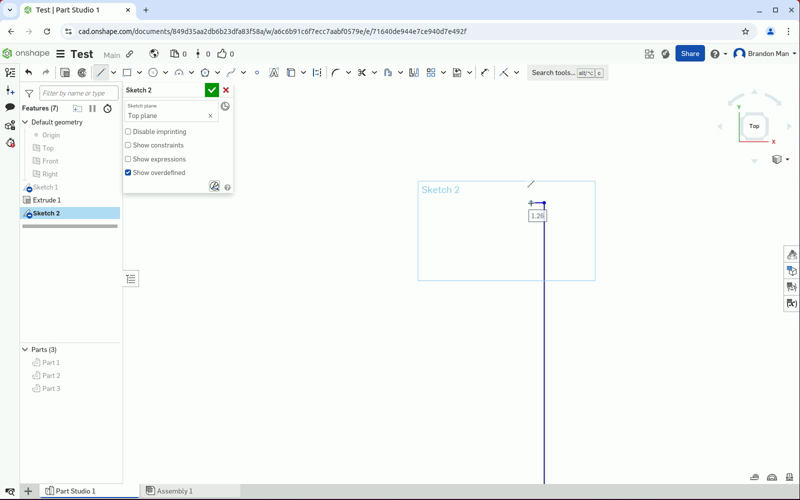
scroll(-6)
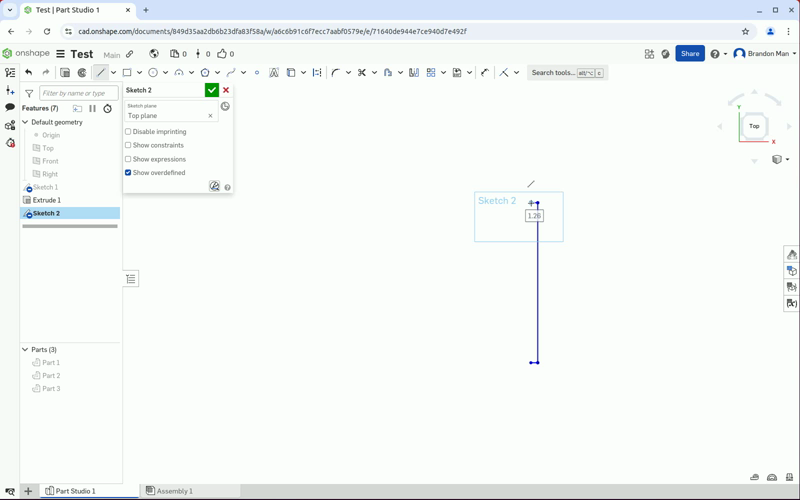
key_up(shift)
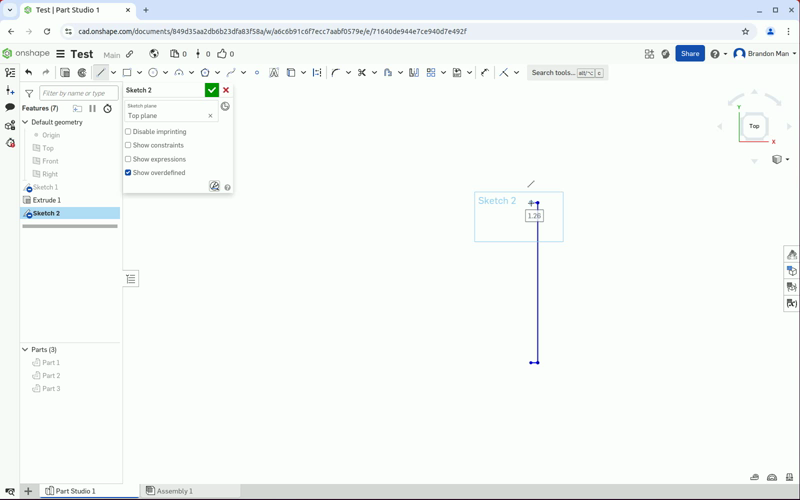
key_down(shift)
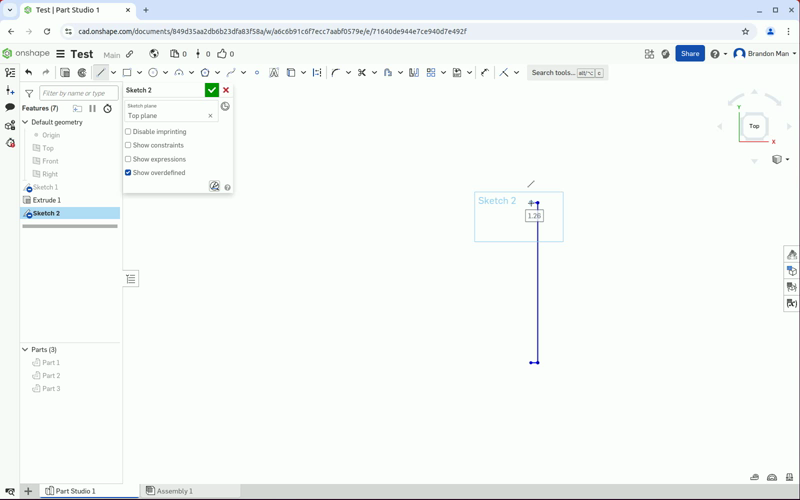
mouse_move(531, 362)
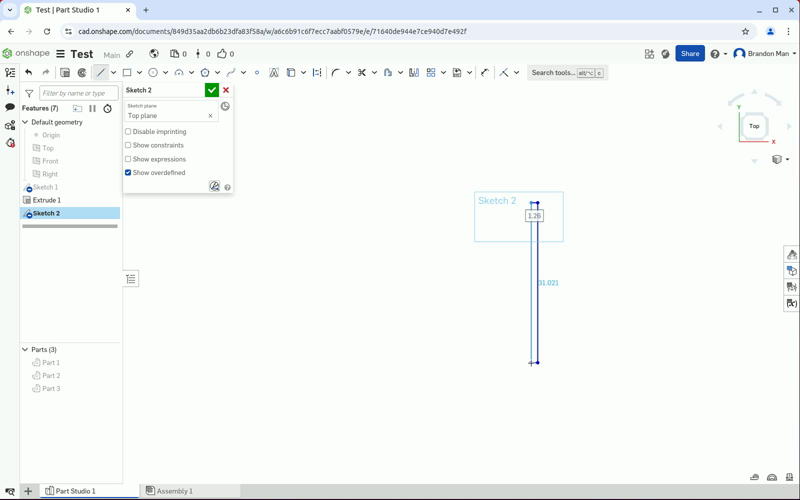
key_up(shift)
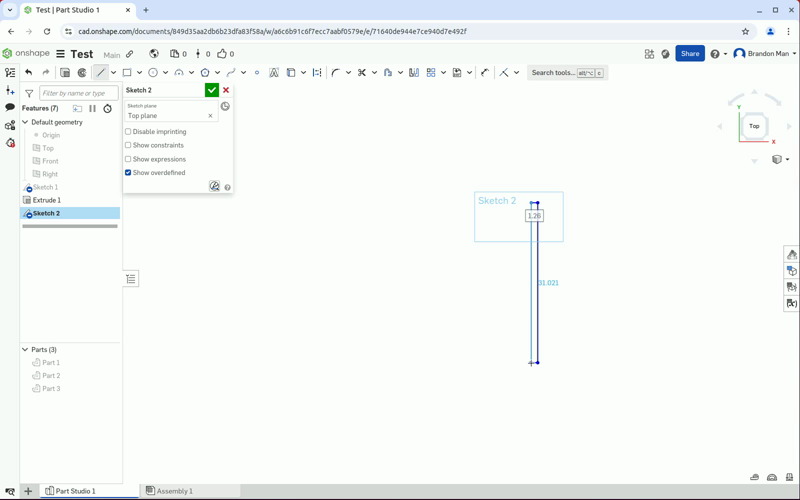
click(531, 362)
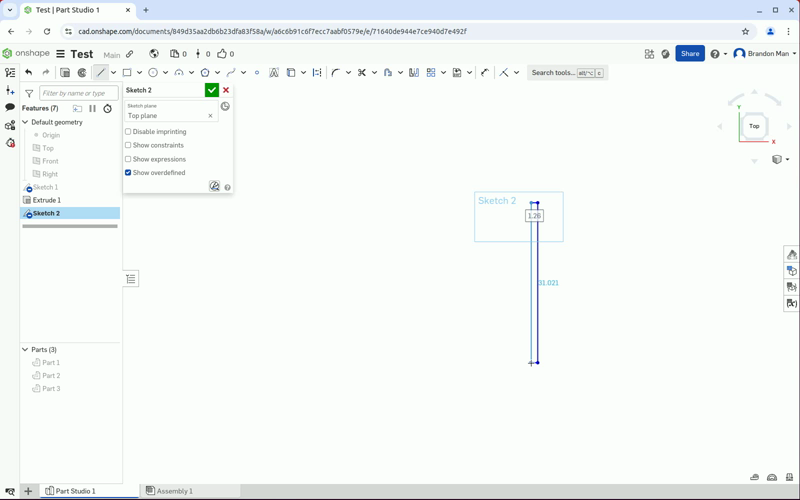
key(esc)
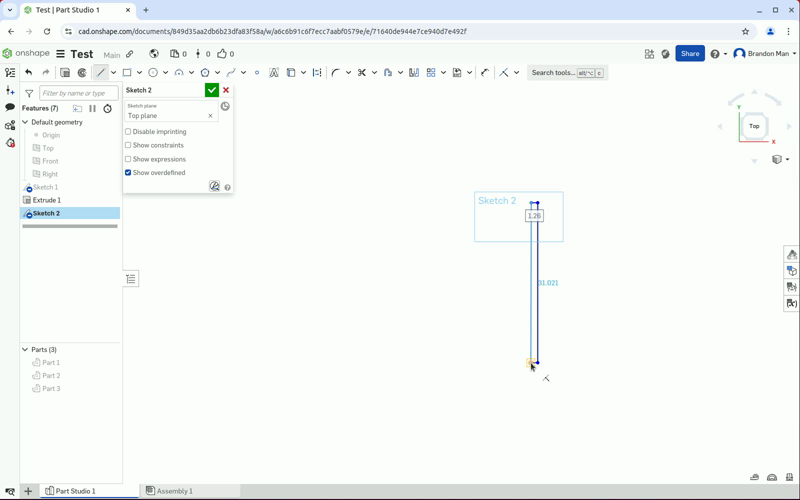
mouse_move(532, 259)
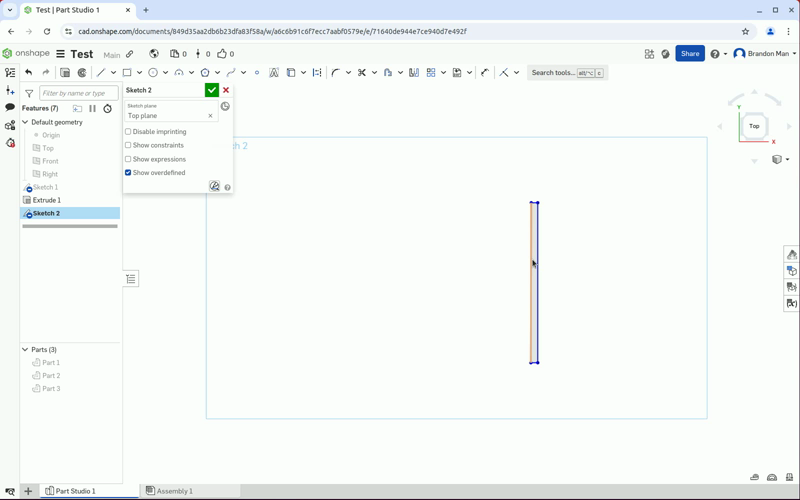
scroll(6)
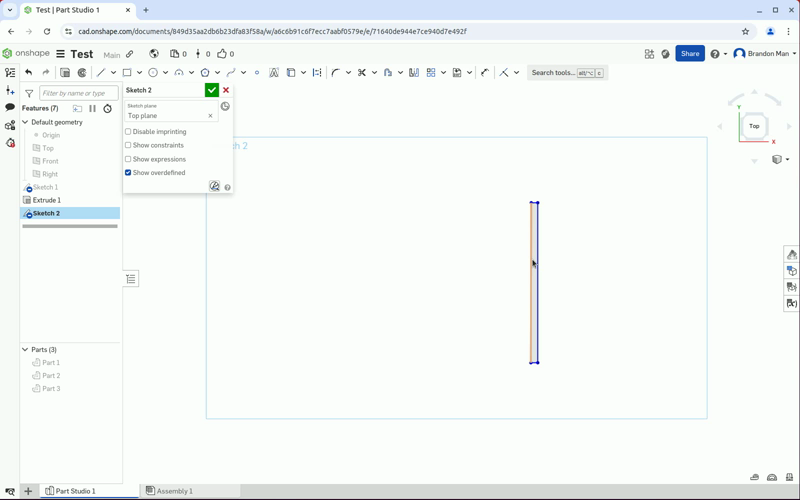
scroll(6)
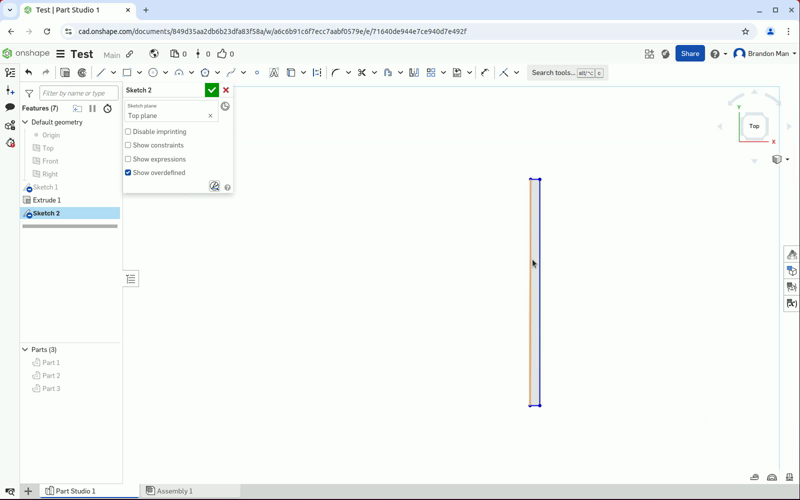
scroll(6)
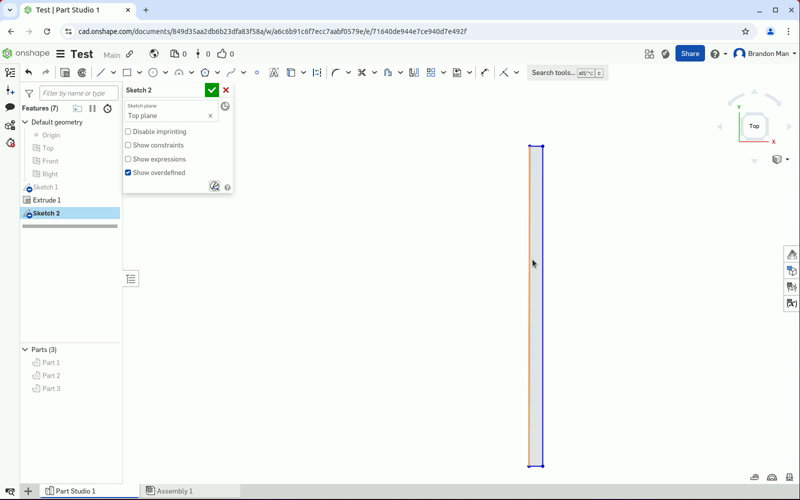
scroll(6)
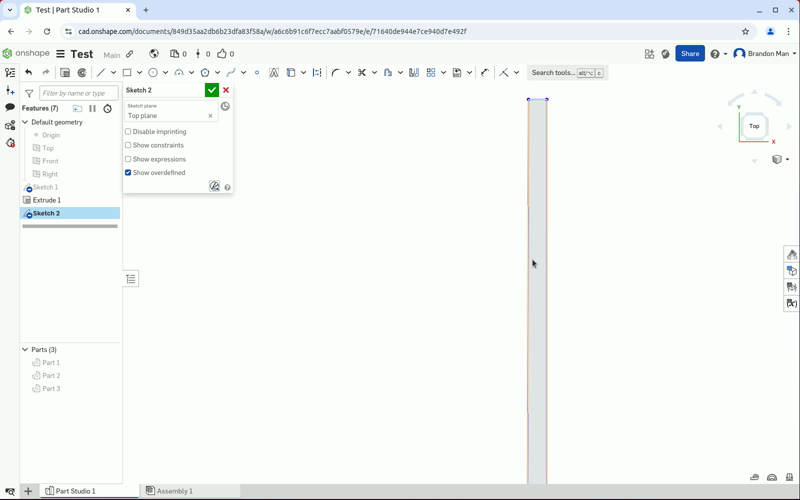
scroll(6)
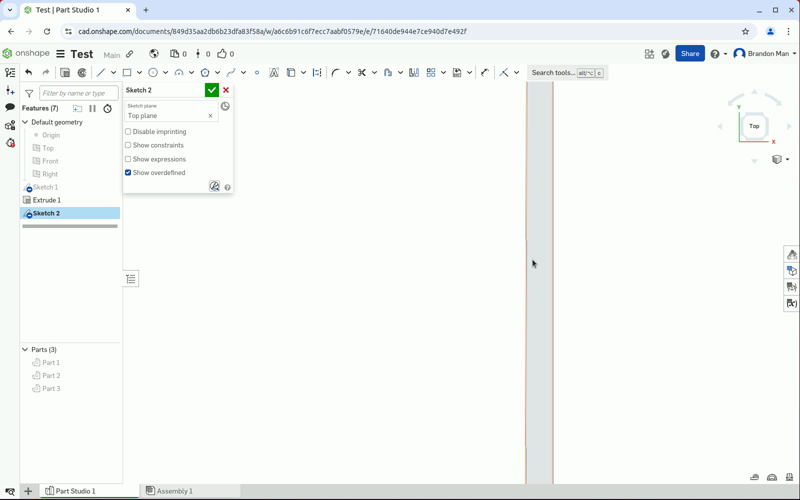
scroll(6)
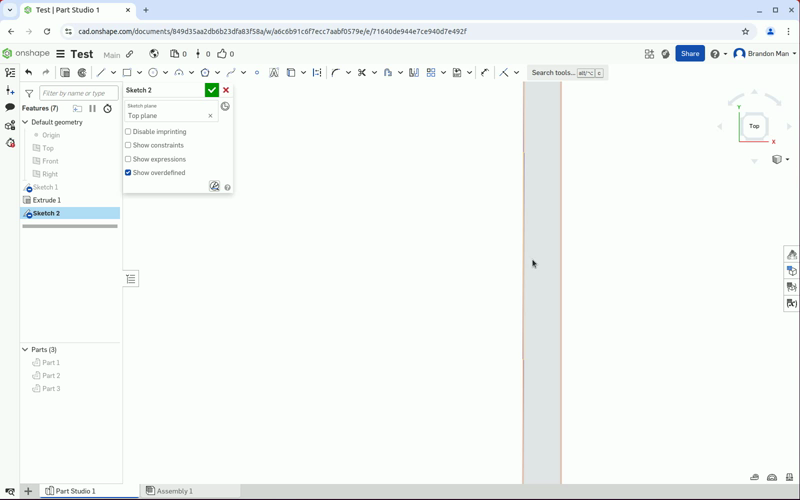
scroll(6)
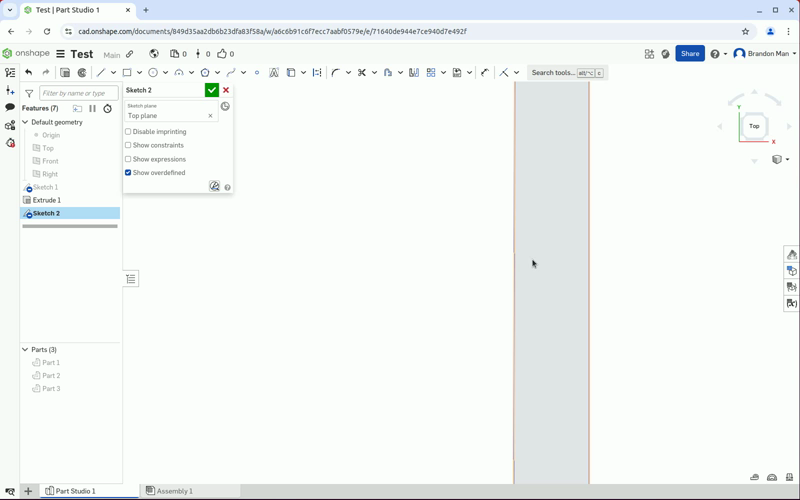
click(532, 259)
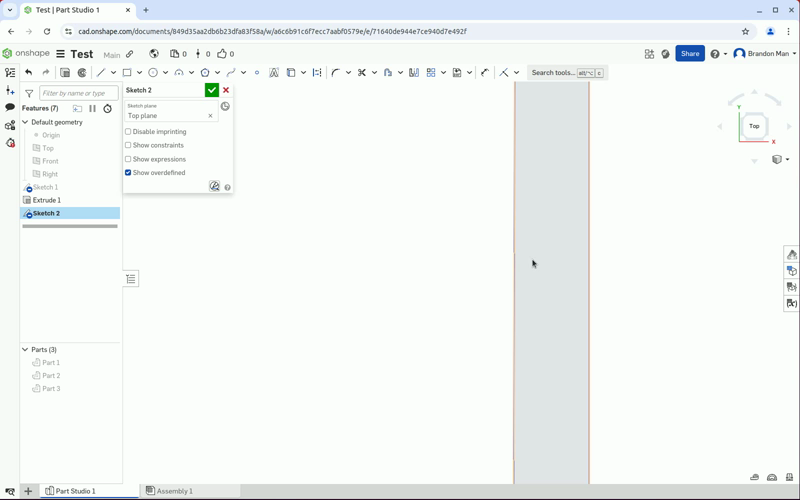
scroll(-6)
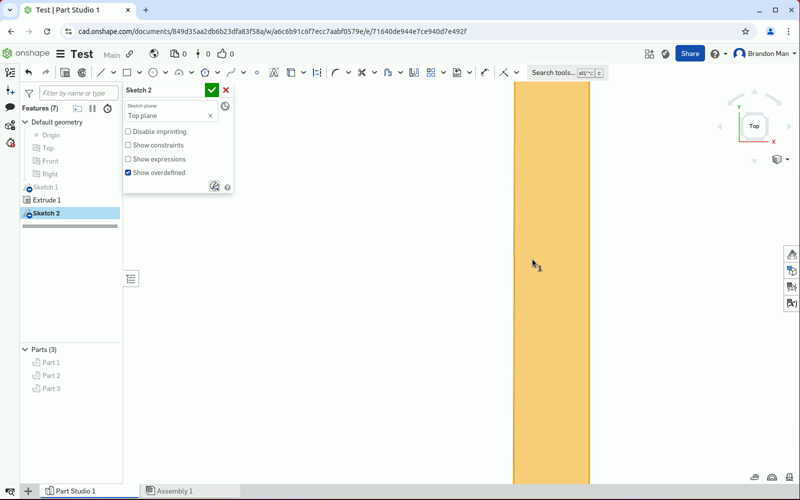
scroll(-6)
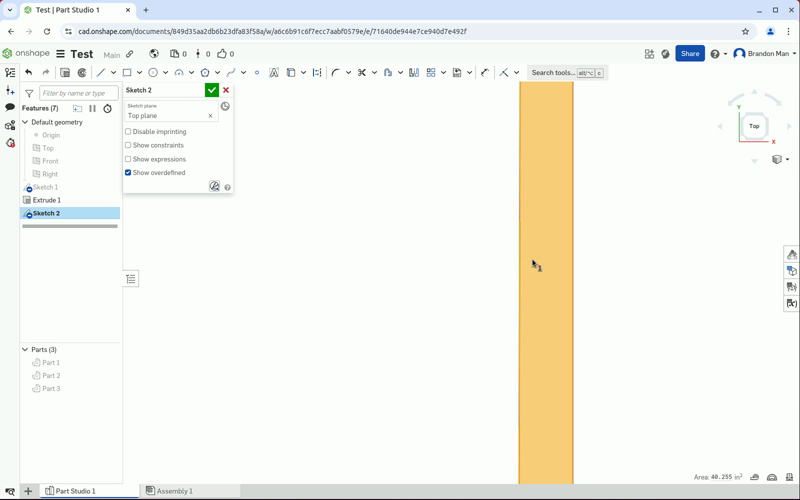
scroll(-6)
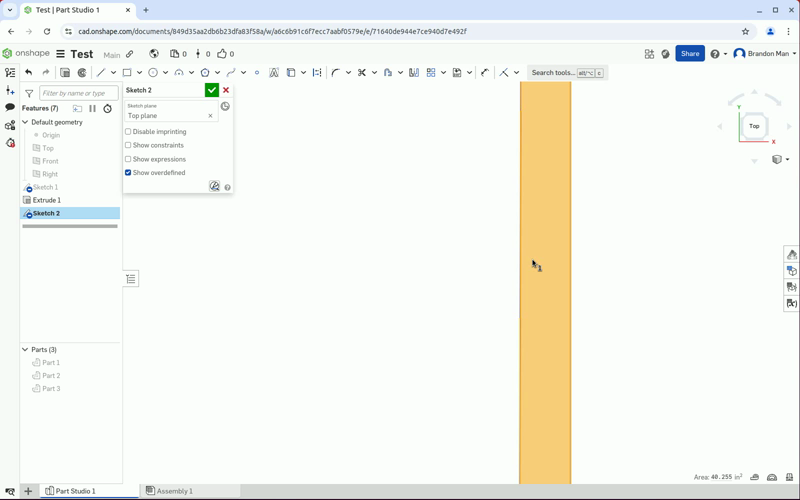
scroll(-6)
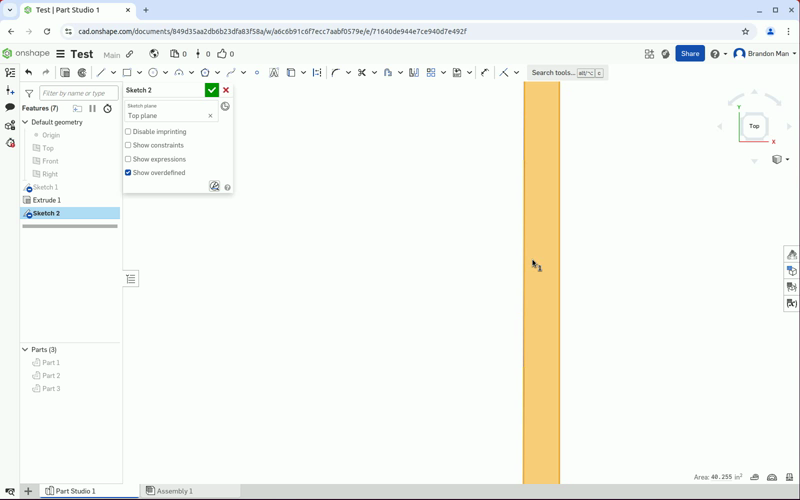
scroll(-6)
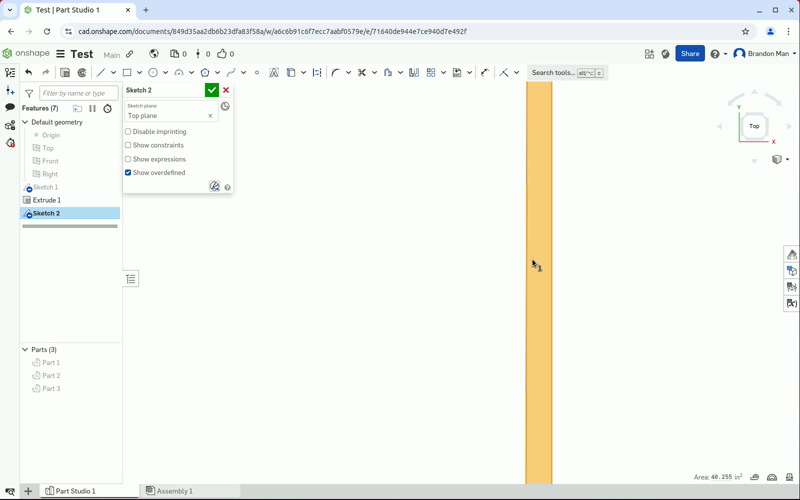
scroll(-6)
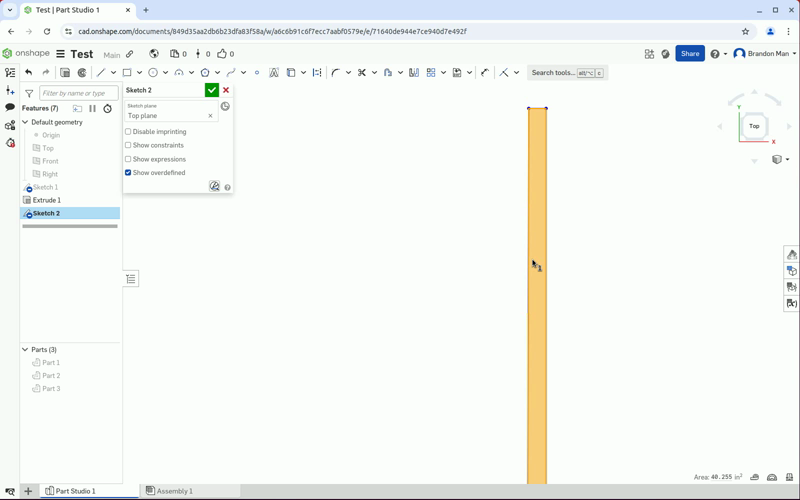
scroll(-6)
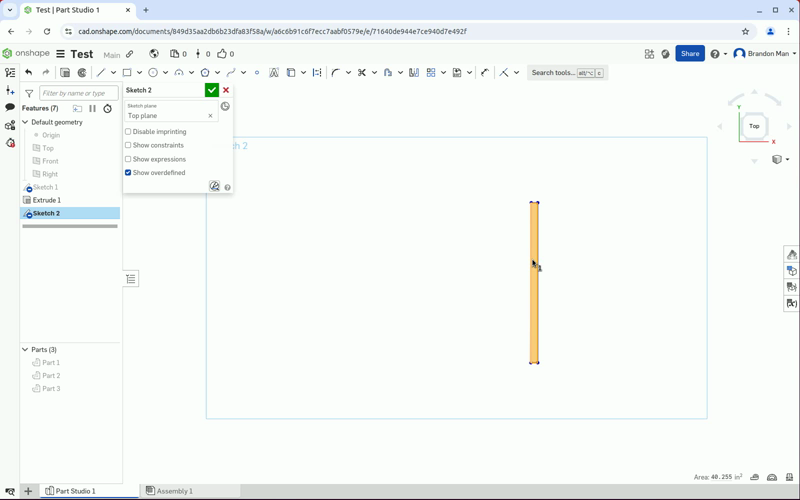
mouse_move(73, 352)
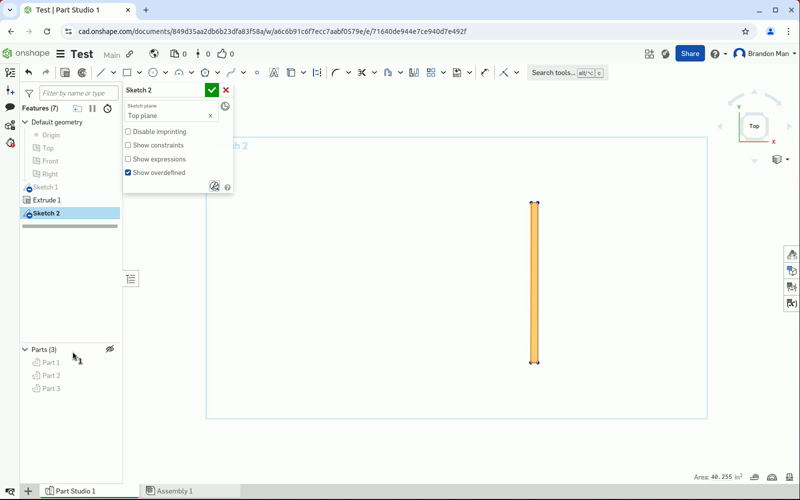
key(shift+y)
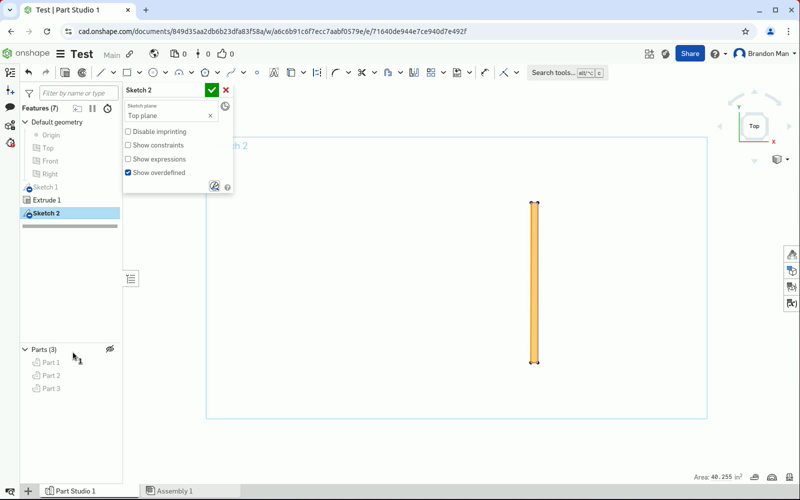
key(shift+e)
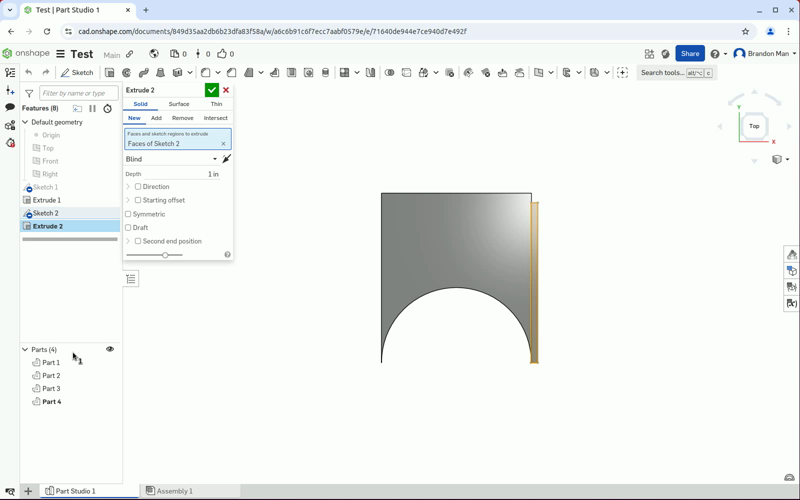
mouse_move(143, 106)
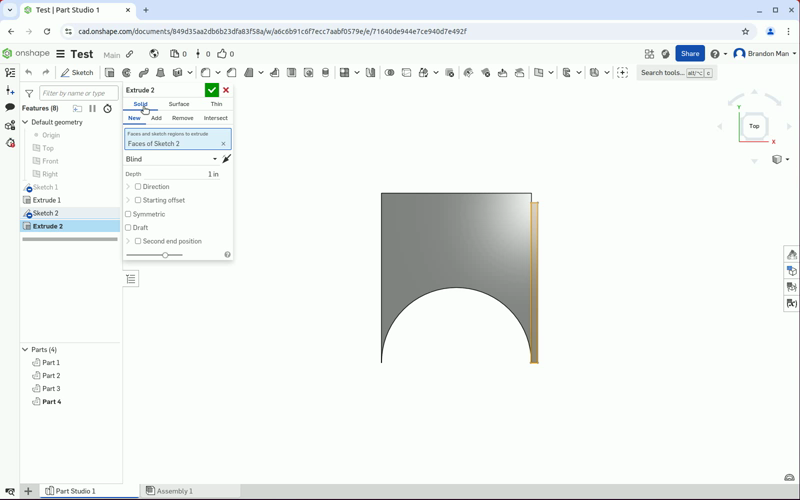
click(143, 106)
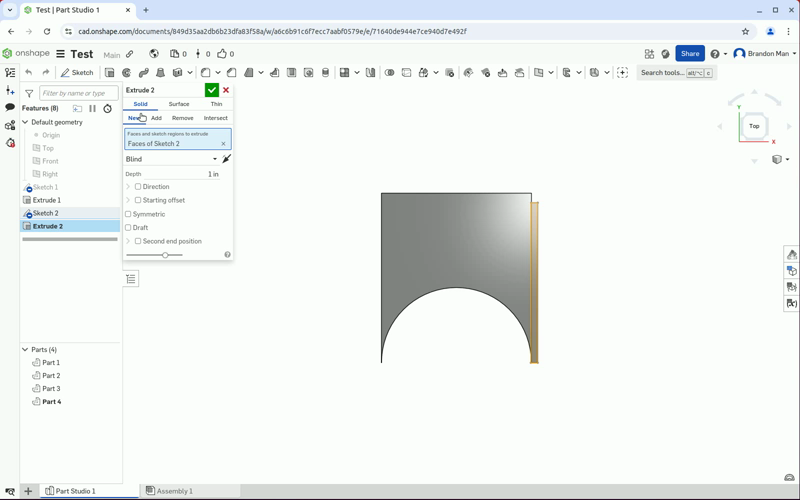
mouse_move(137, 120)
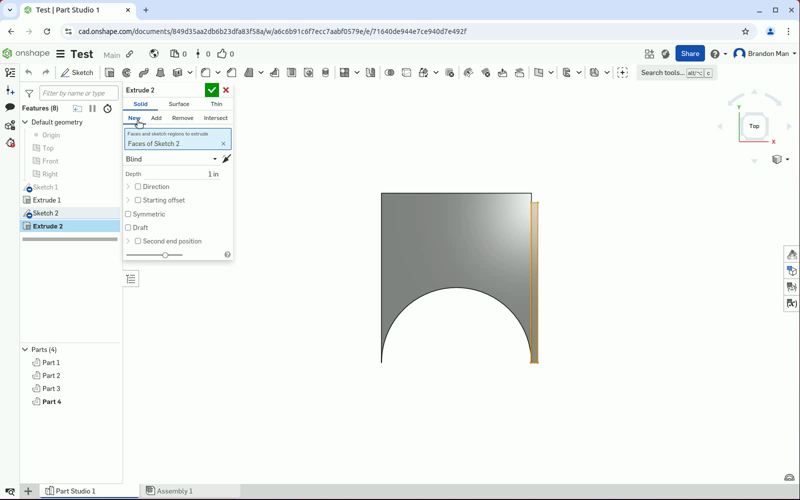
click(137, 120)
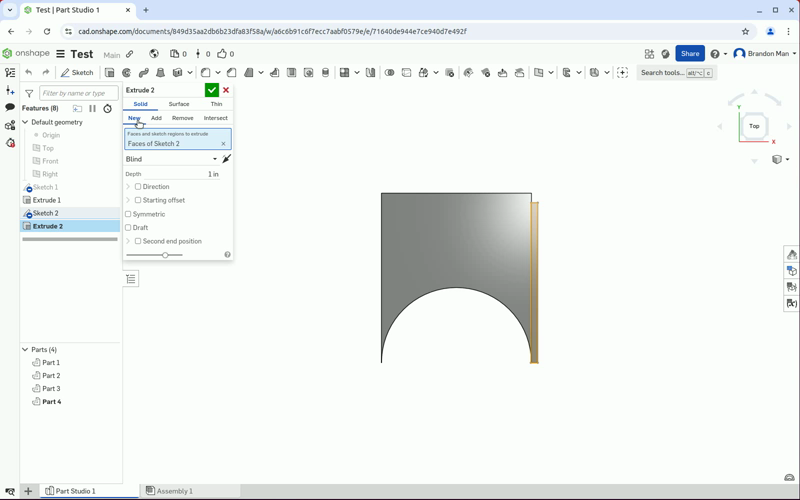
key(tab, 4)
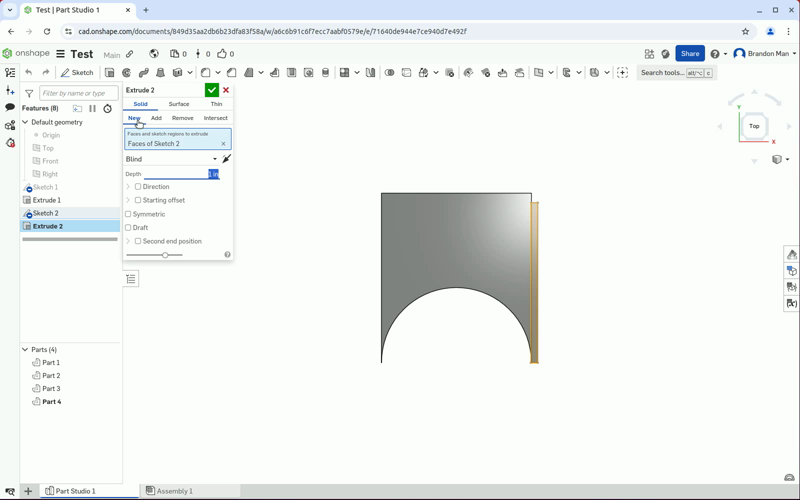
text(7.943)
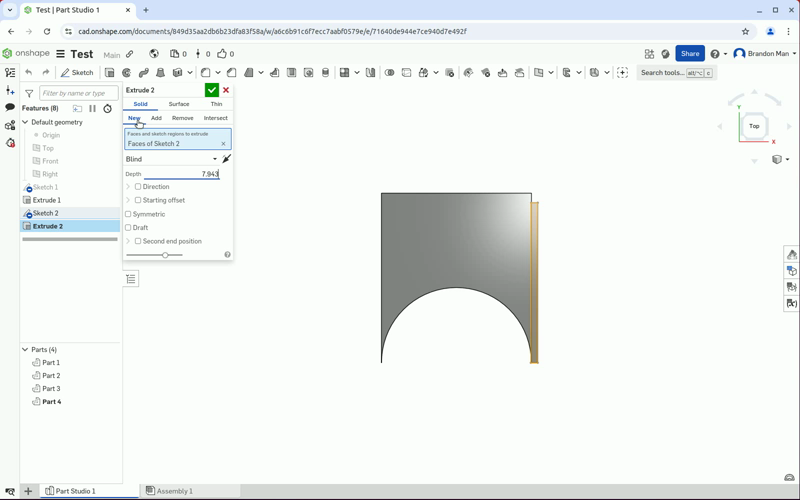
key(enter)
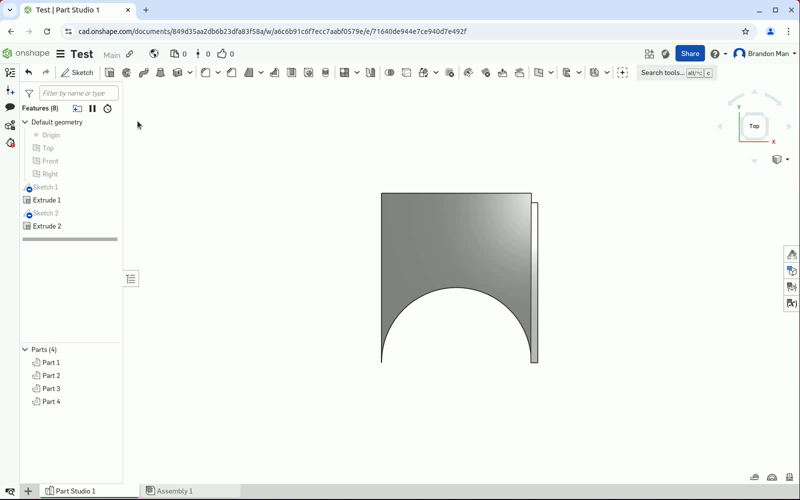
key(shift+h)
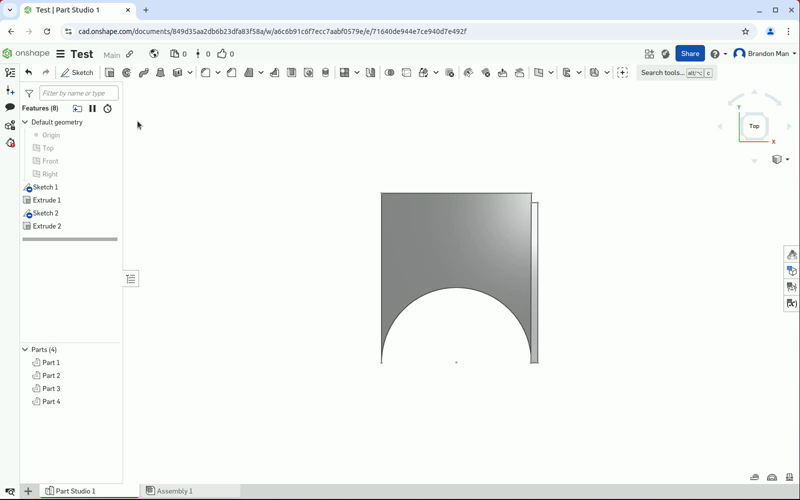
key(shift+h)
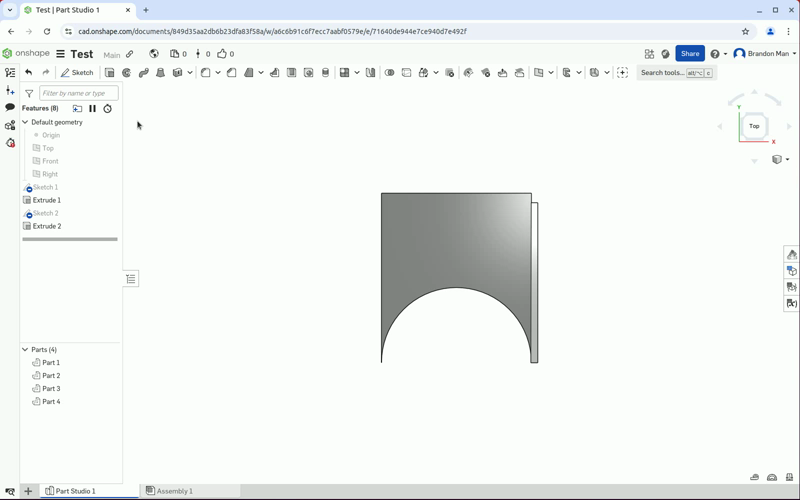
mouse_move(73, 189)
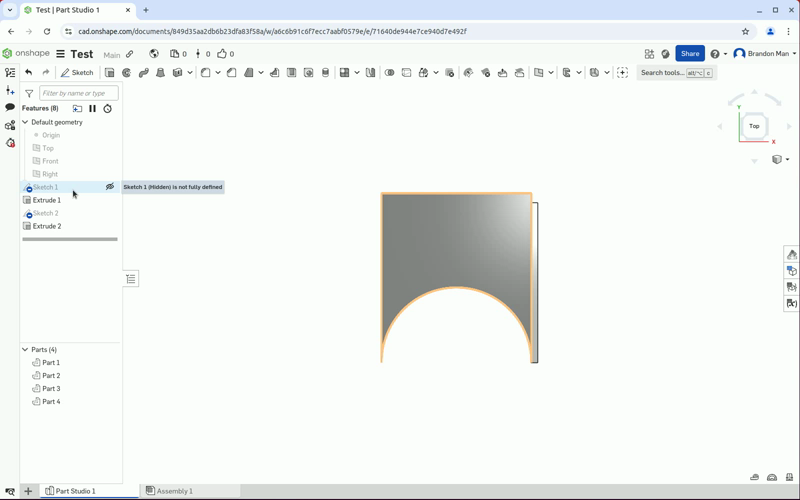
click(73, 189)
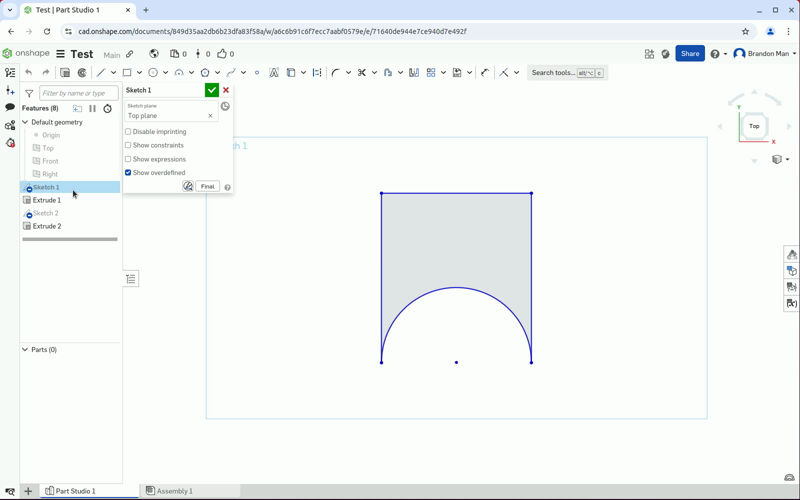
mouse_move(229, 92)
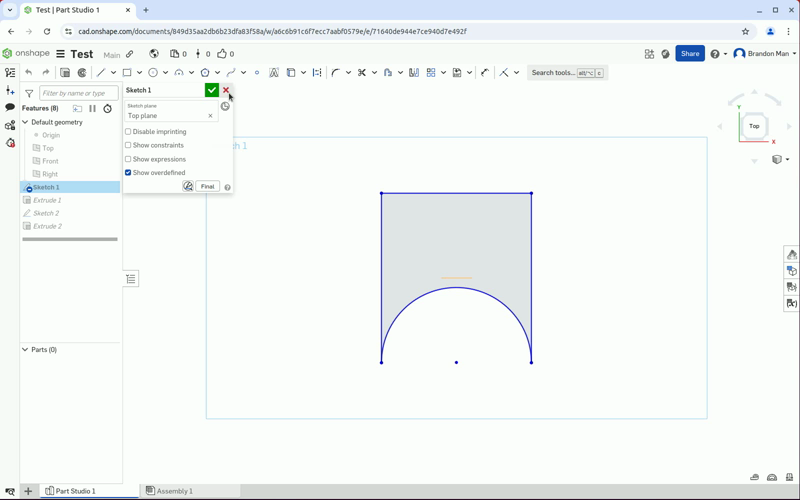
click(229, 92)
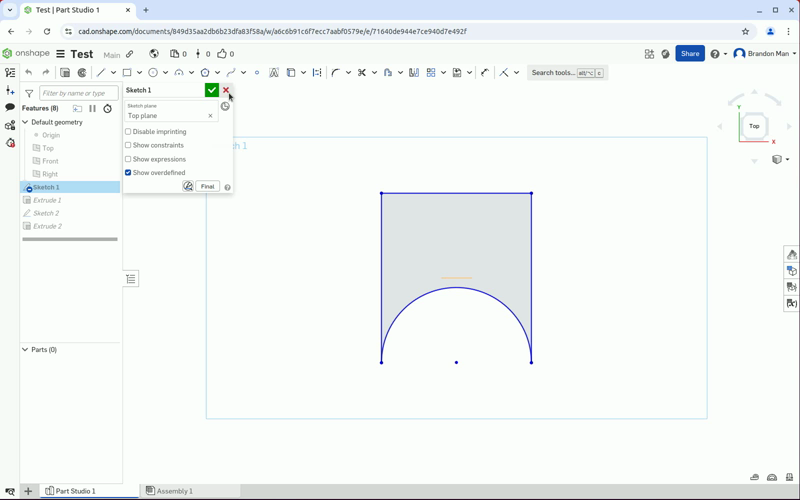
key(shift+s)
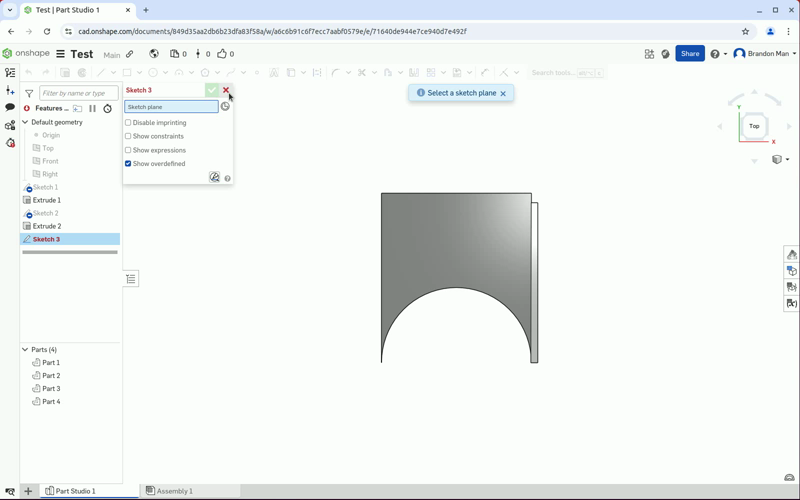
mouse_move(73, 150)
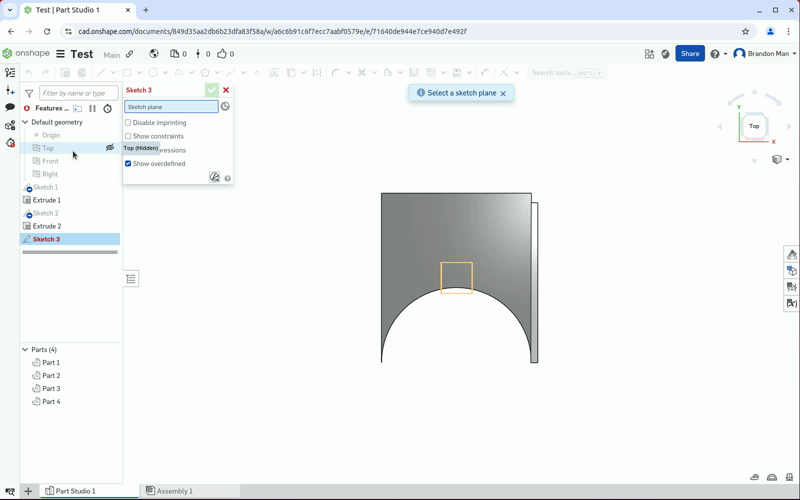
click(73, 150)
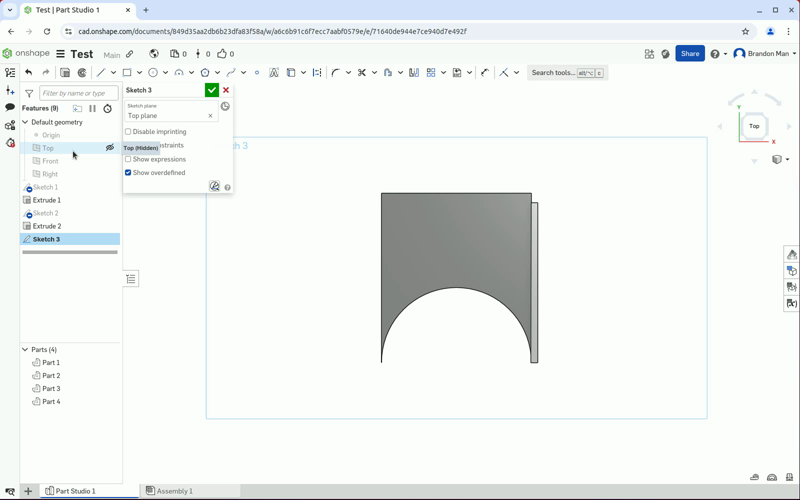
mouse_move(73, 352)
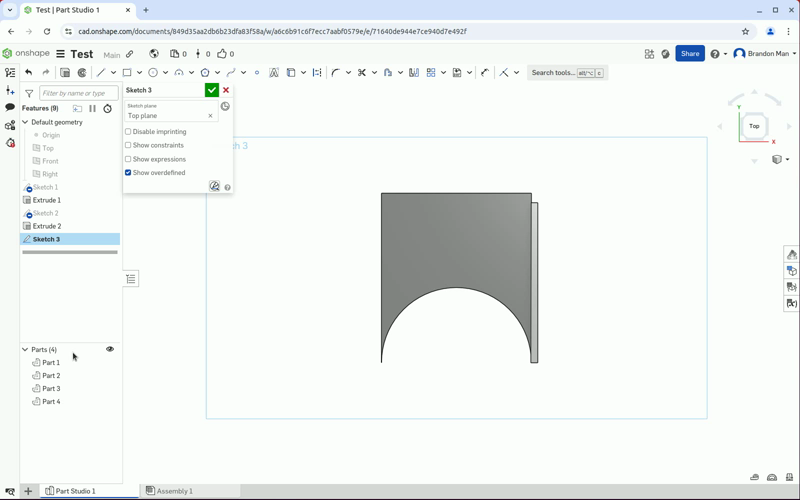
key(y)
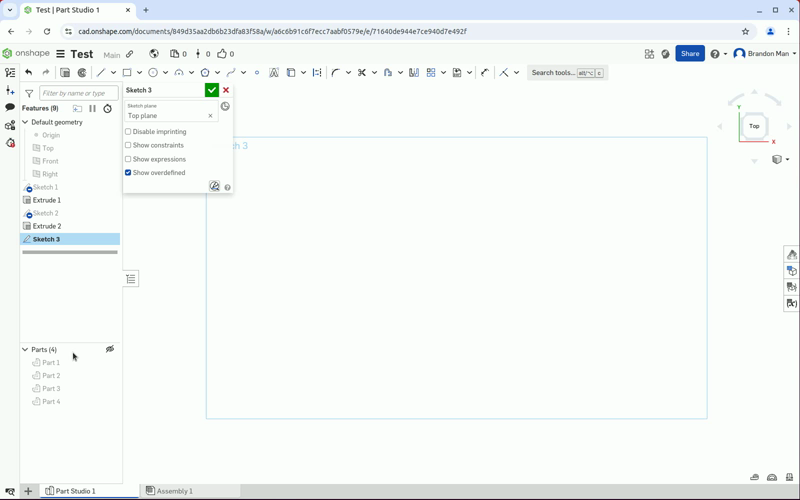
key(l)
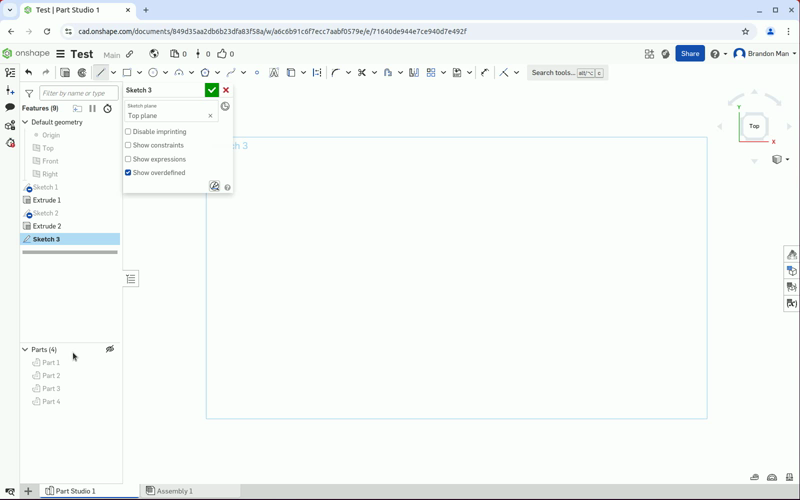
key_down(shift)
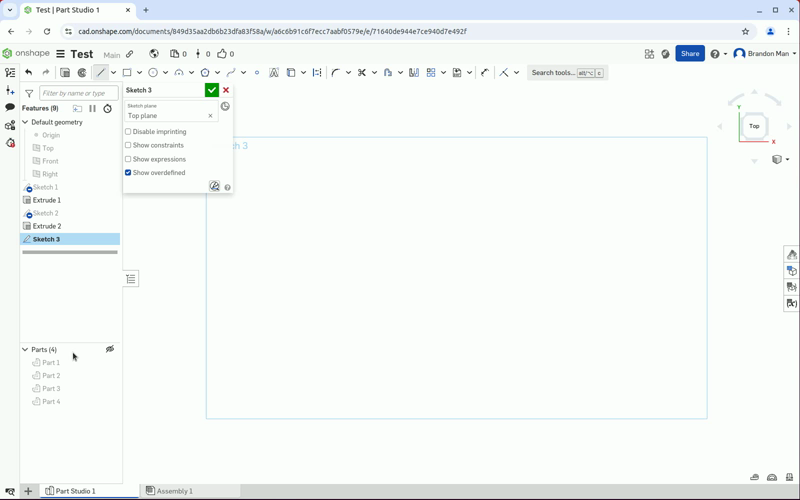
mouse_move(383, 362)
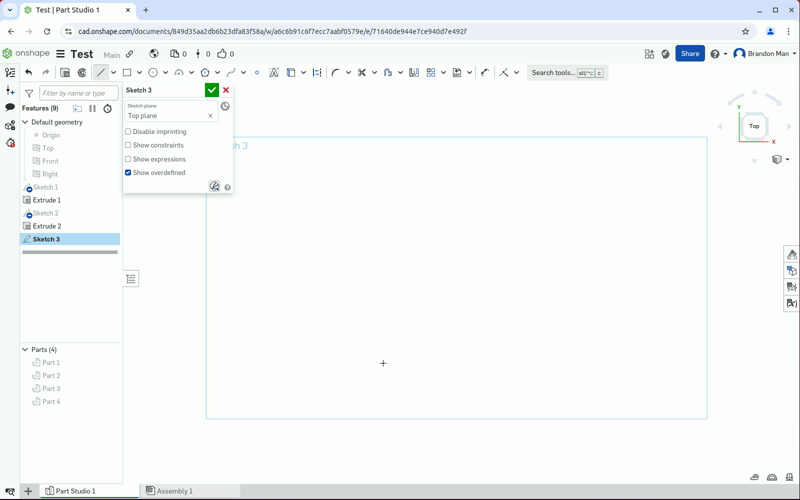
click(383, 362)
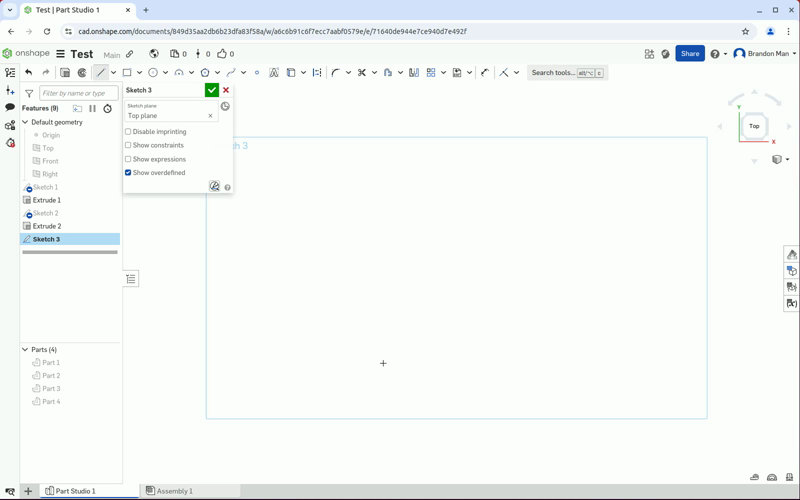
key_up(shift)
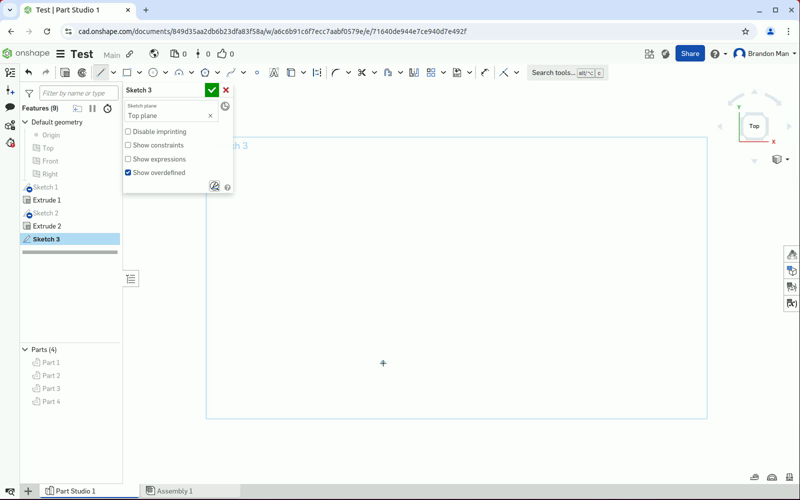
key_down(shift)
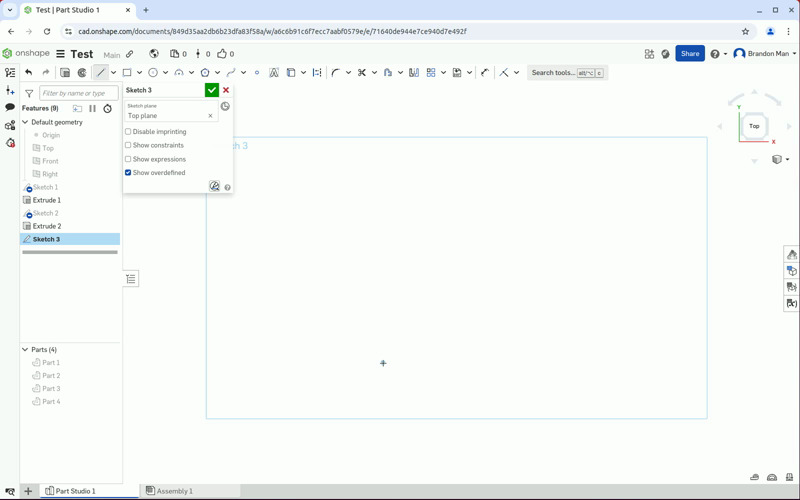
mouse_move(413, 362)
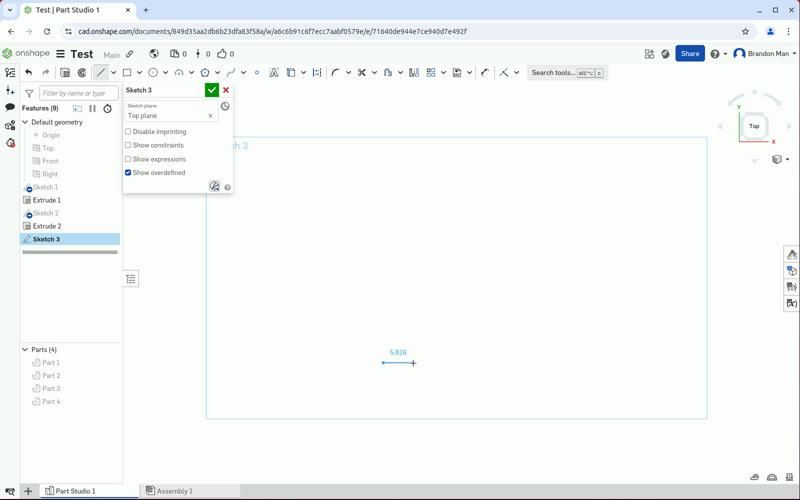
mouse_move(389, 362)
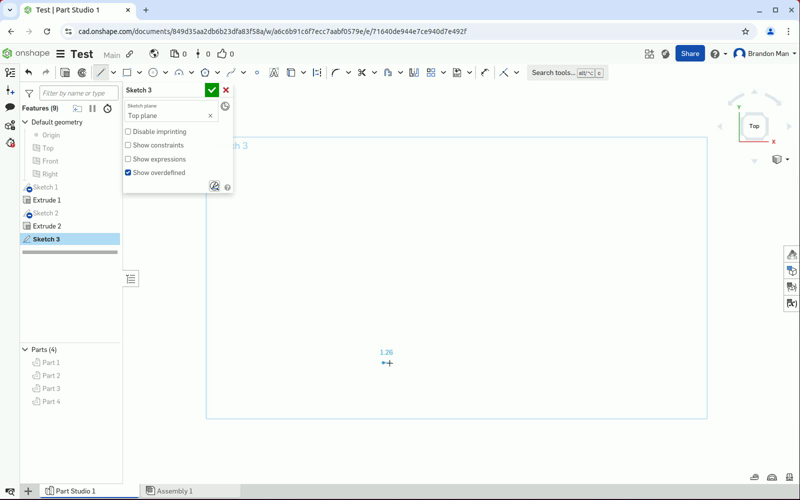
scroll(6)
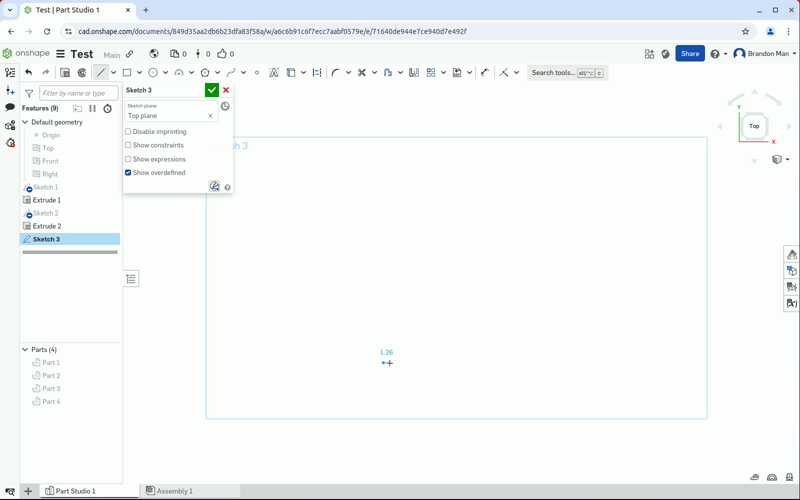
scroll(6)
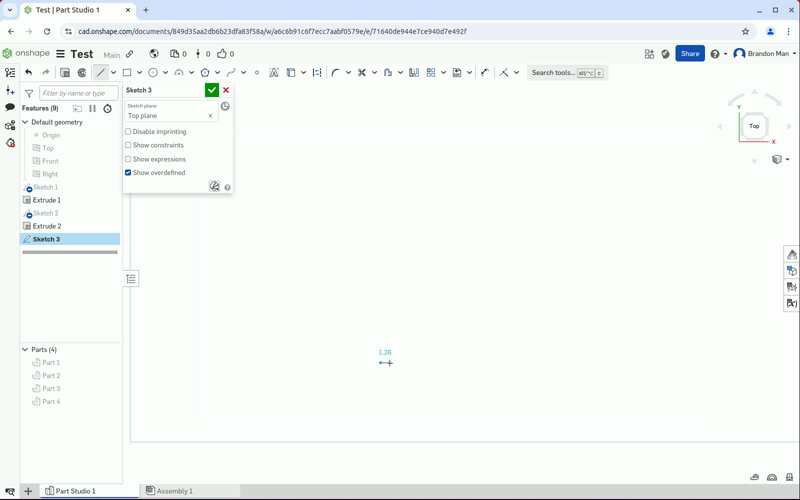
scroll(6)
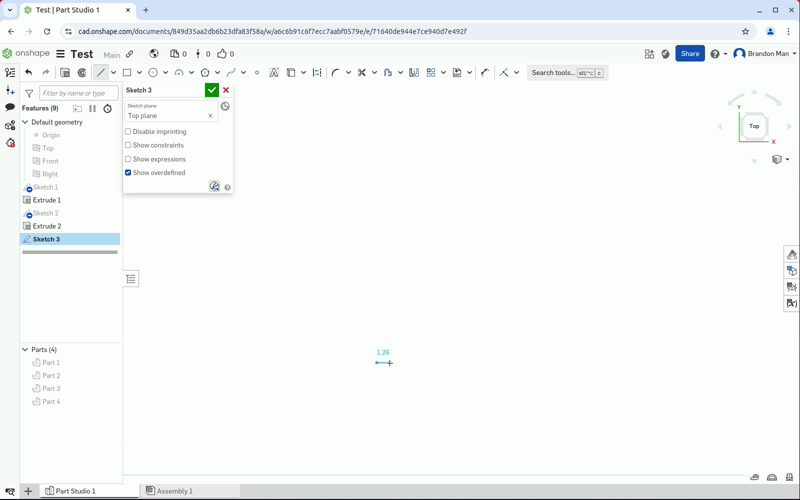
scroll(6)
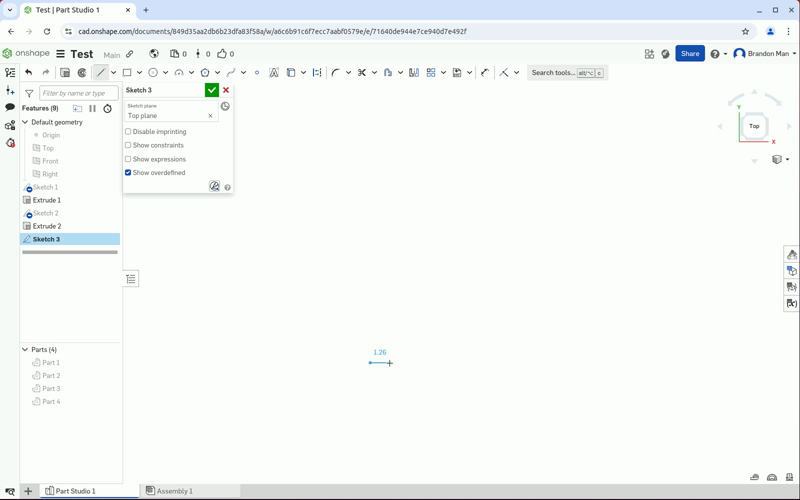
scroll(6)
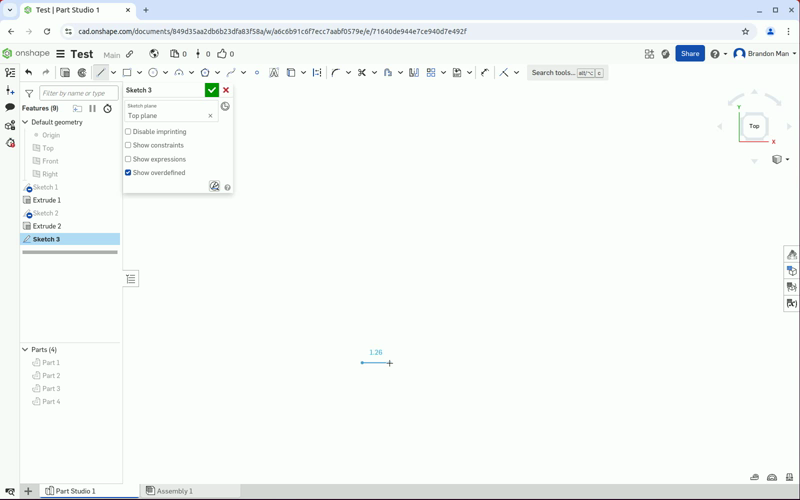
scroll(6)
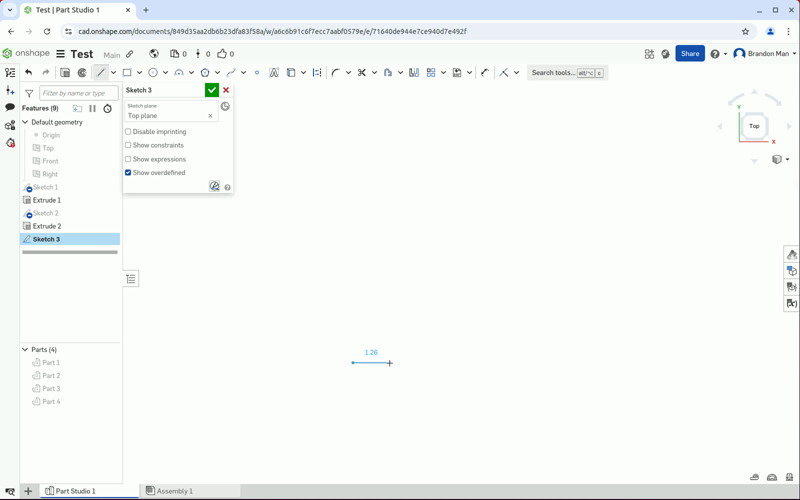
scroll(6)
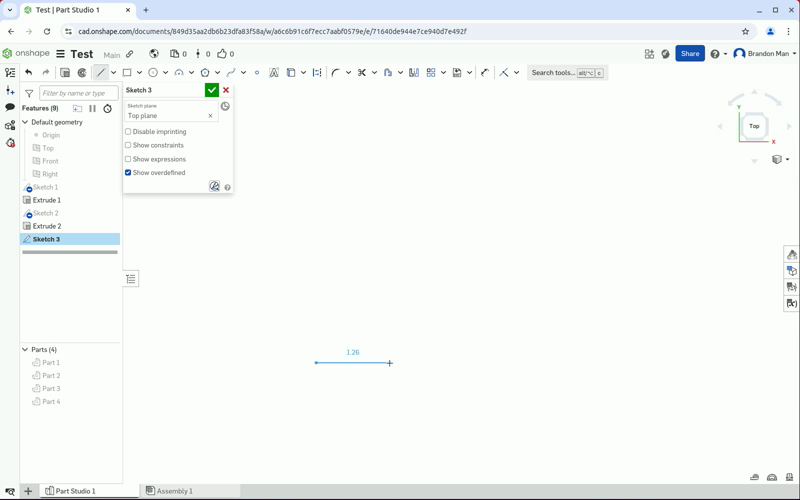
click(389, 362)
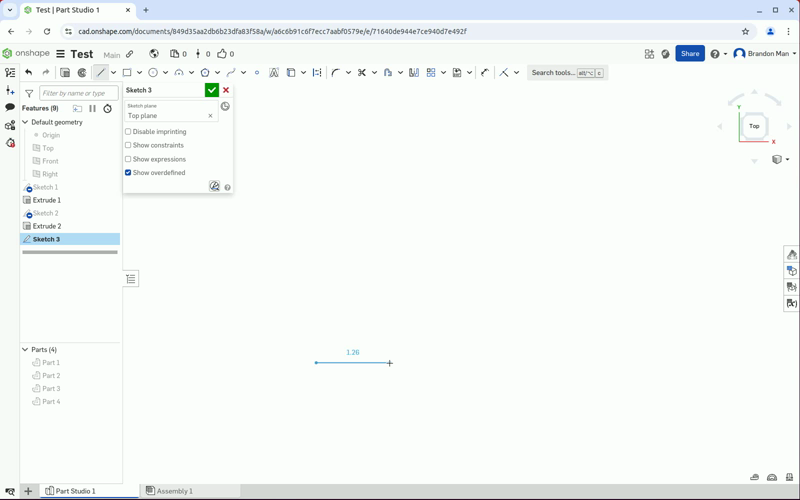
scroll(-6)
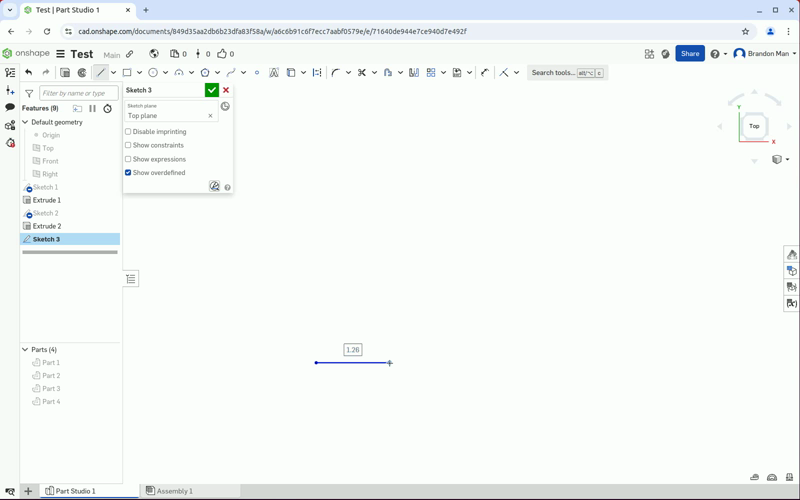
scroll(-6)
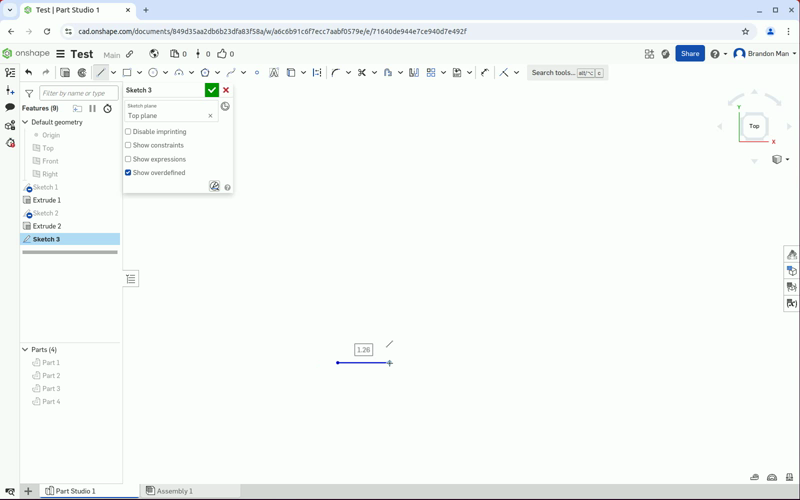
scroll(-6)
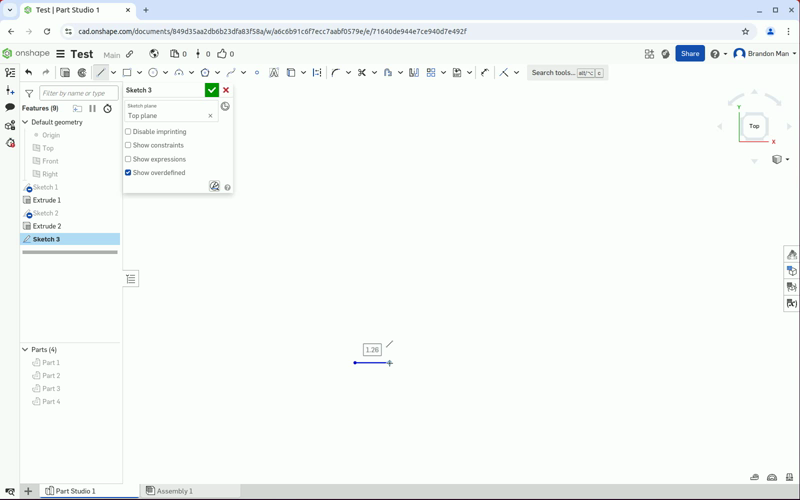
scroll(-6)
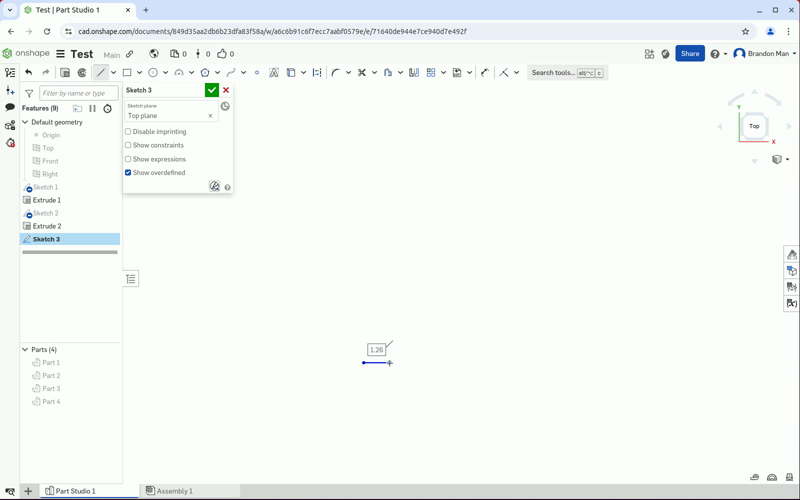
scroll(-6)
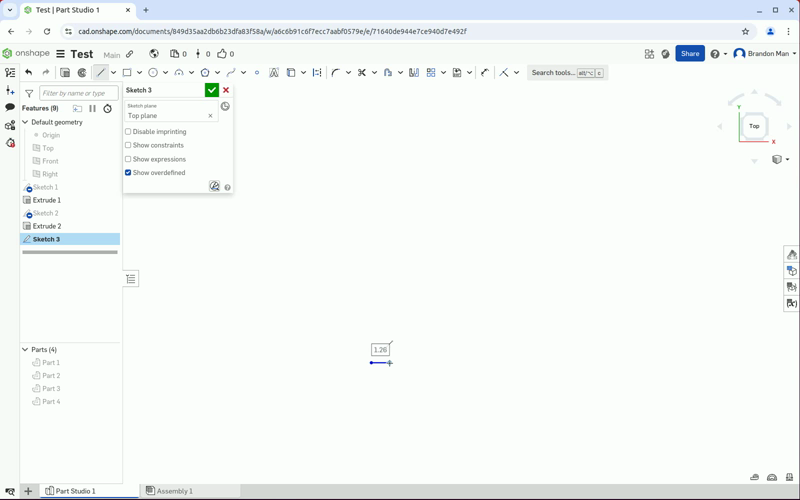
scroll(-6)
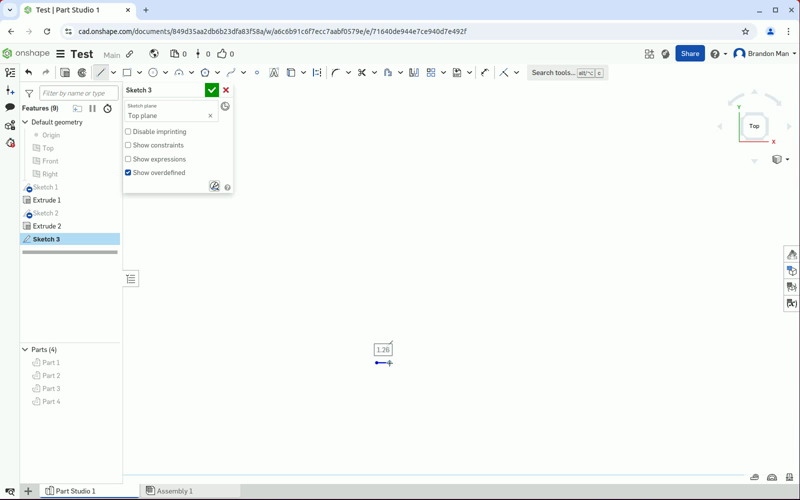
scroll(-6)
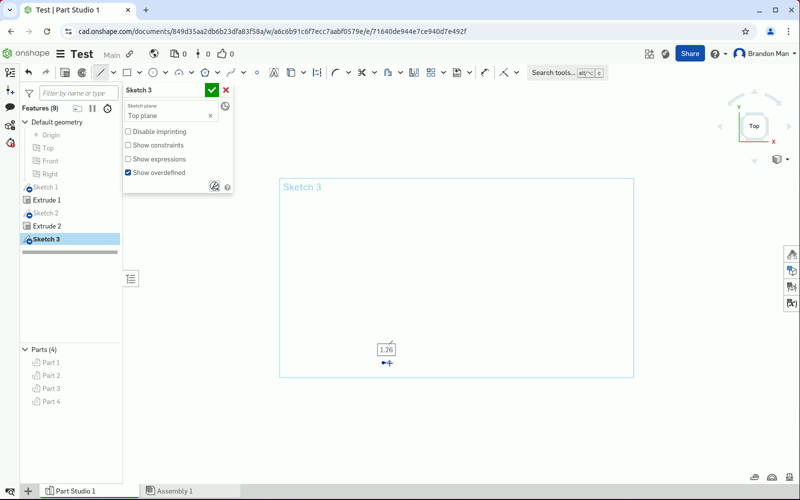
key_up(shift)
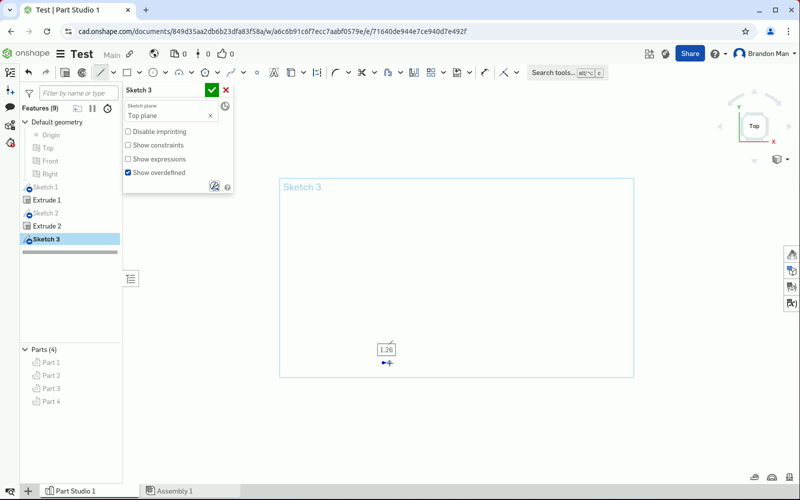
key_down(shift)
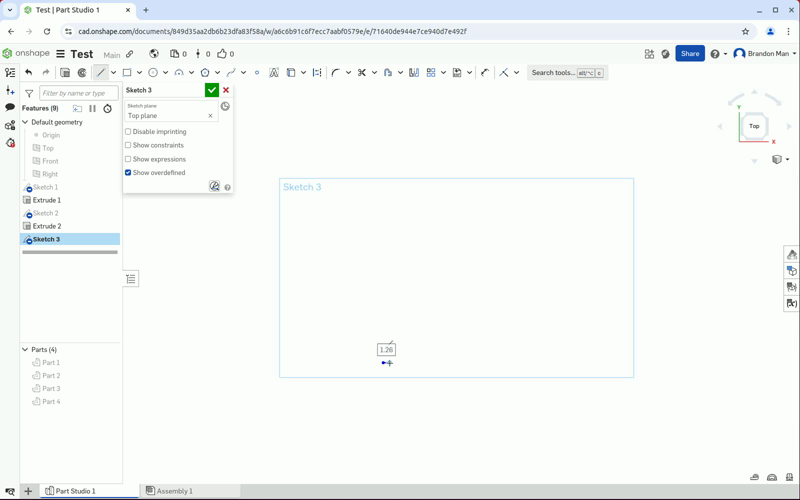
mouse_move(389, 202)
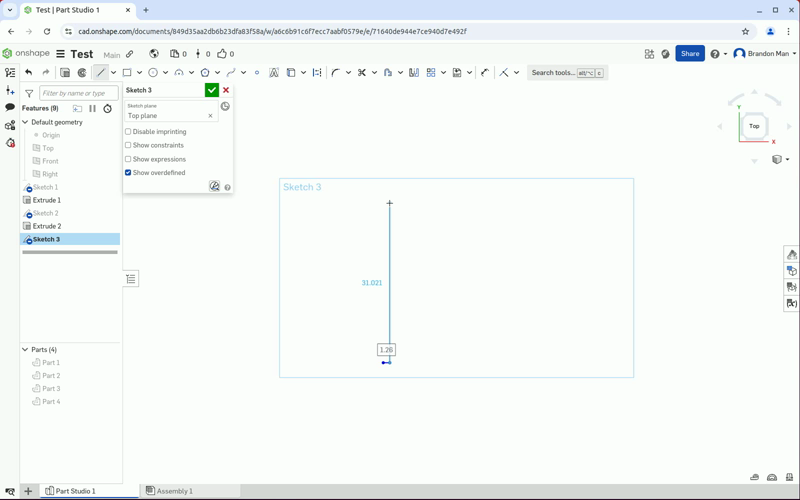
click(389, 202)
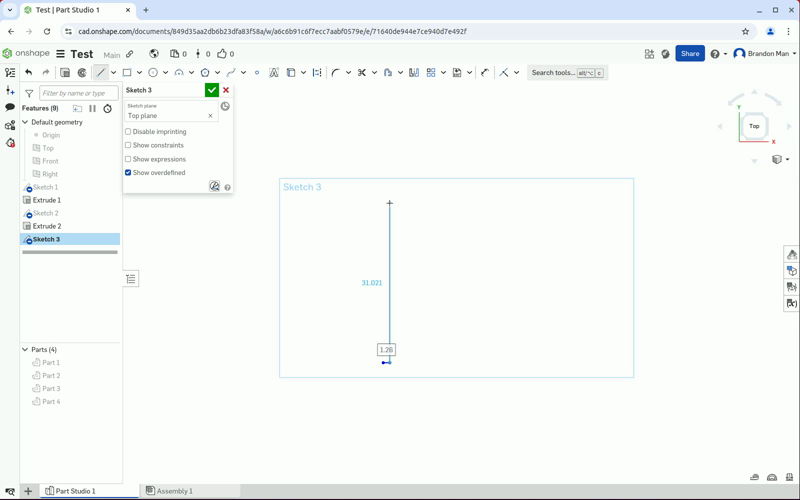
key_up(shift)
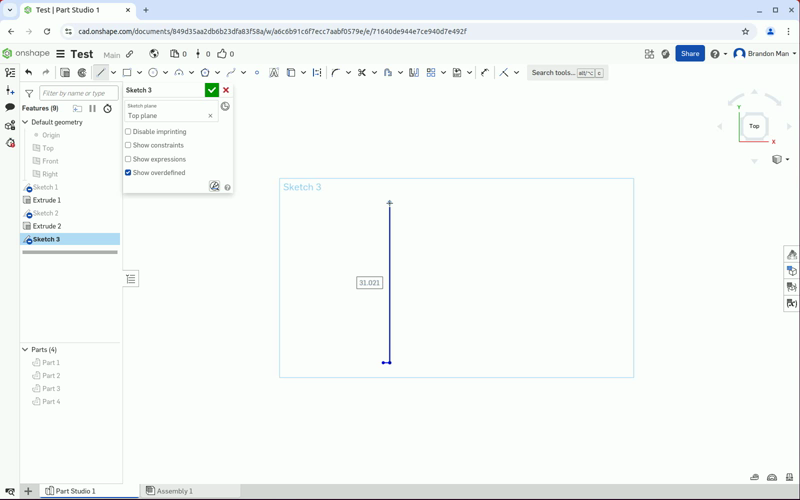
key_down(shift)
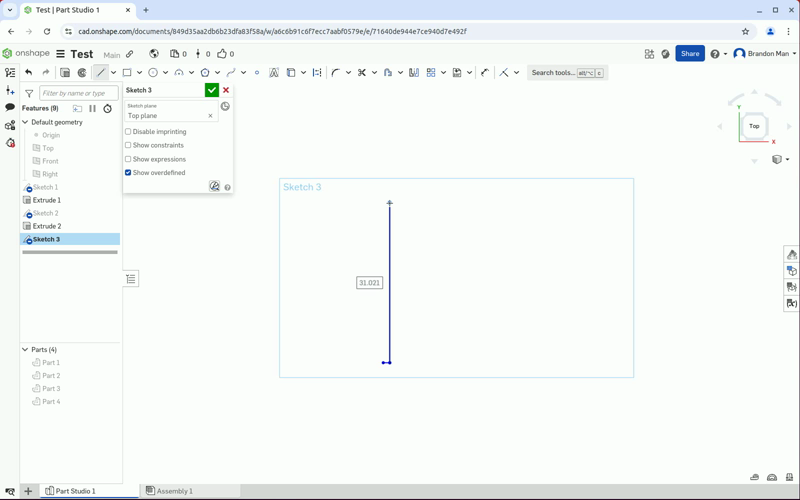
mouse_move(420, 202)
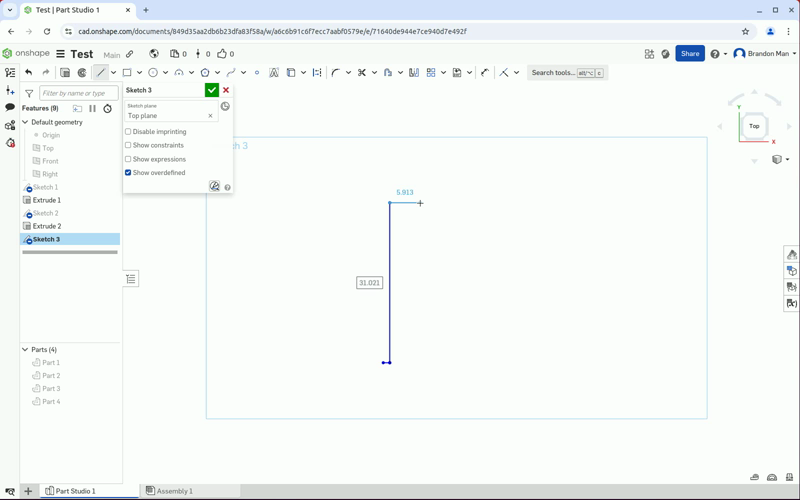
mouse_move(383, 202)
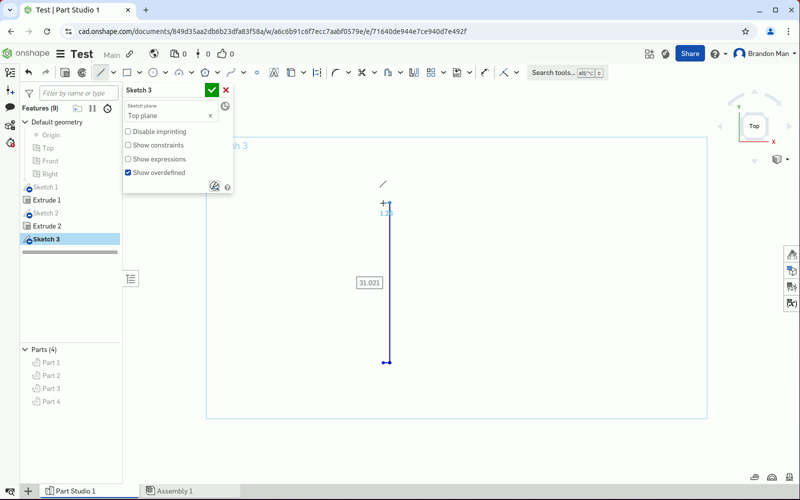
scroll(6)
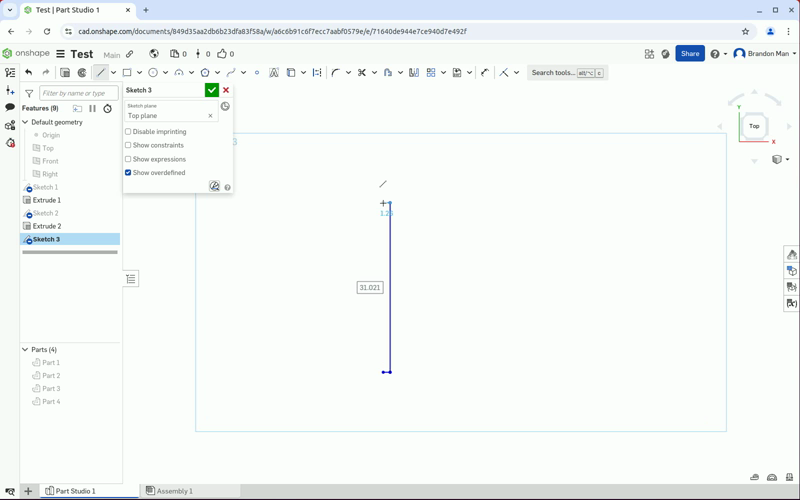
scroll(6)
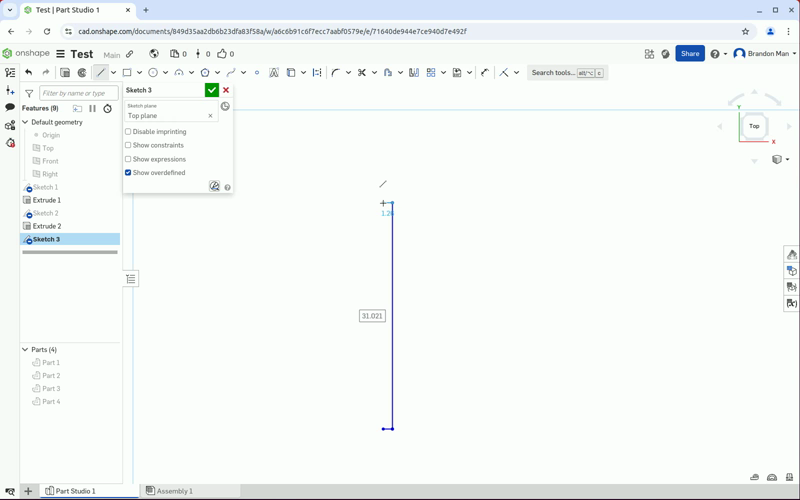
scroll(6)
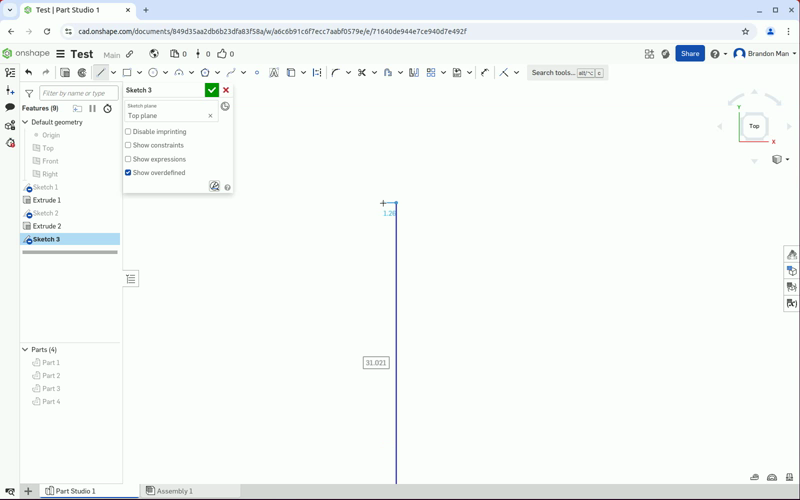
scroll(6)
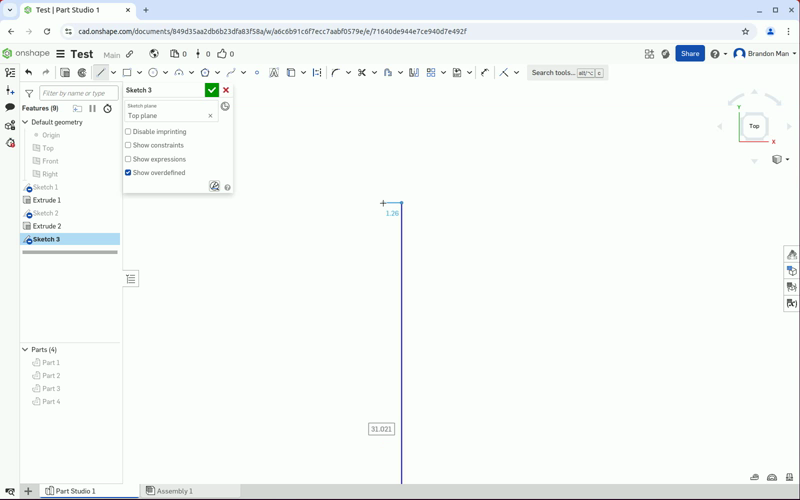
scroll(6)
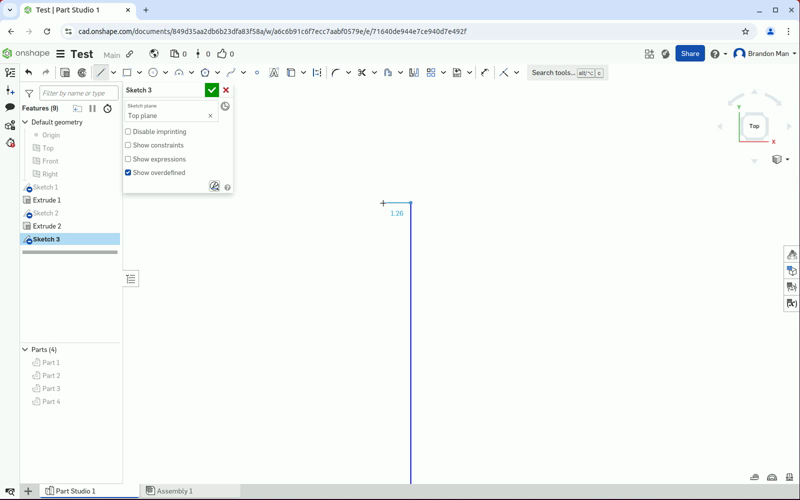
scroll(6)
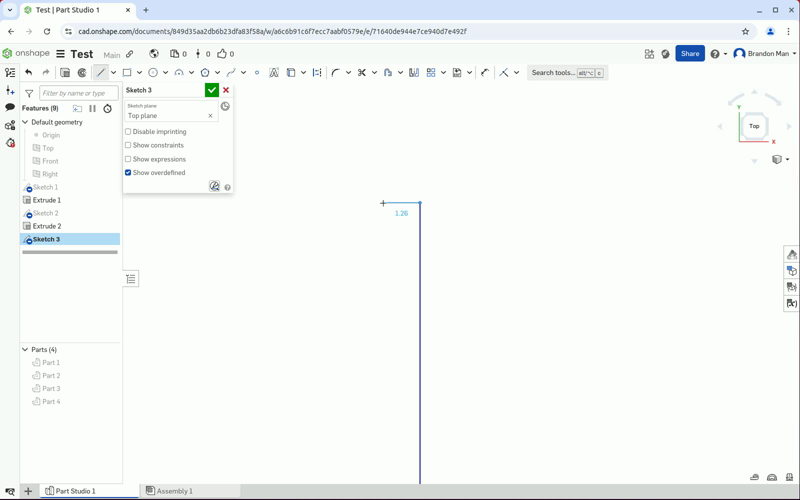
scroll(6)
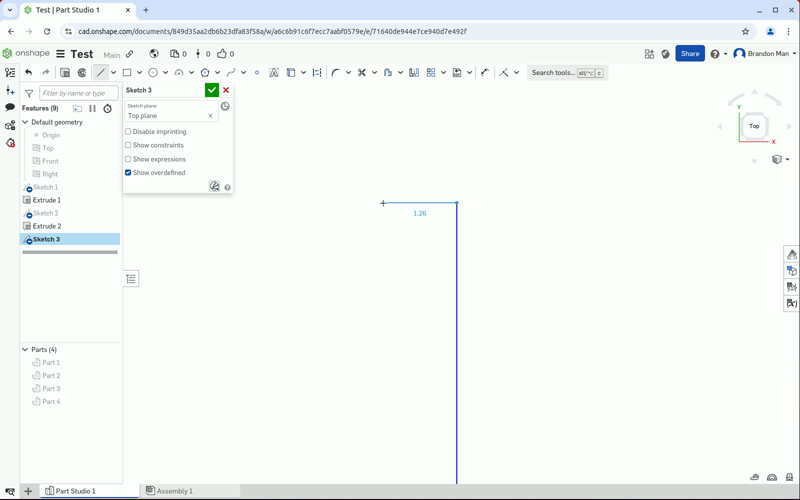
click(383, 202)
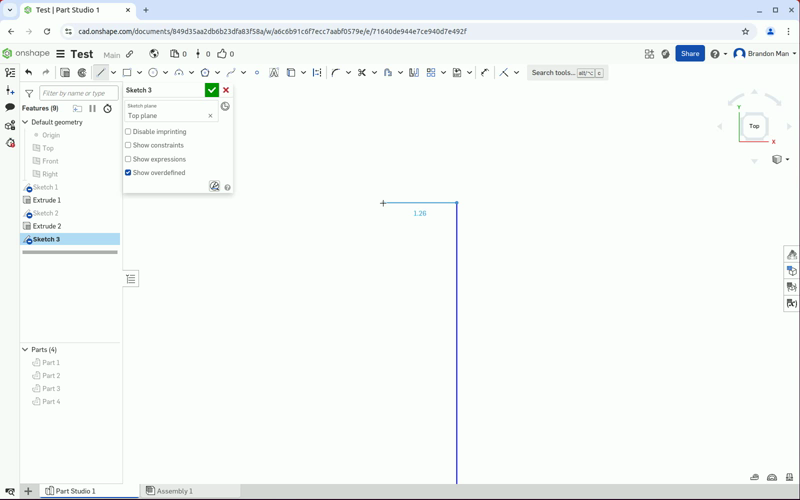
scroll(-6)
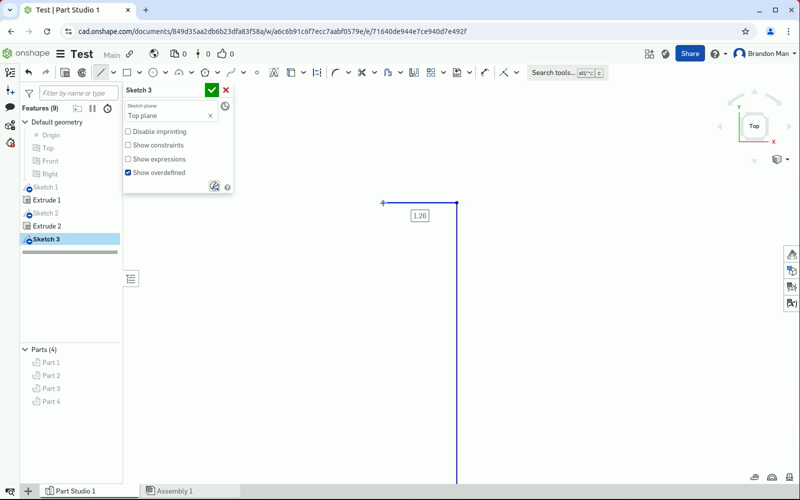
scroll(-6)
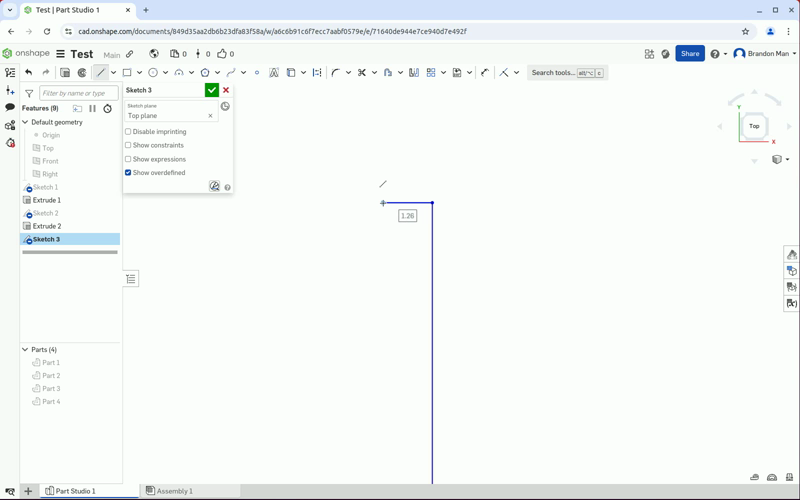
scroll(-6)
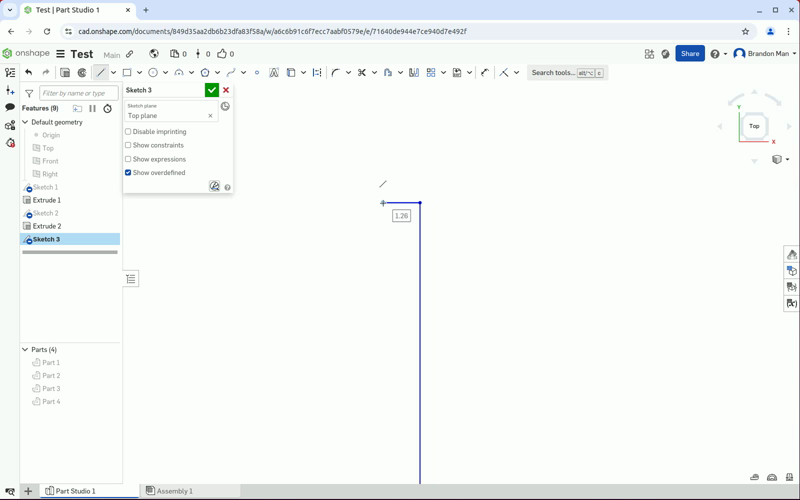
scroll(-6)
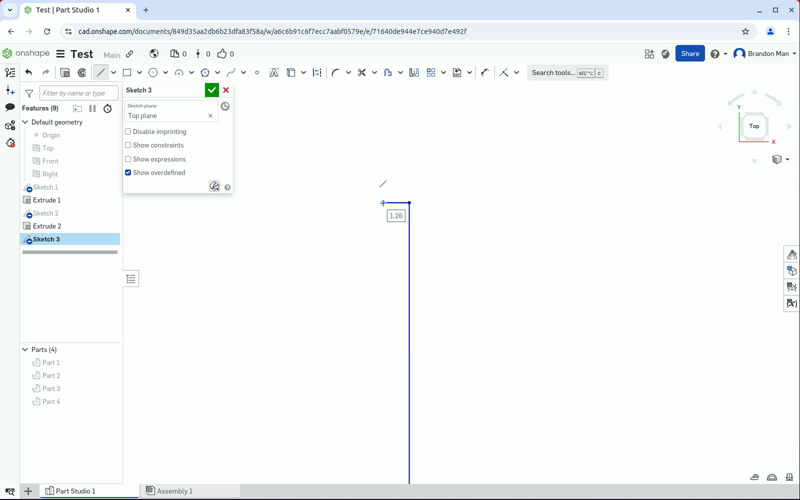
scroll(-6)
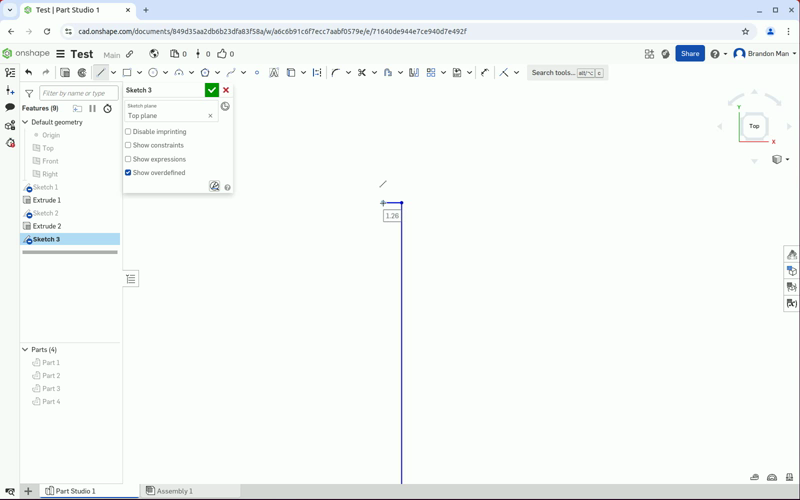
scroll(-6)
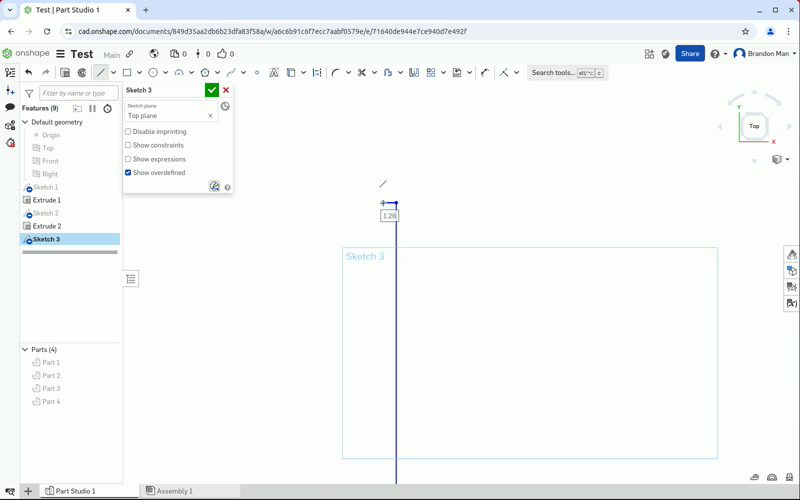
scroll(-6)
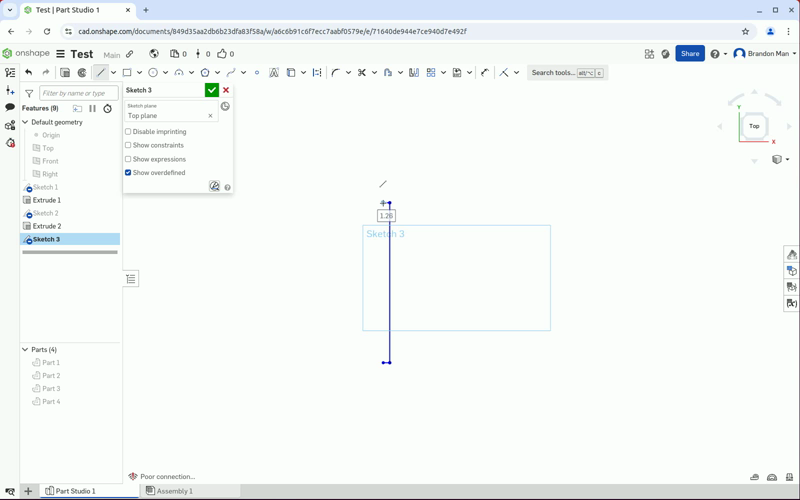
key_up(shift)
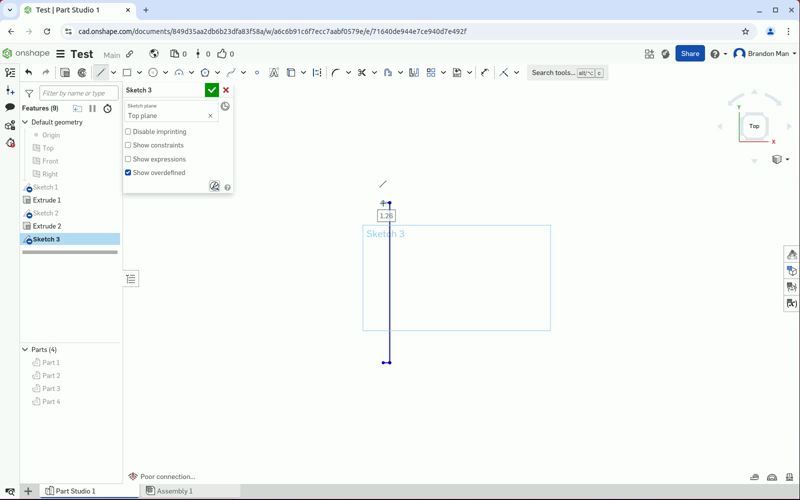
key_down(shift)
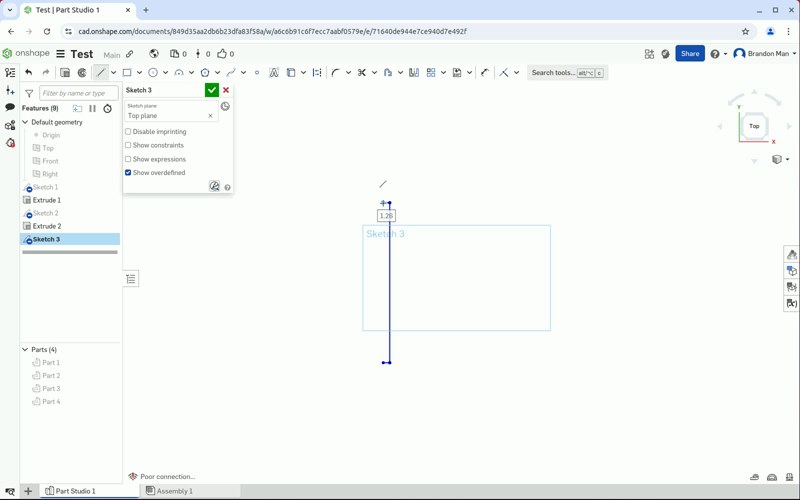
mouse_move(383, 362)
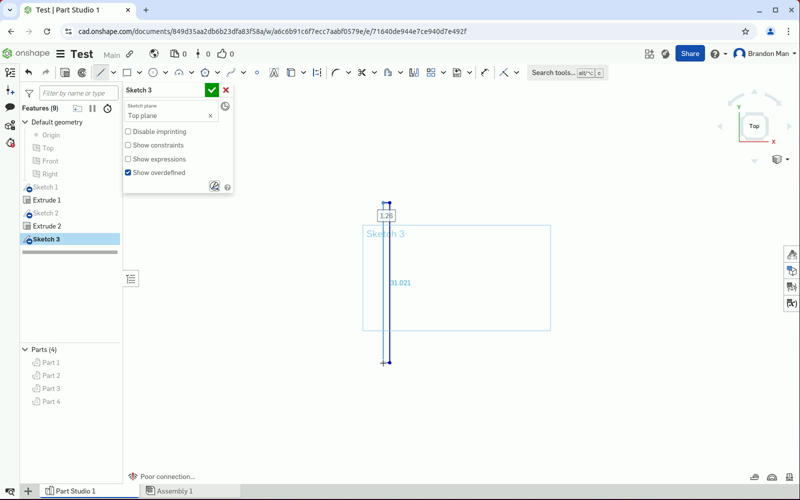
key_up(shift)
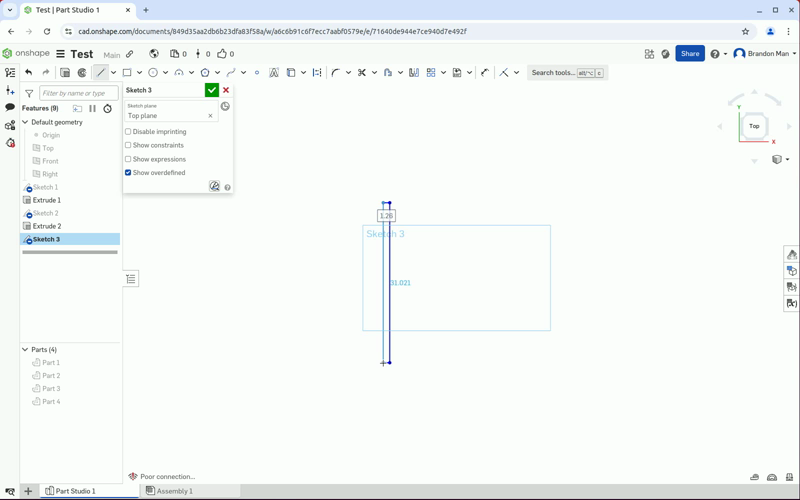
click(383, 362)
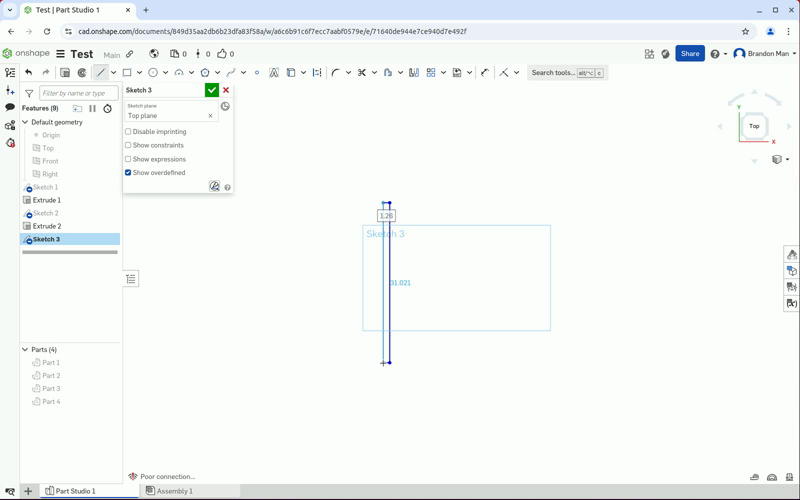
key(esc)
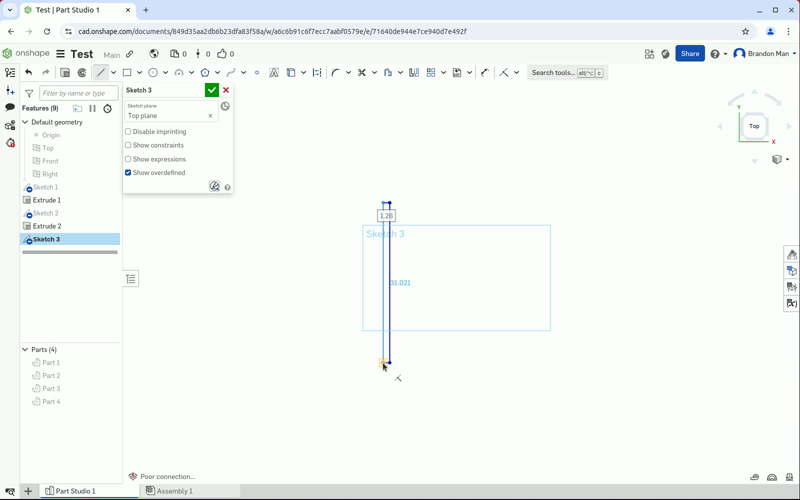
mouse_move(387, 320)
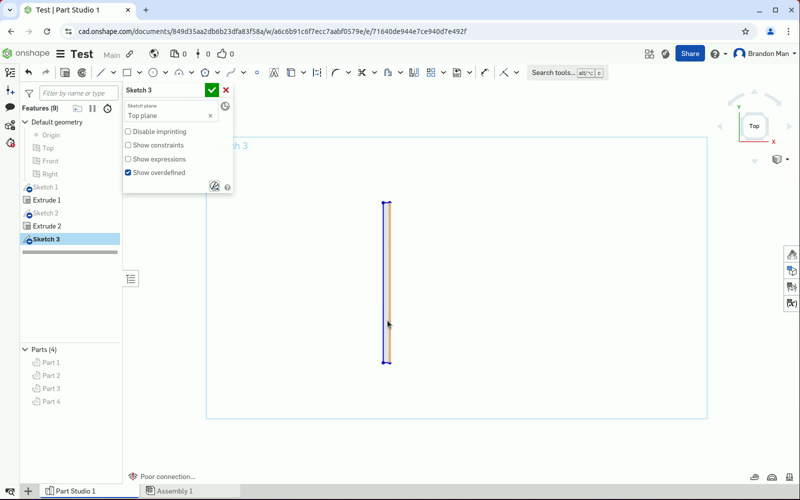
scroll(6)
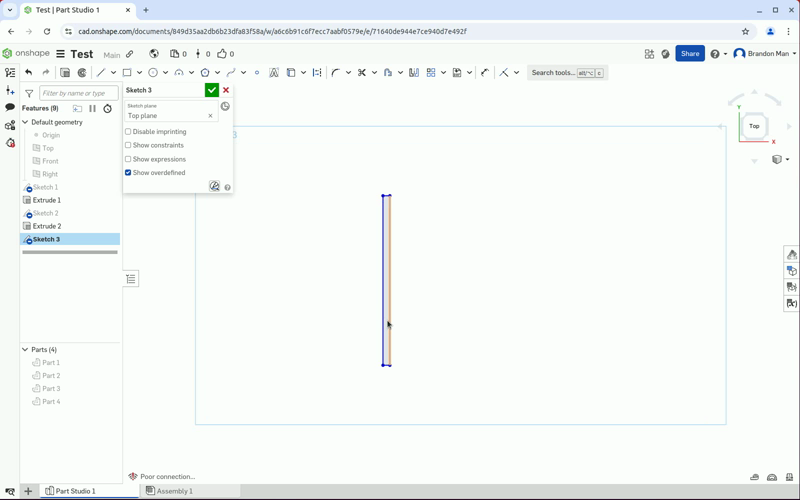
scroll(6)
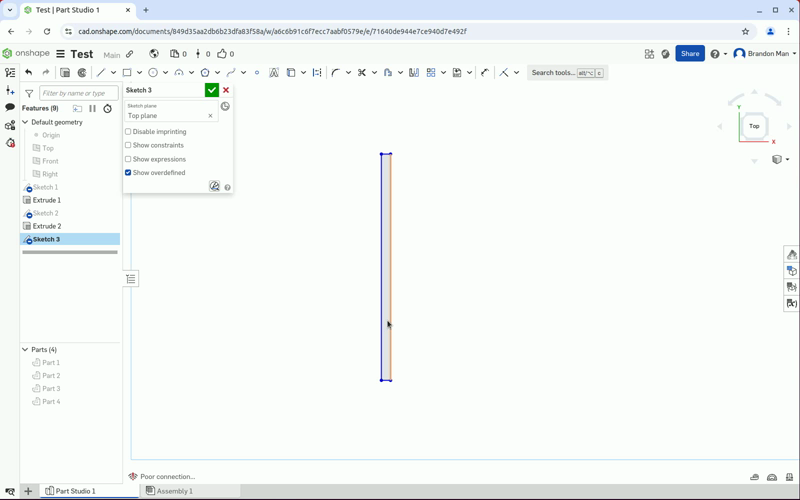
scroll(6)
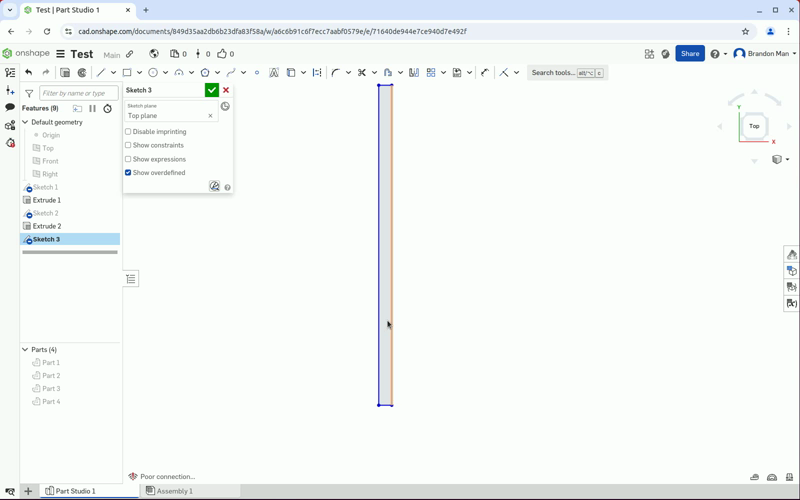
scroll(6)
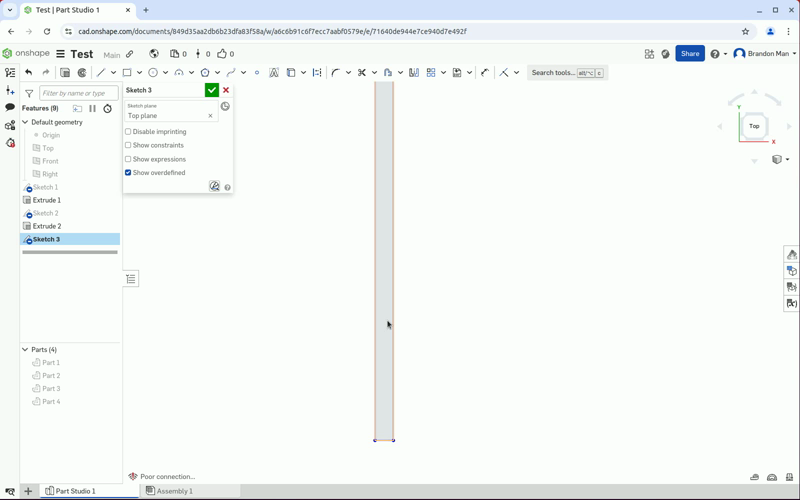
scroll(6)
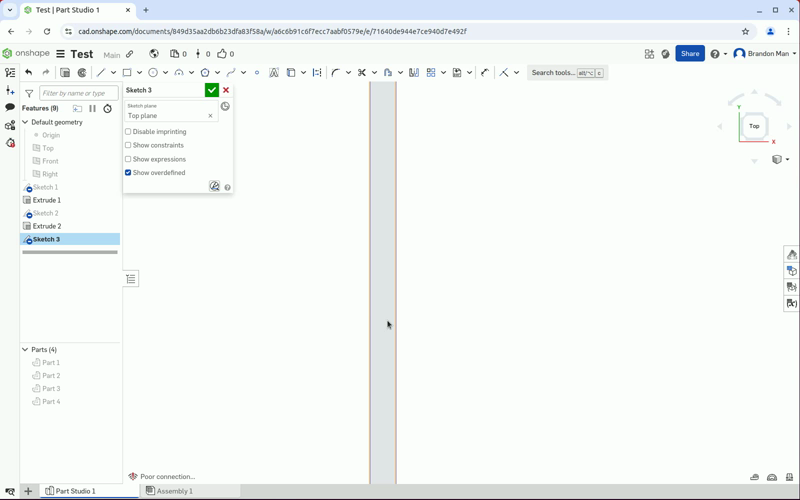
scroll(6)
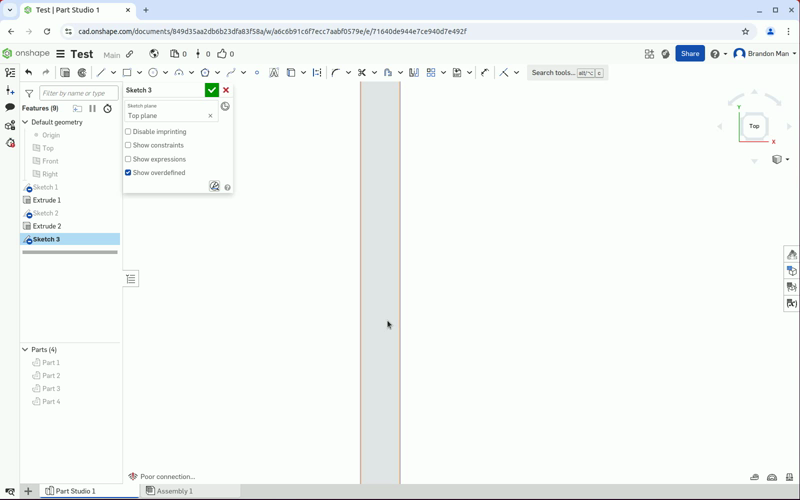
scroll(6)
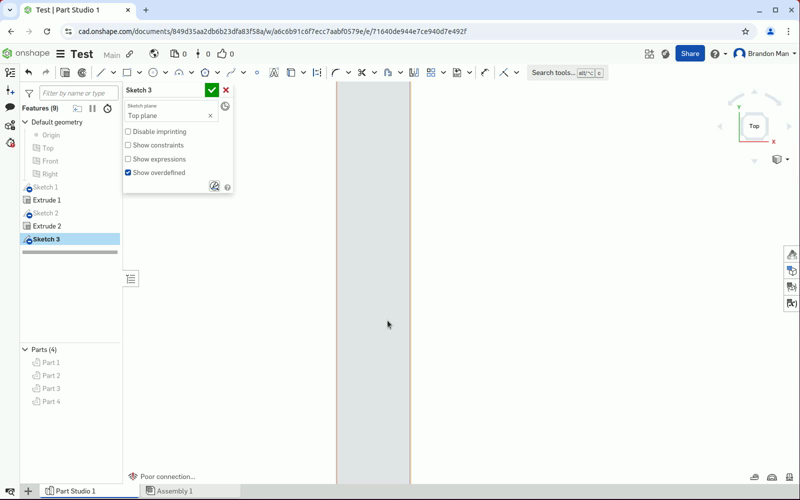
click(387, 320)
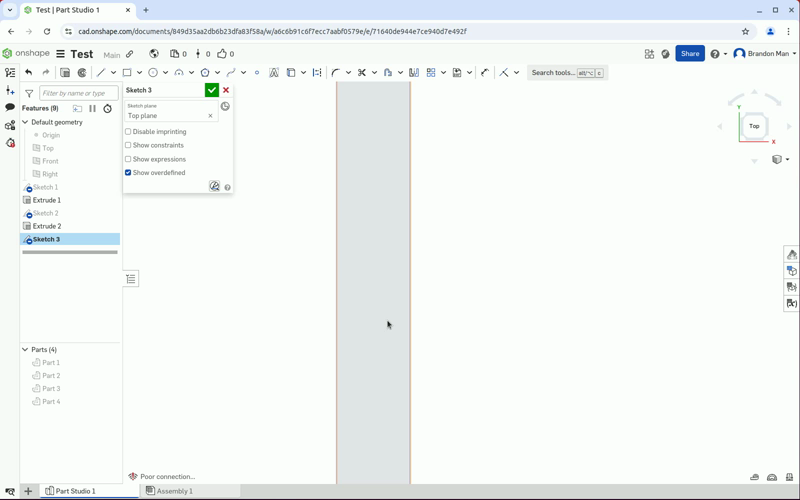
scroll(-6)
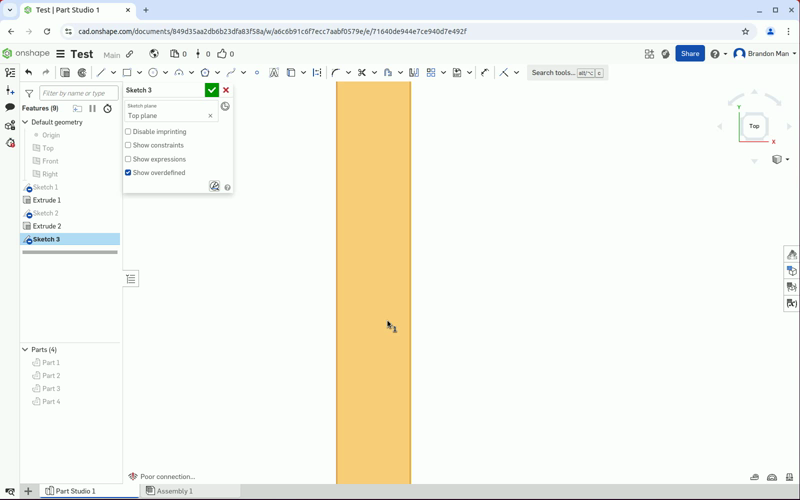
scroll(-6)
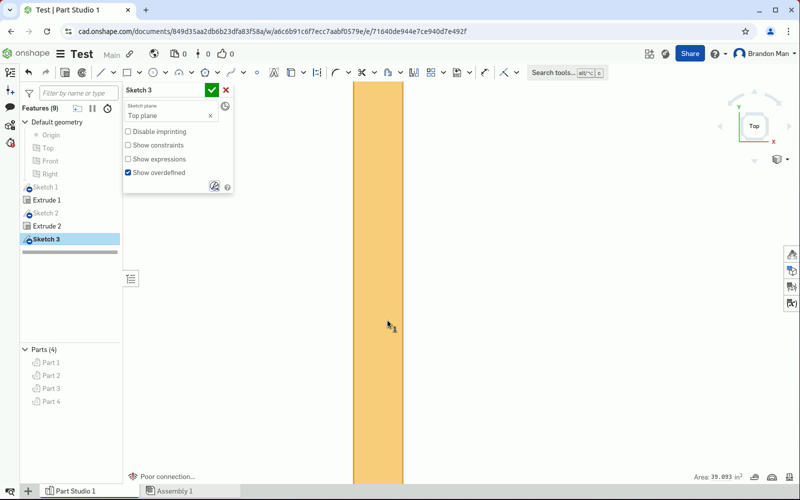
scroll(-6)
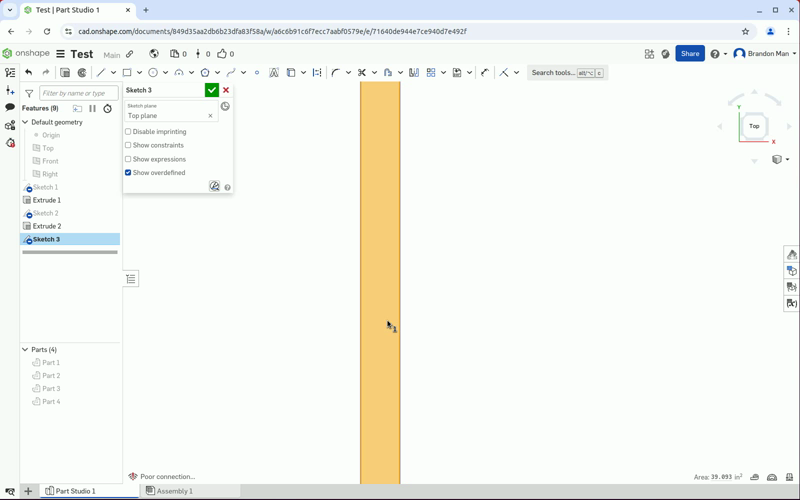
scroll(-6)
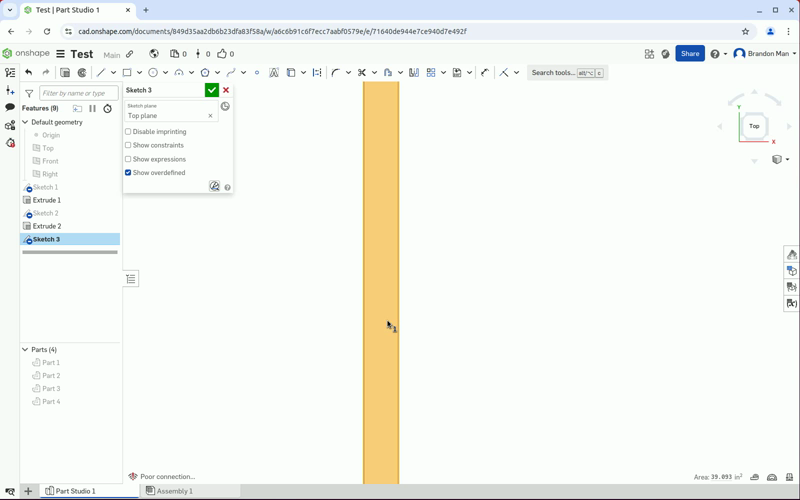
scroll(-6)
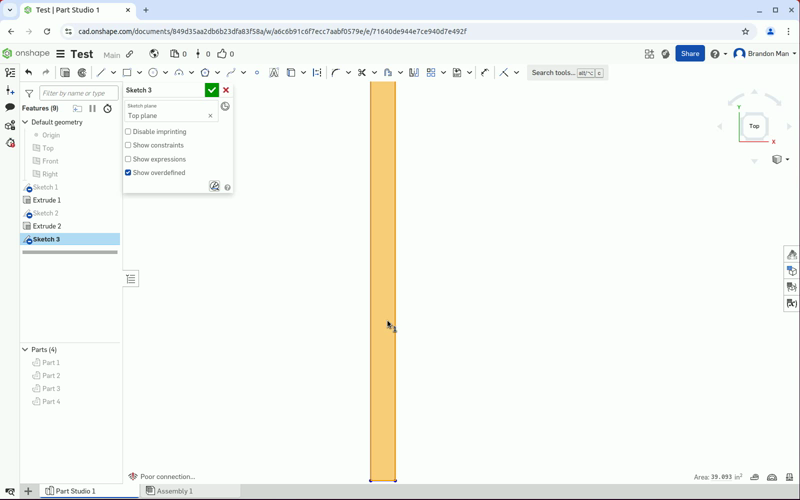
scroll(-6)
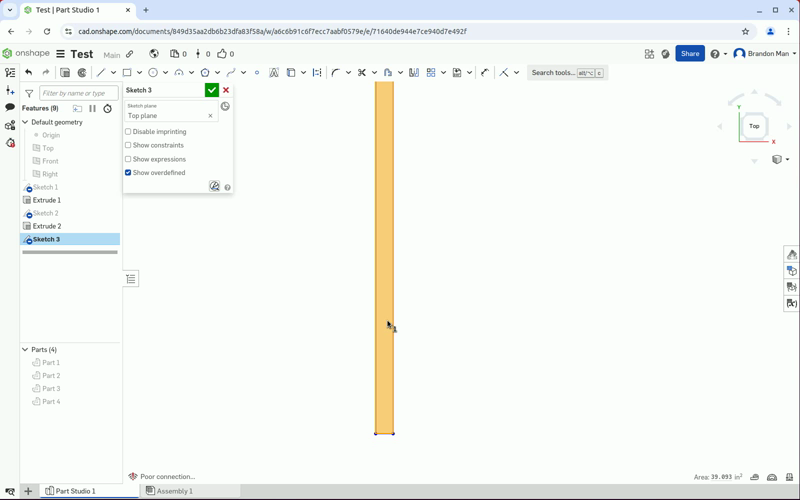
scroll(-6)
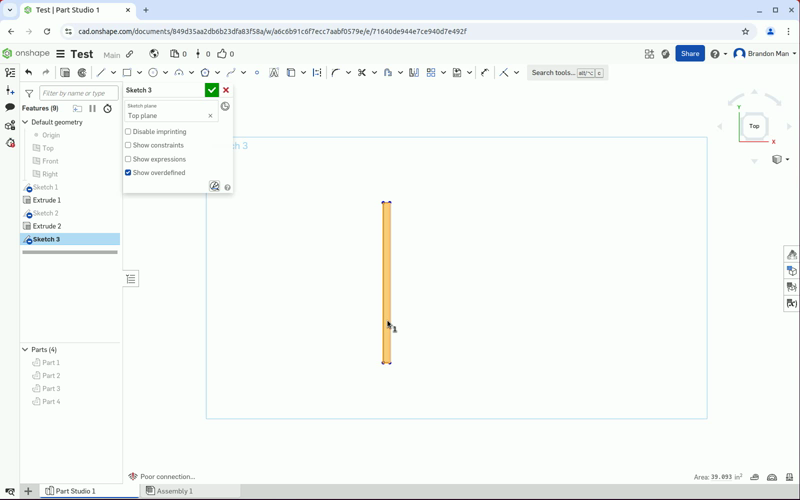
mouse_move(73, 352)
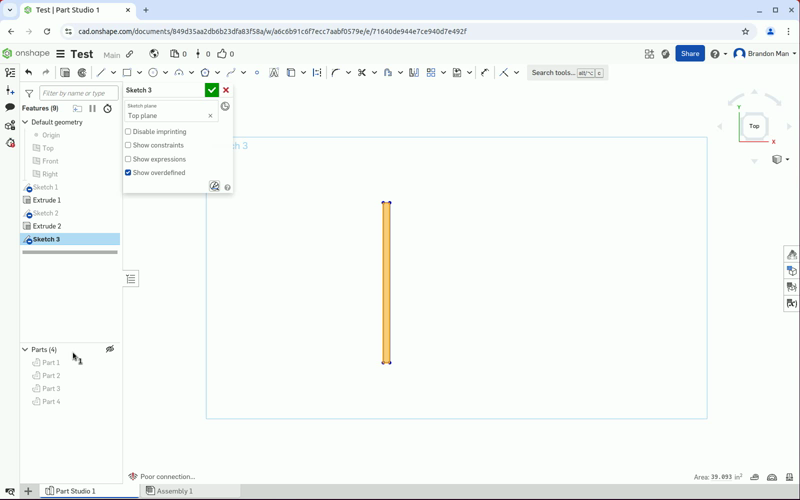
key(shift+y)
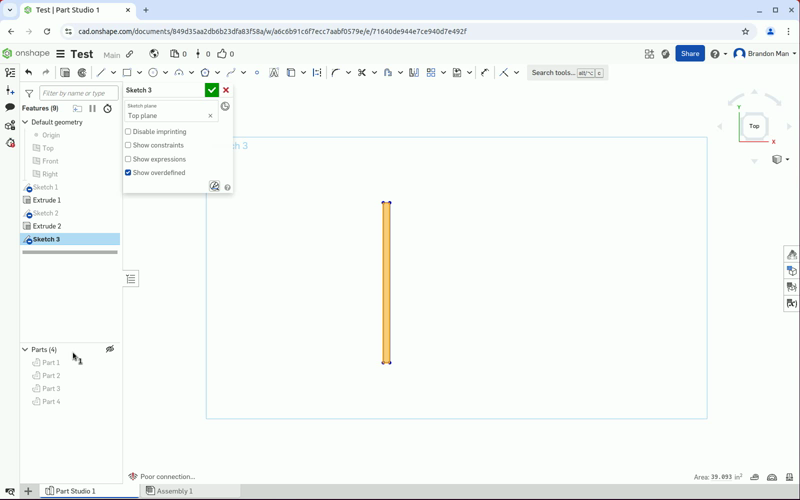
key(shift+e)
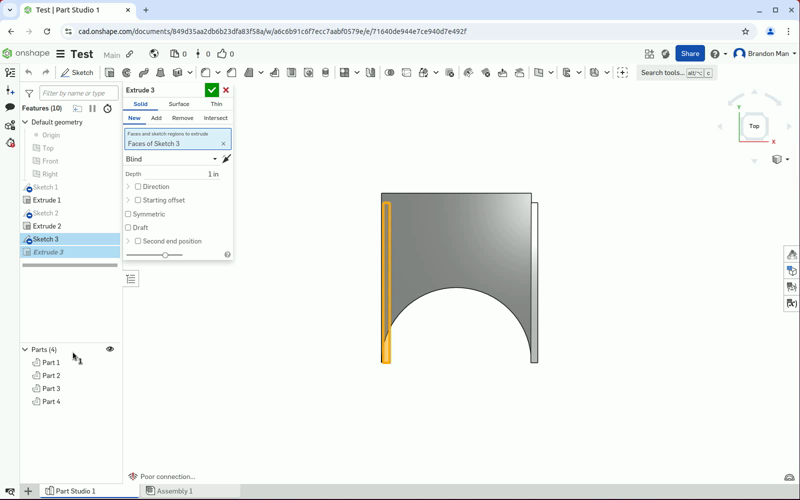
mouse_move(143, 106)
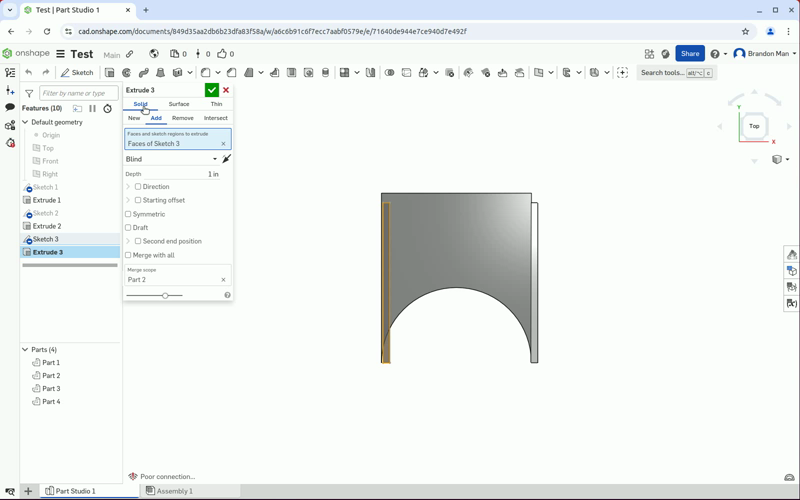
click(143, 106)
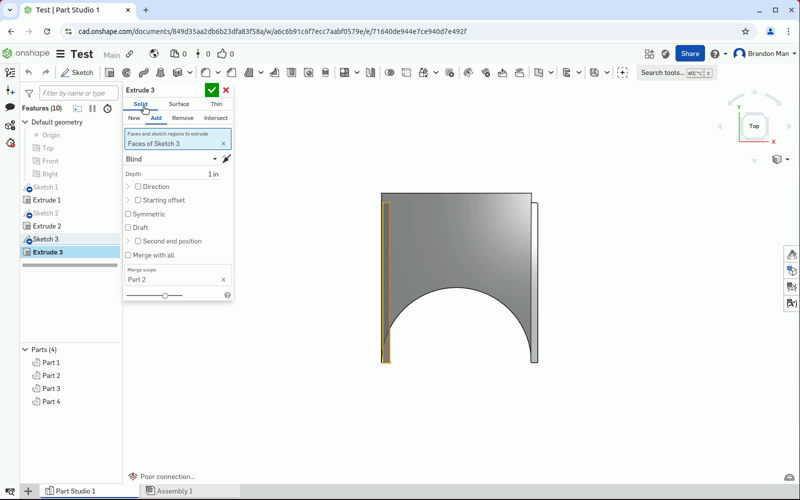
mouse_move(137, 120)
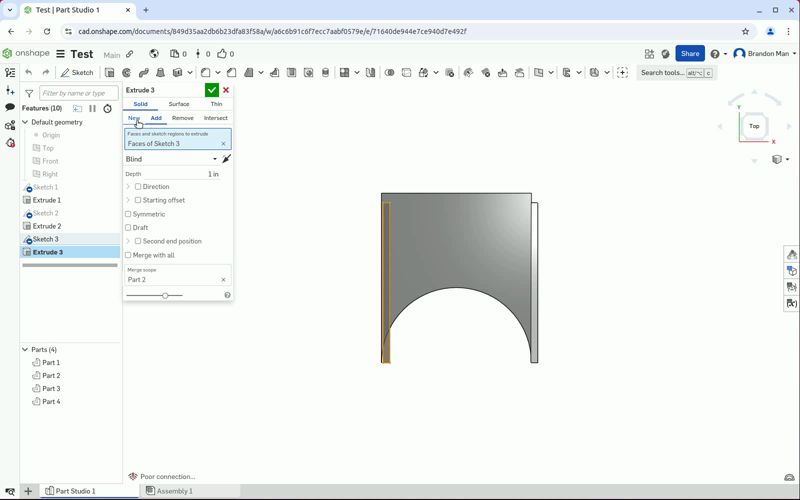
click(137, 120)
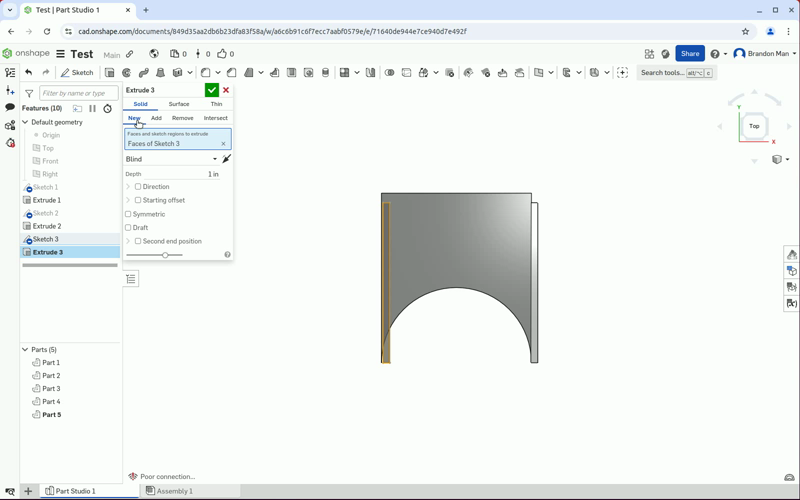
key(tab, 4)
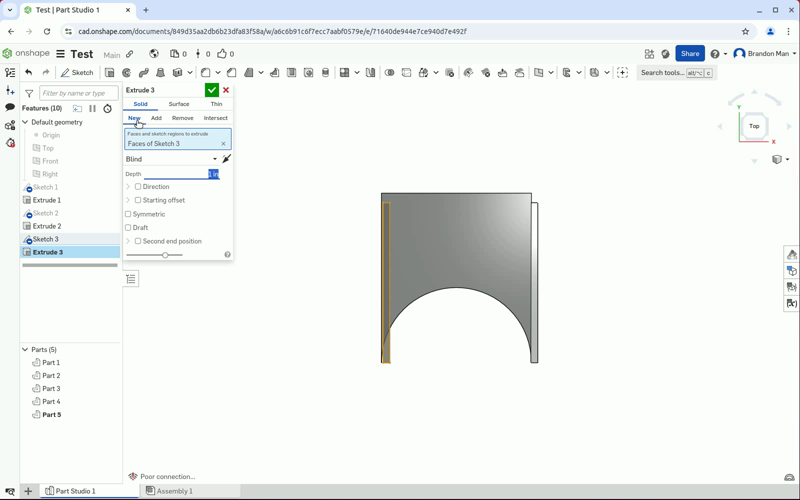
text(7.943)
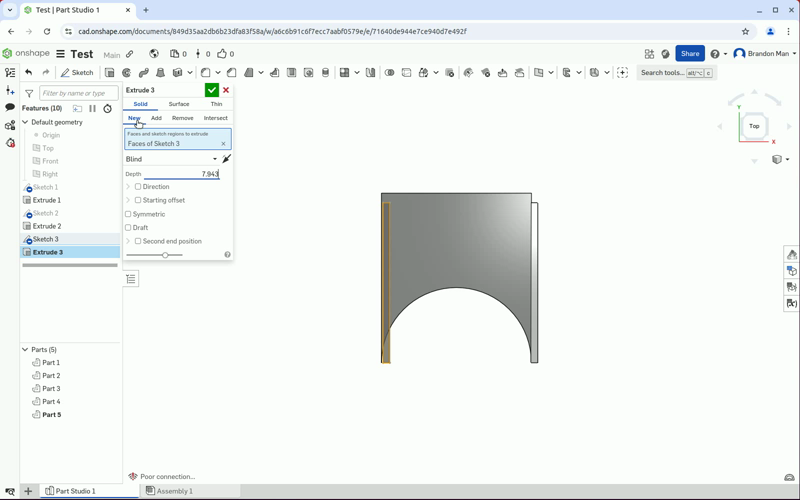
key(enter)
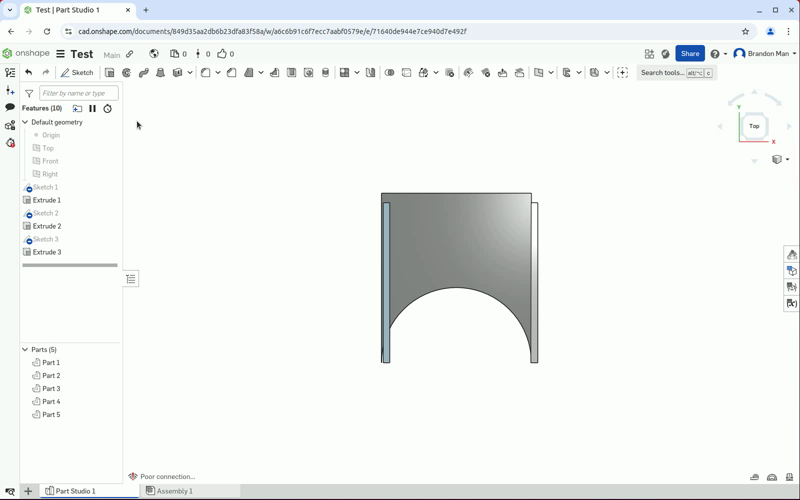
key(shift+h)
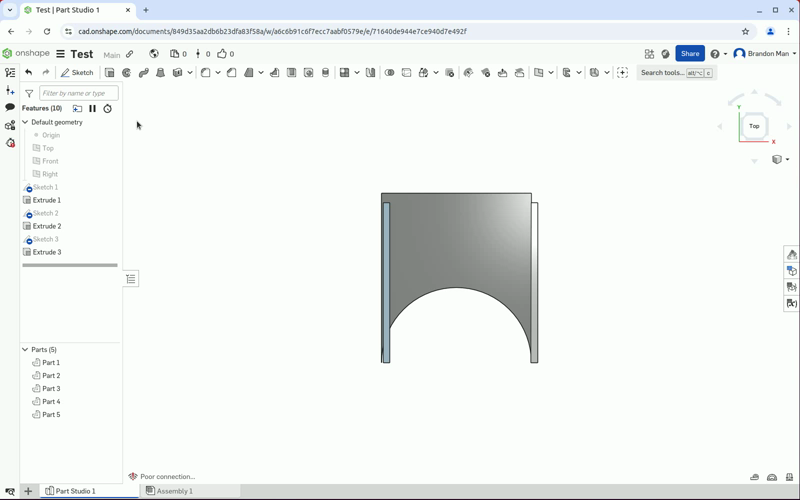
key(shift+h)
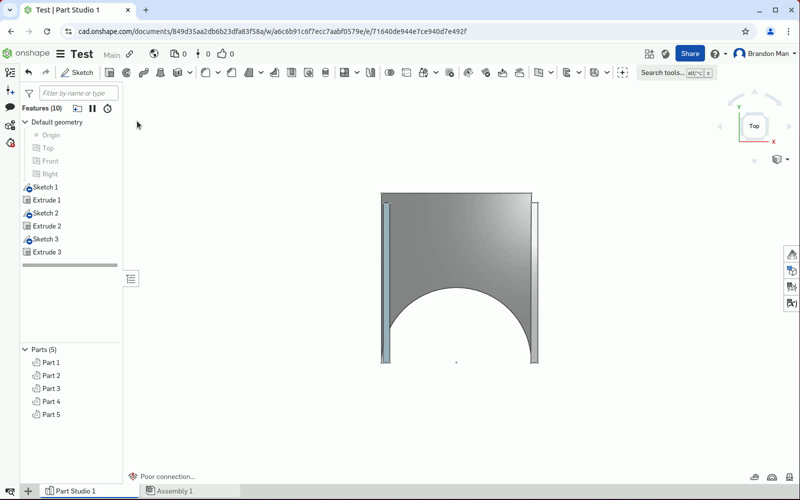
key(shift+7)
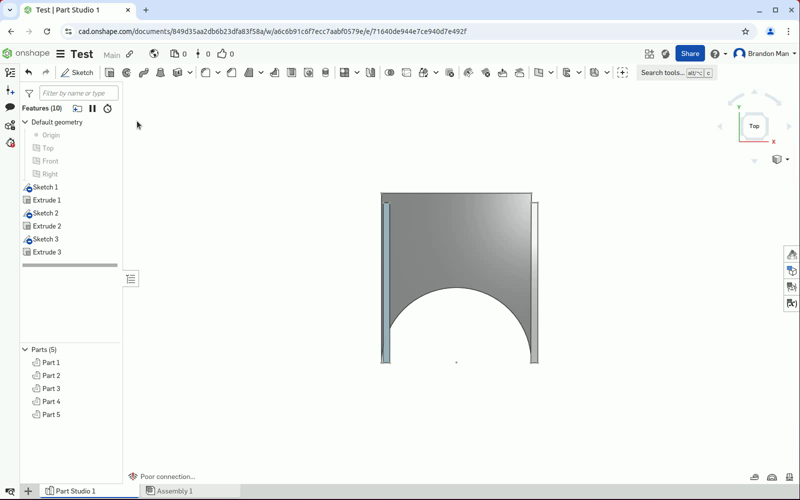
key(up, 3)
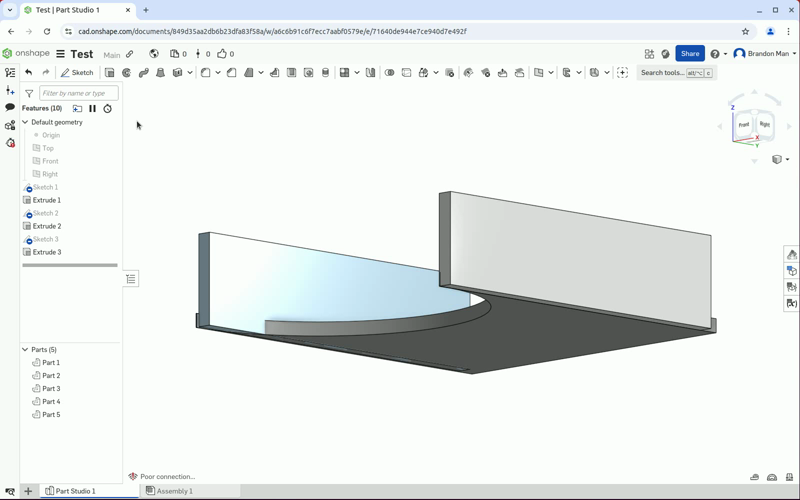
key(left, 3)
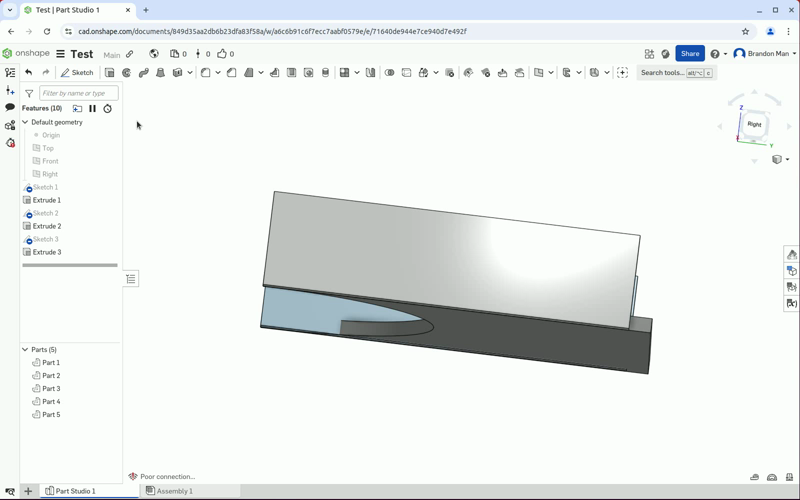
key(right, 3)
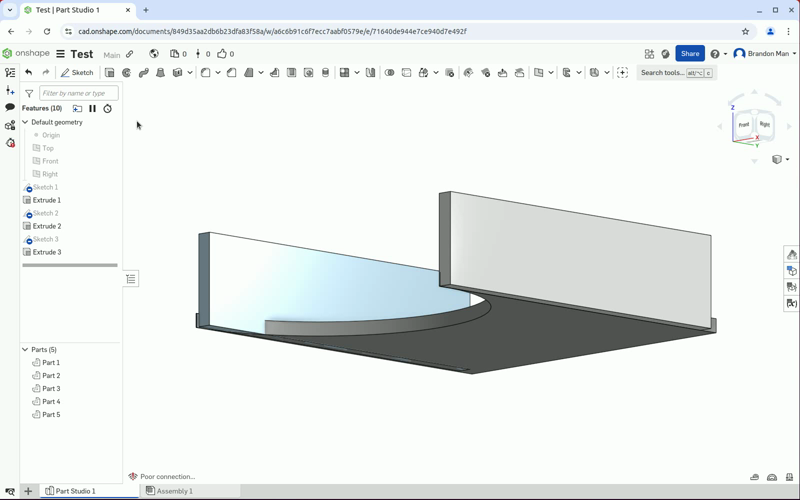
key(down, 3)
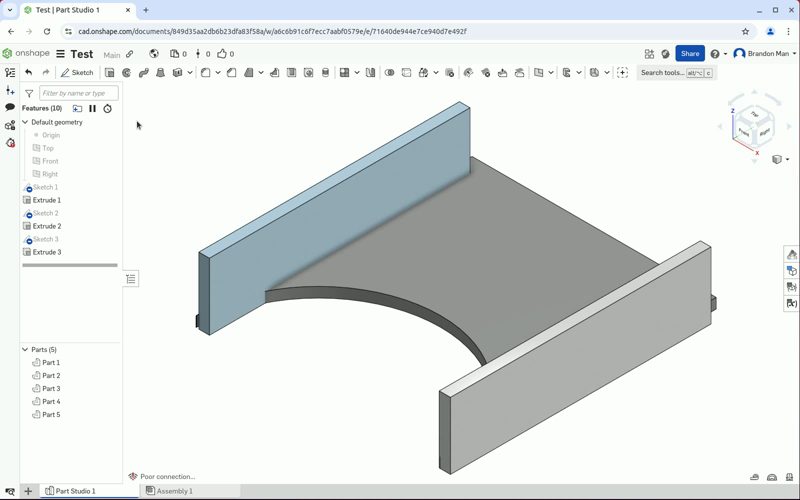
mouse_move(73, 189)
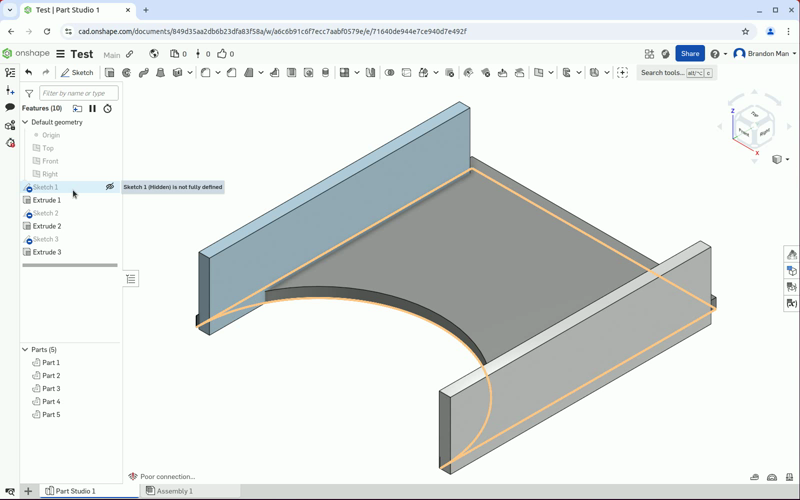
click(73, 189)